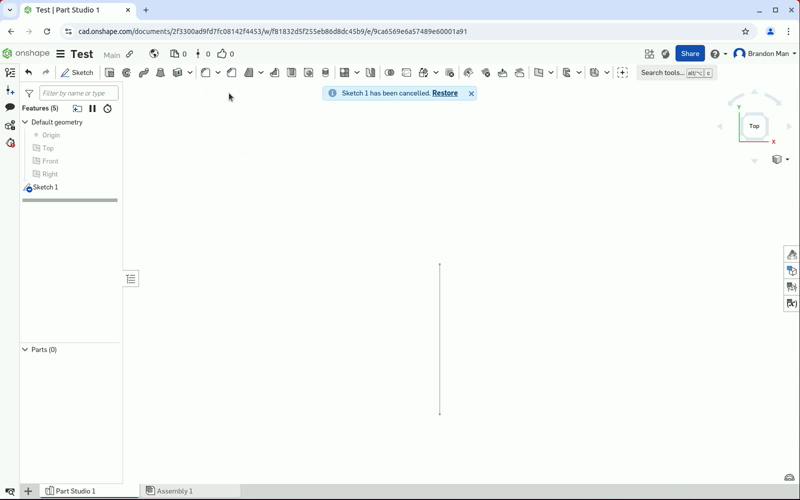
key(shift+h)
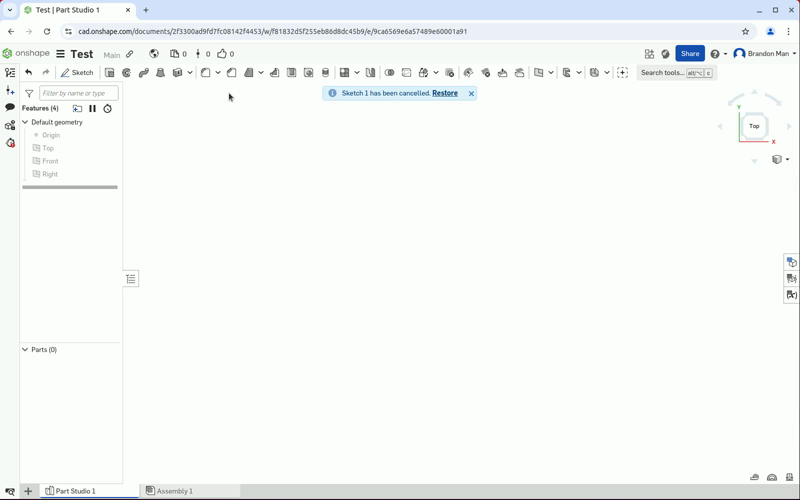
mouse_move(73, 352)
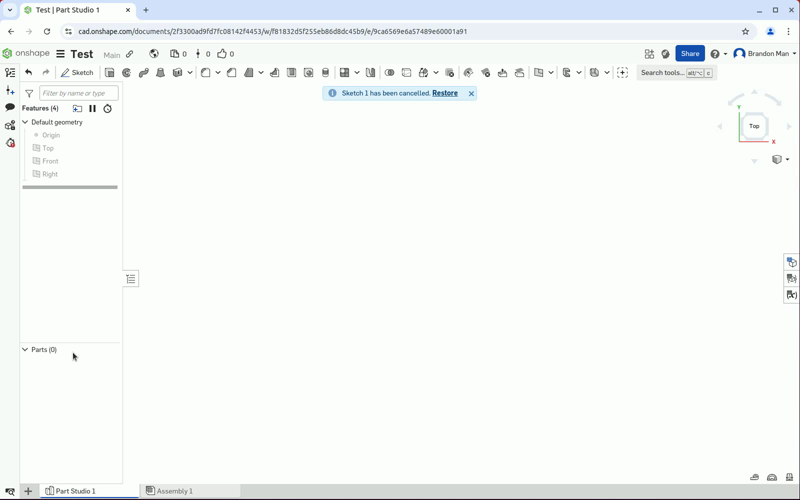
key(y)
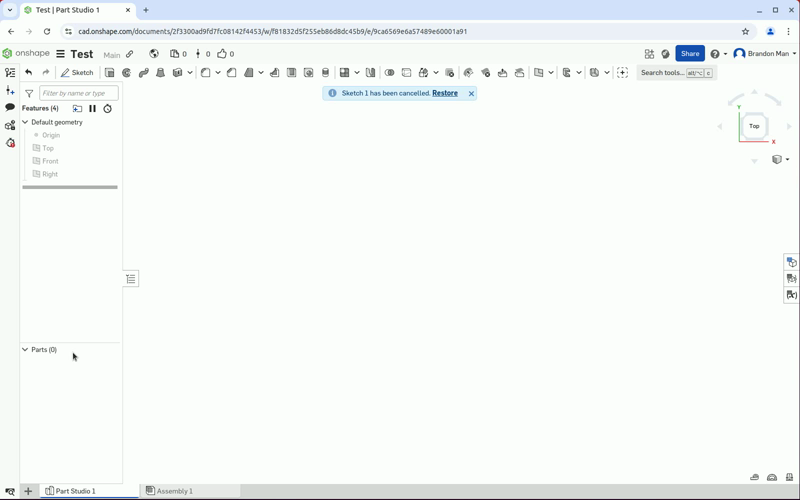
key(shift+p)
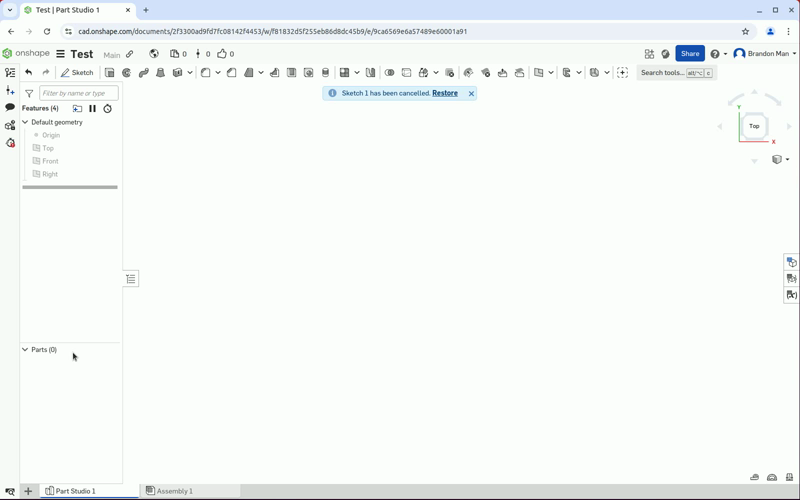
key(space)
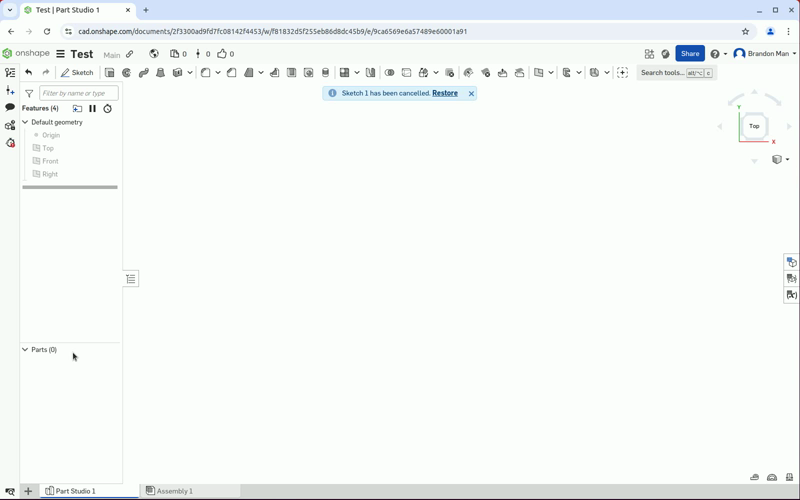
key_down(shift)
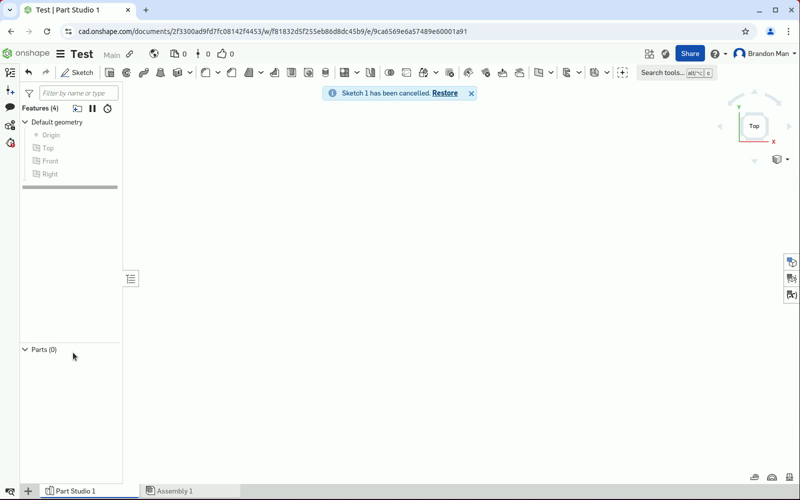
key(up)
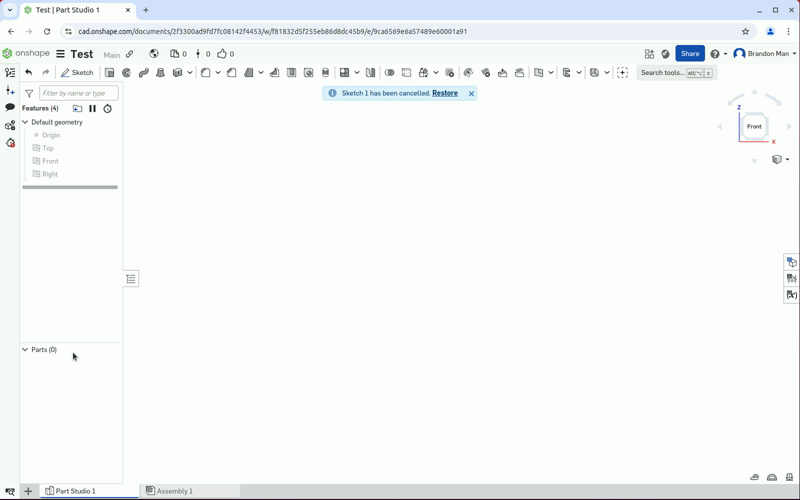
key_up(shift)
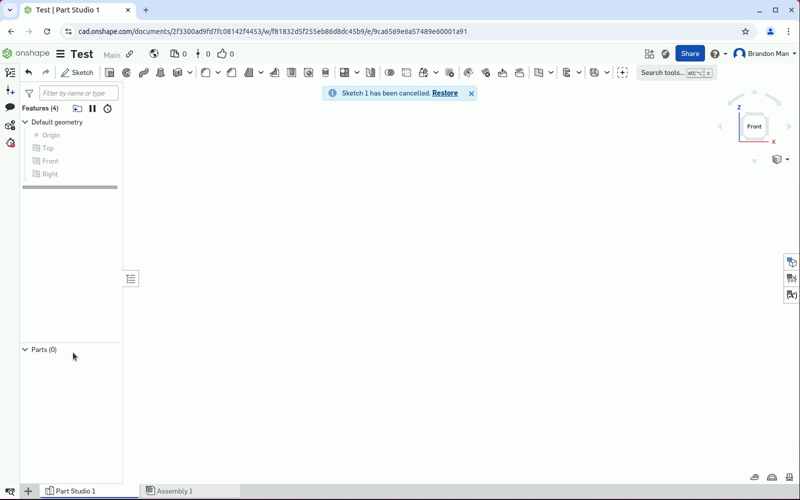
mouse_move(73, 352)
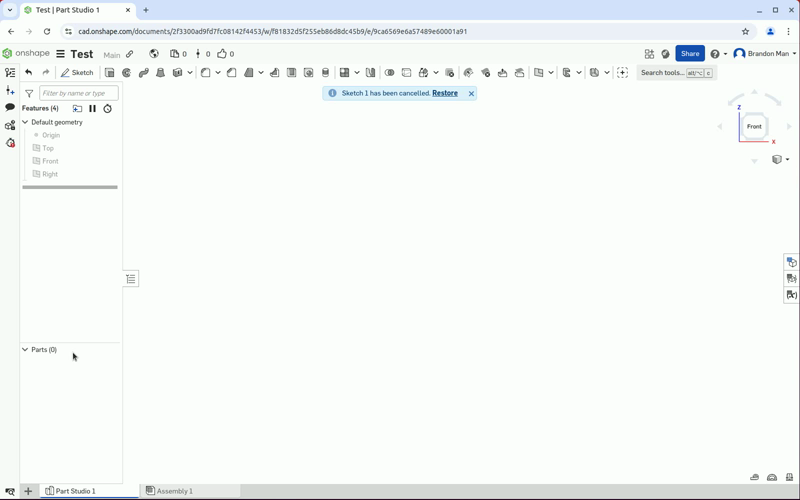
key(shift+y)
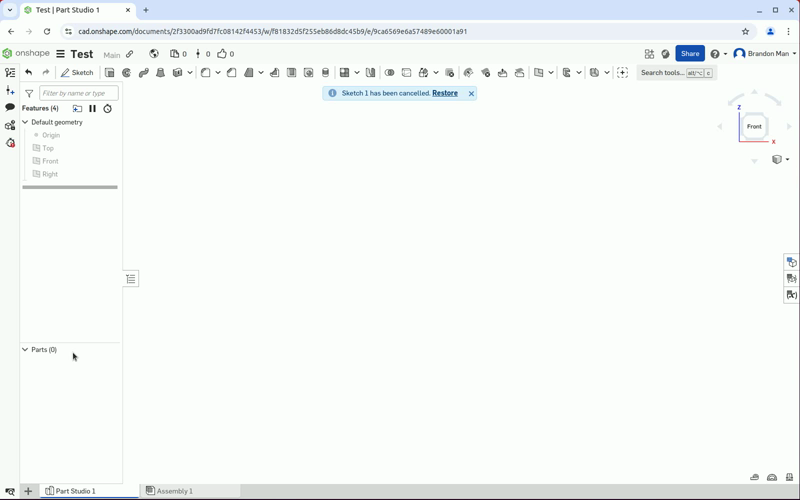
key(shift+s)
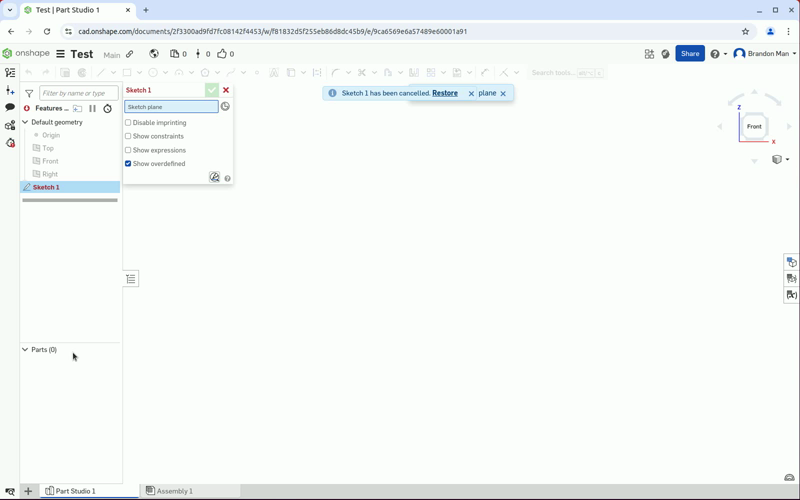
mouse_move(73, 163)
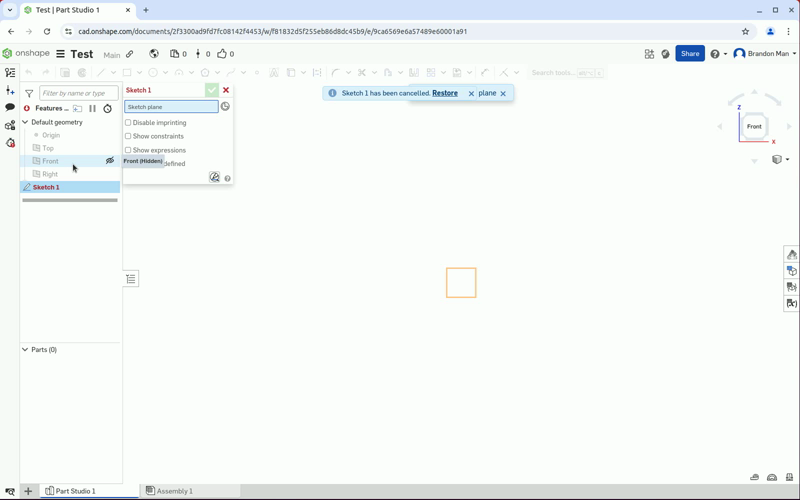
click(73, 163)
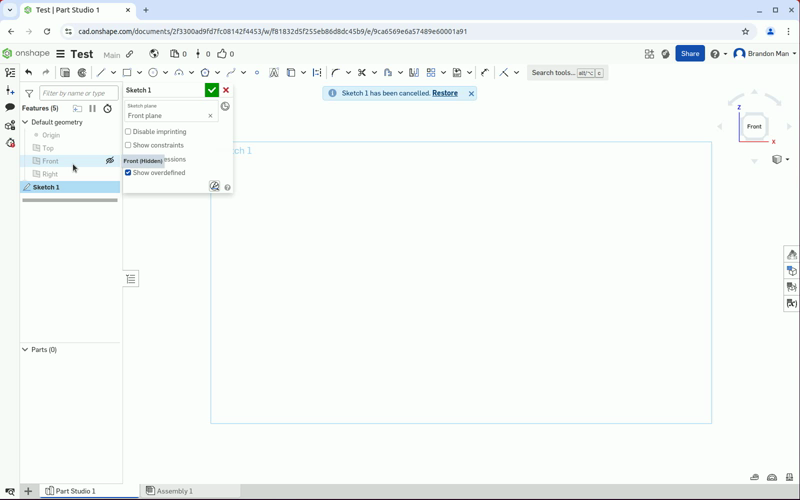
mouse_move(73, 352)
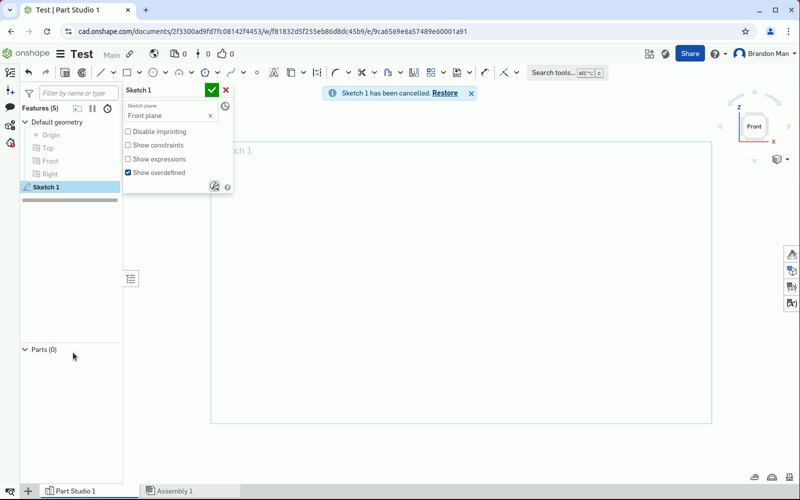
key(y)
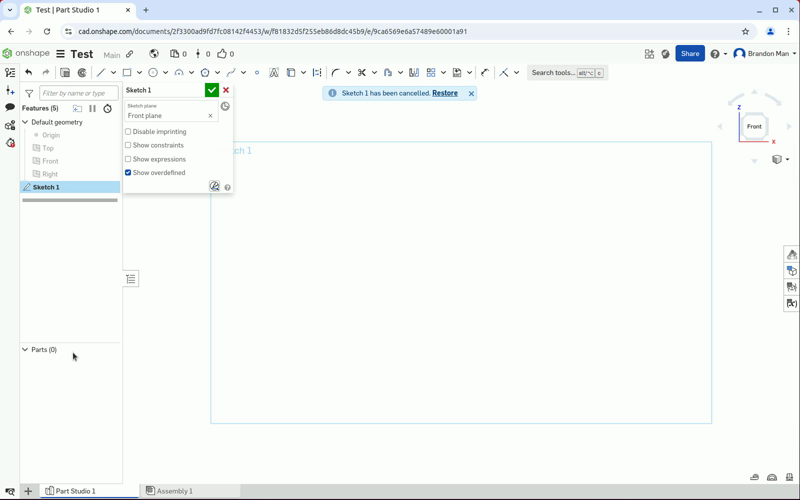
key(l)
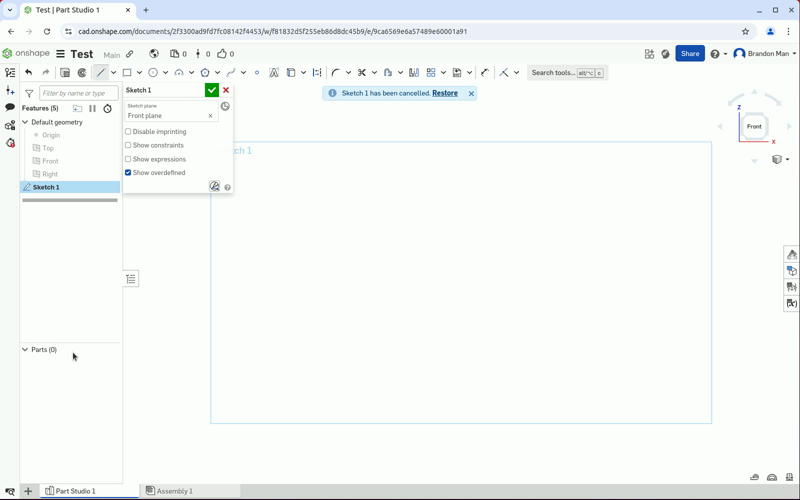
key_down(shift)
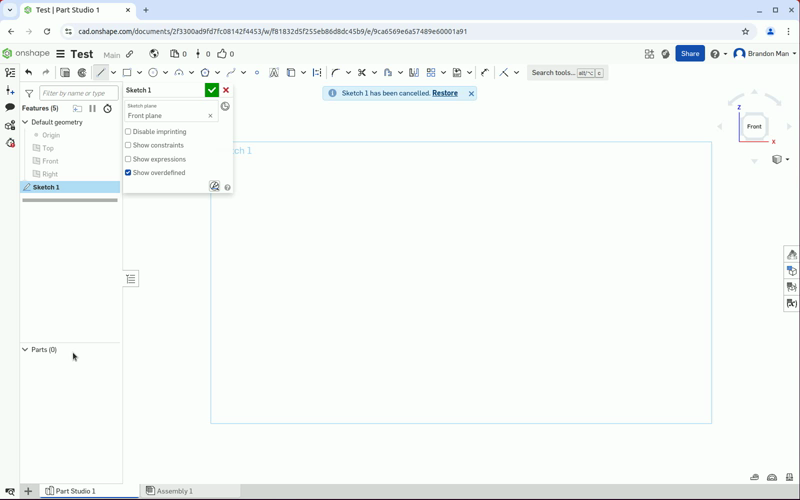
mouse_move(407, 318)
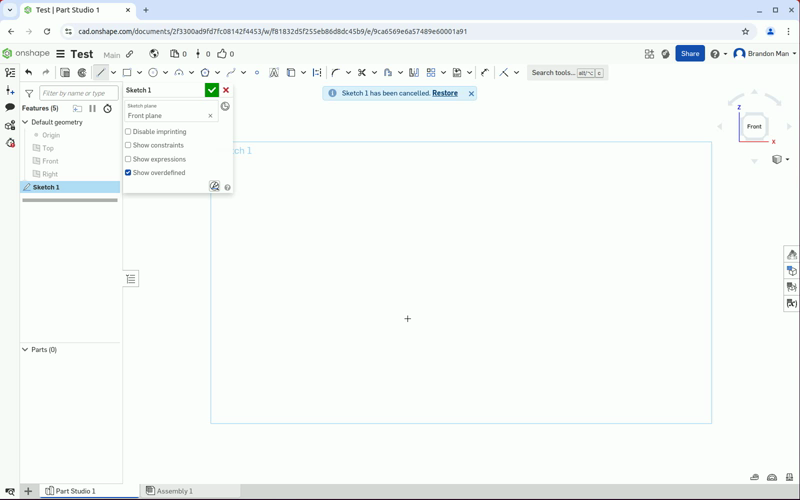
click(407, 318)
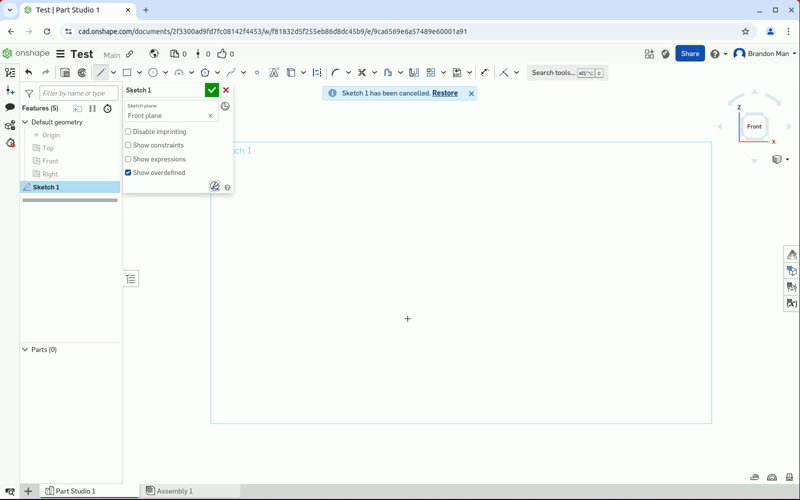
key_up(shift)
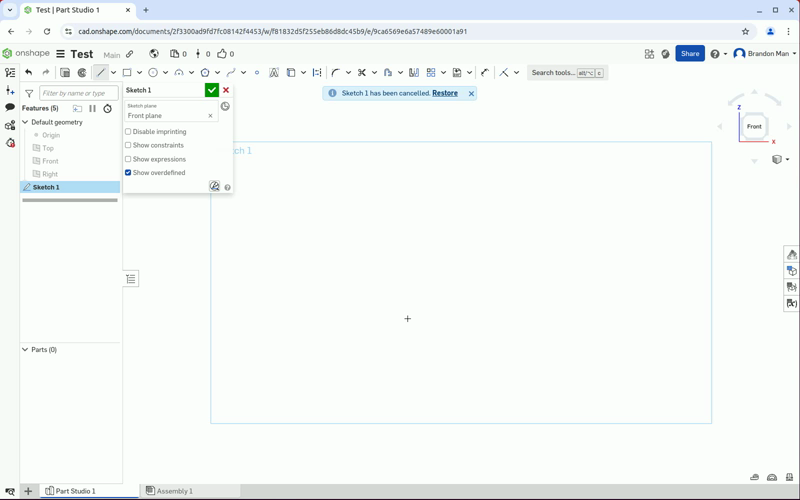
key_down(shift)
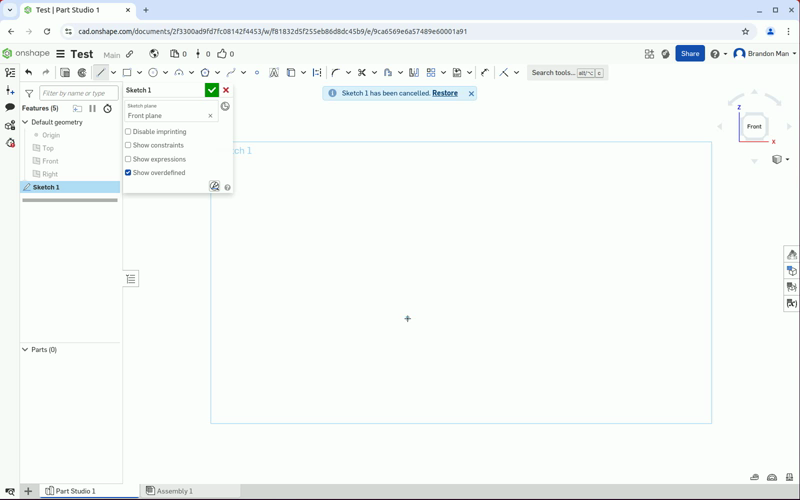
mouse_move(437, 318)
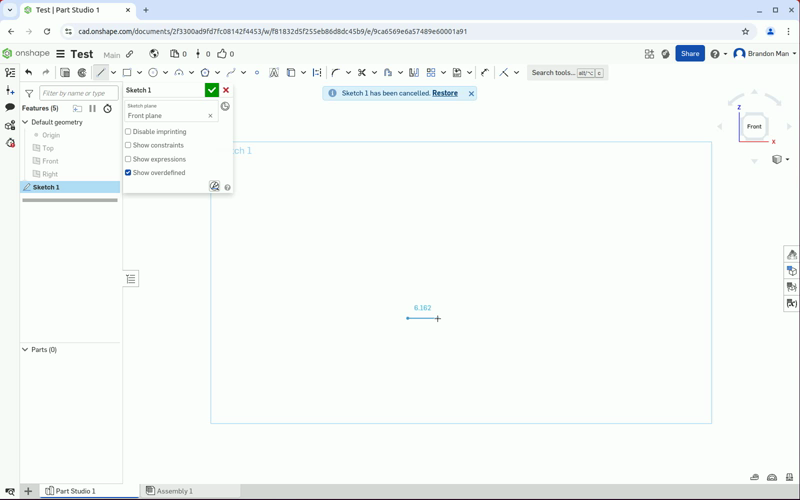
mouse_move(460, 316)
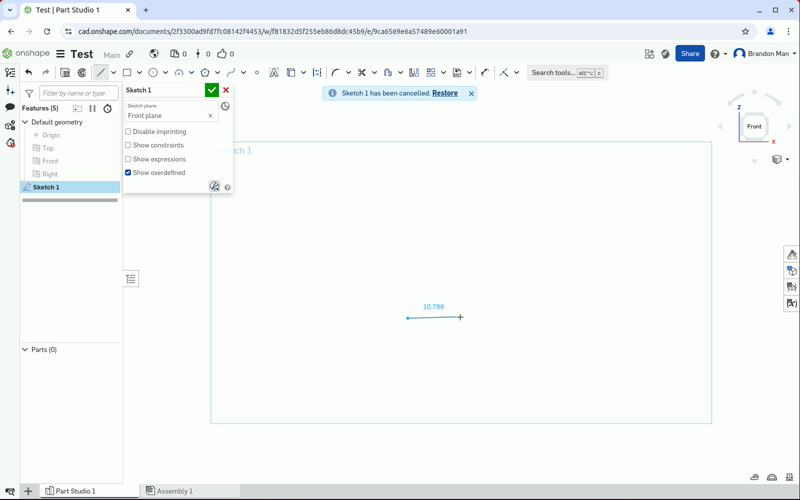
click(460, 316)
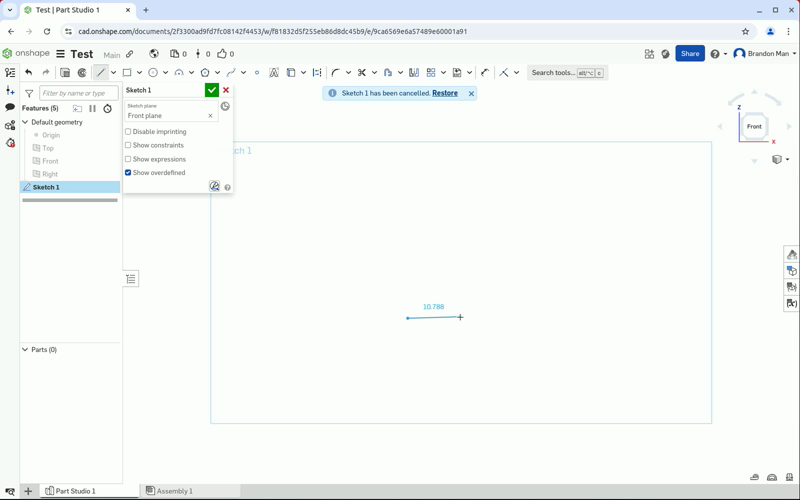
key_up(shift)
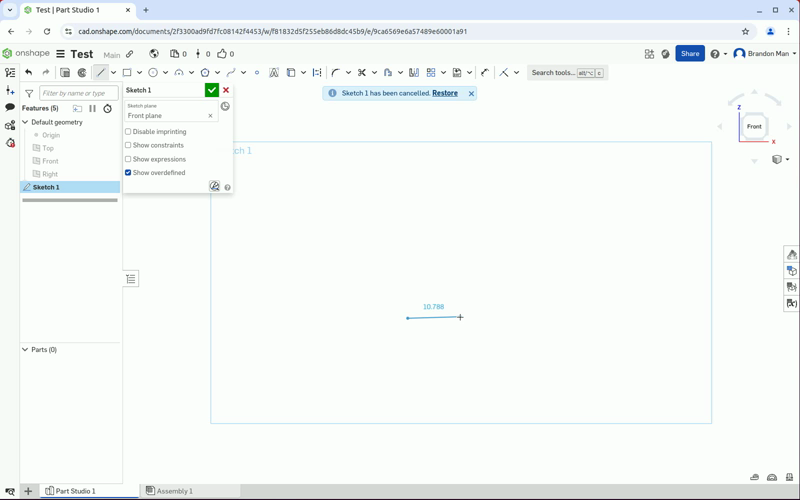
key_down(shift)
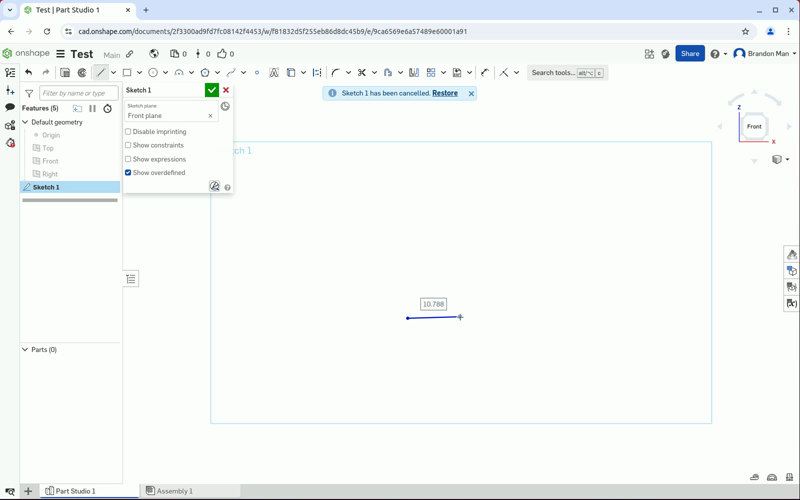
mouse_move(460, 234)
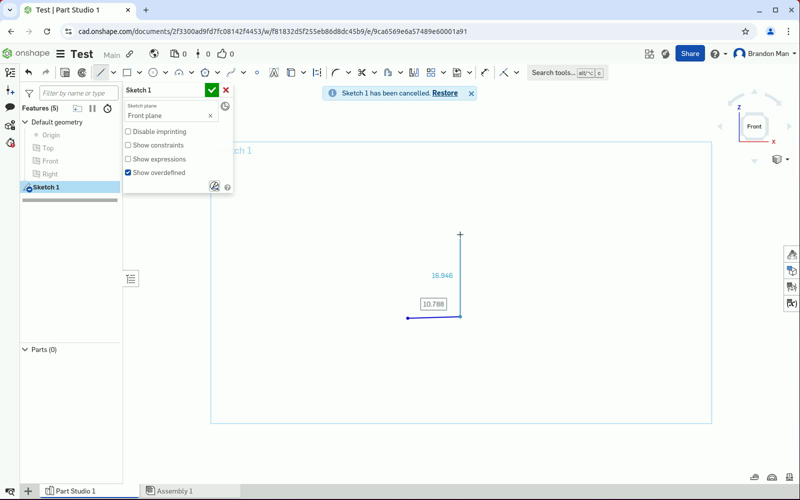
click(460, 234)
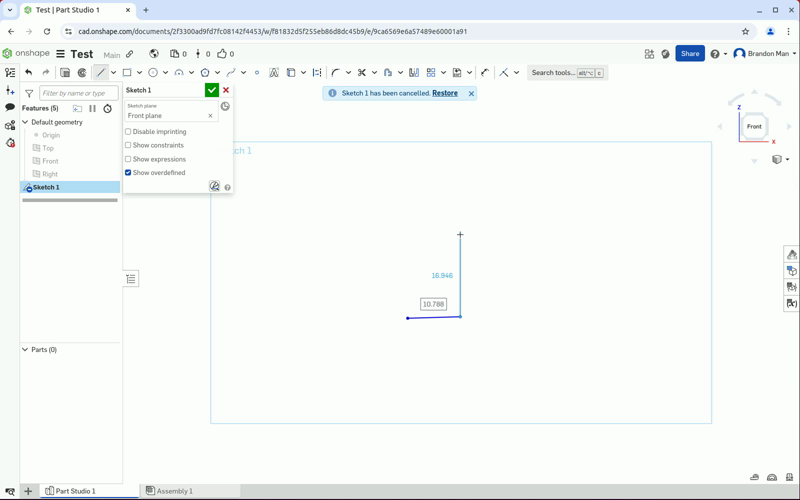
key_up(shift)
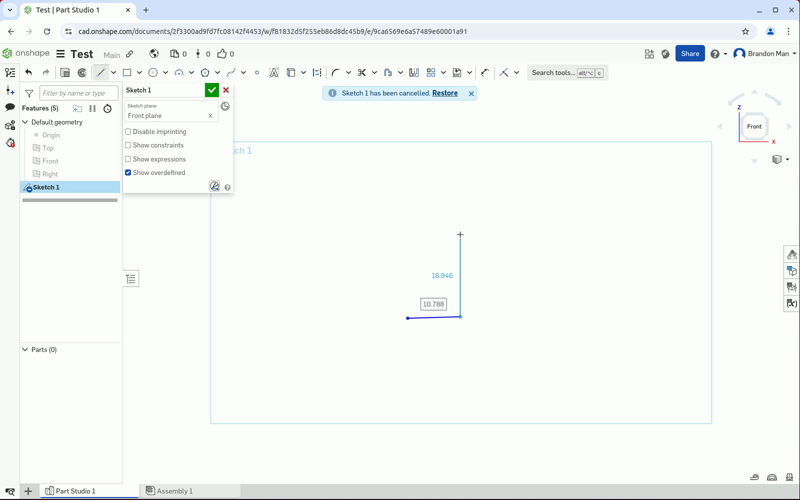
key(esc)
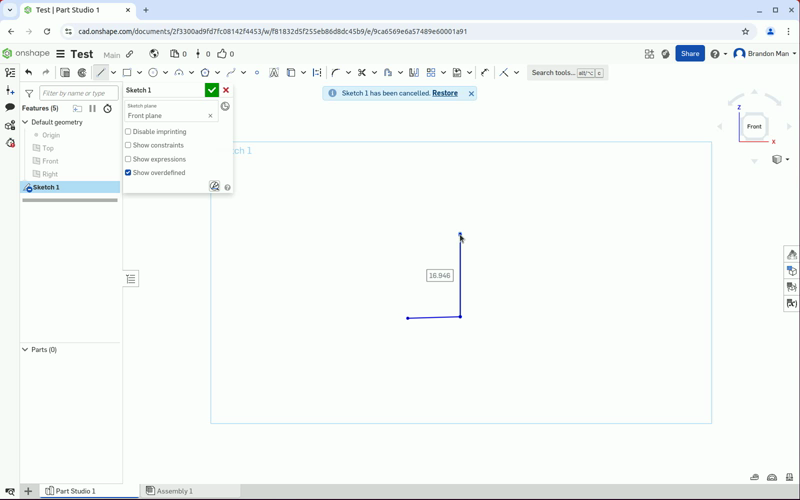
key(a)
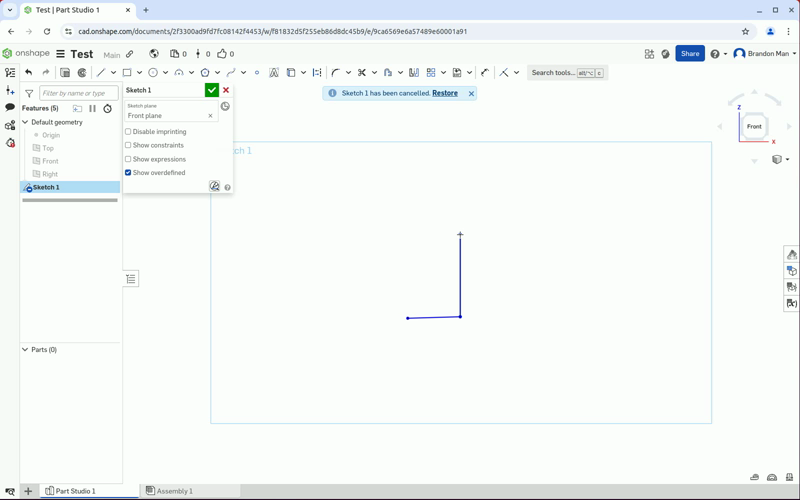
mouse_move(460, 234)
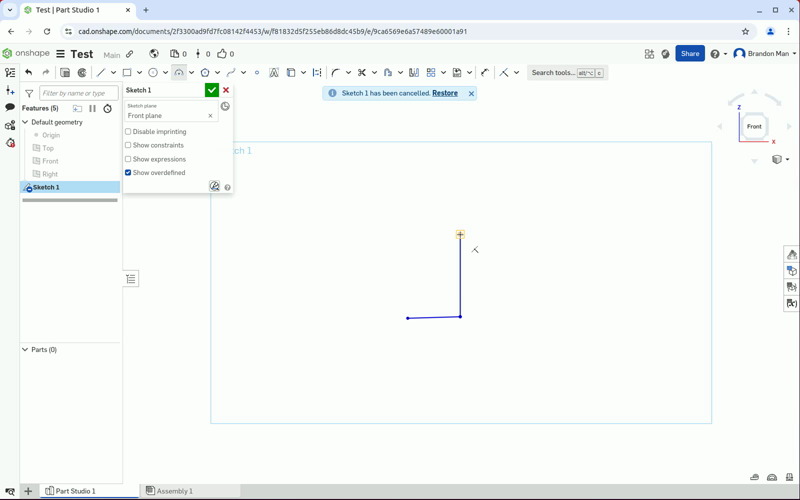
click(460, 234)
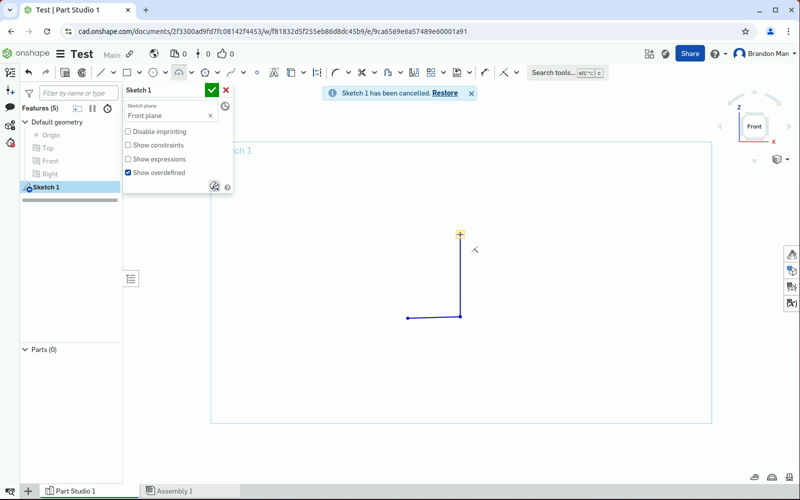
key_down(shift)
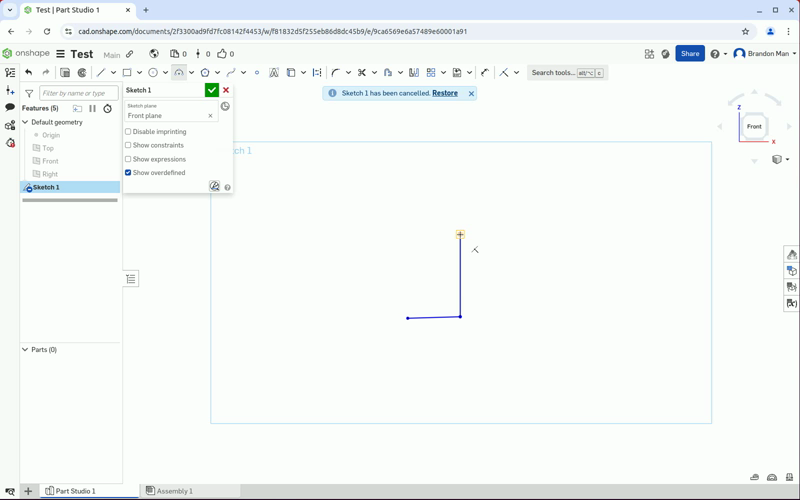
mouse_move(426, 215)
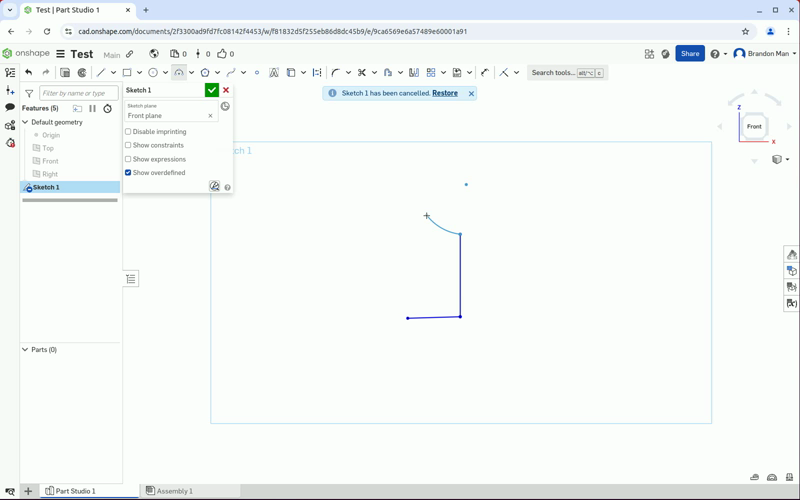
click(426, 215)
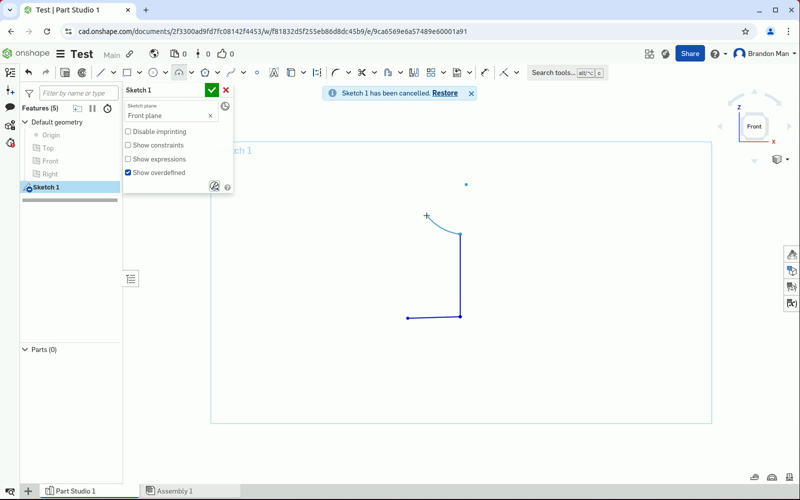
mouse_move(457, 201)
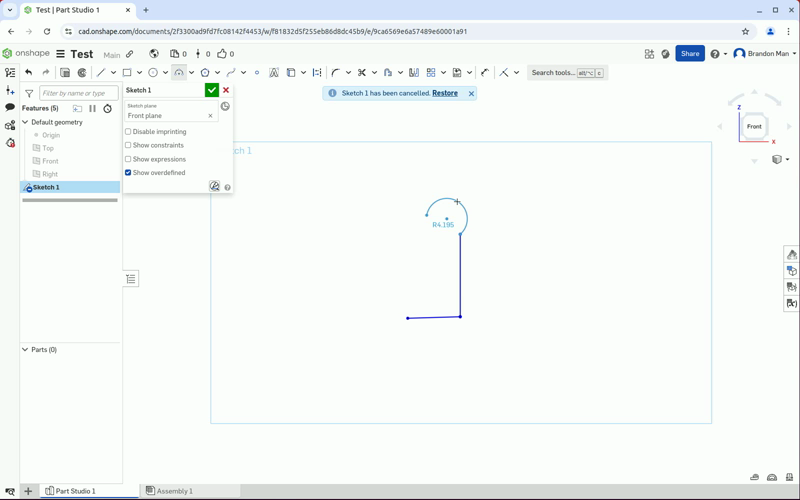
click(457, 201)
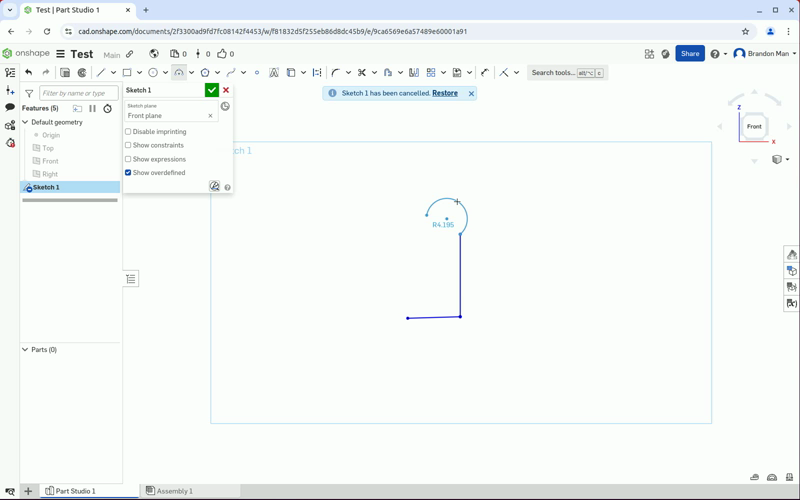
key_up(shift)
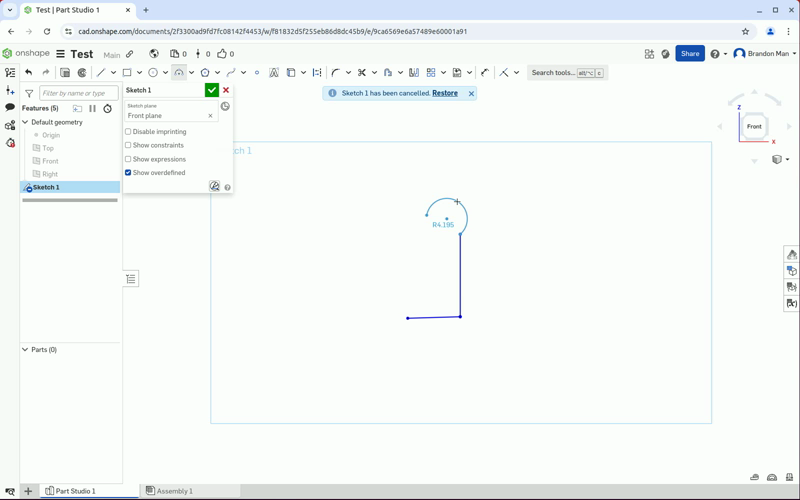
mouse_move(426, 215)
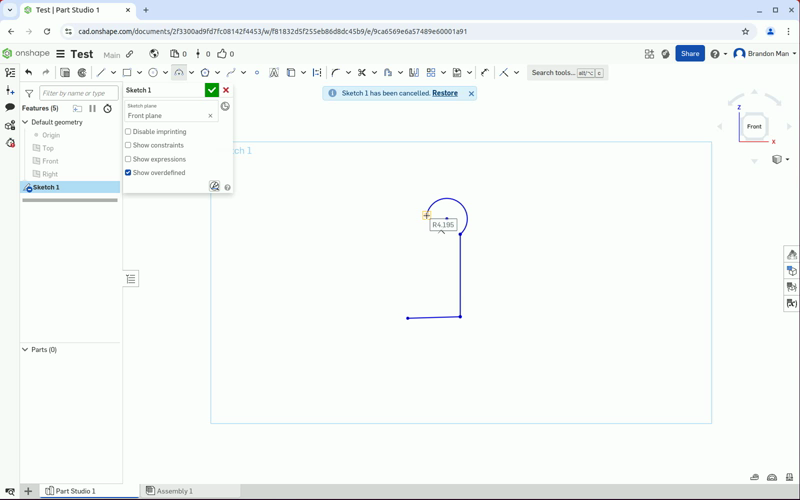
click(426, 215)
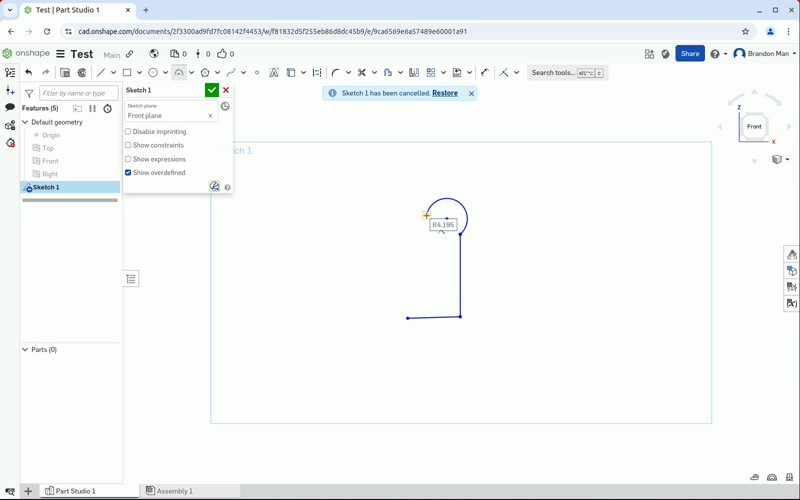
key_down(shift)
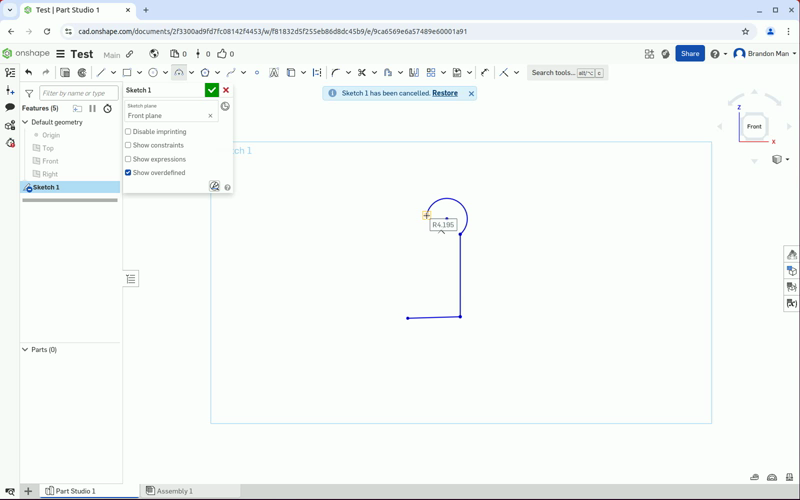
mouse_move(407, 215)
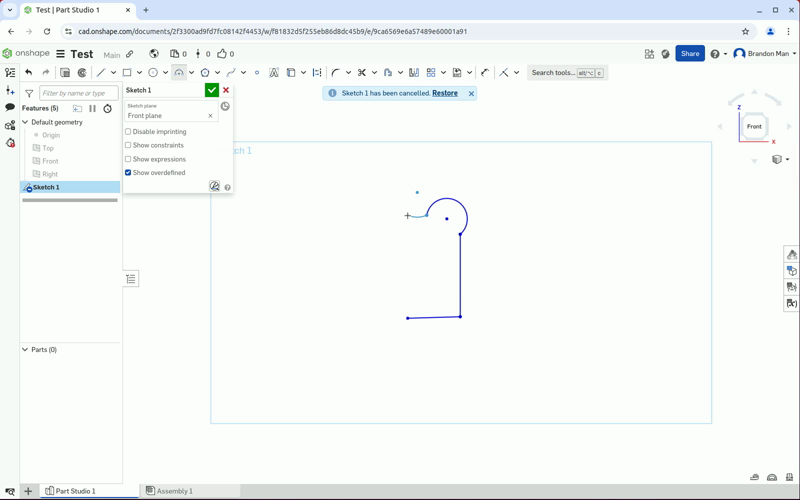
click(407, 215)
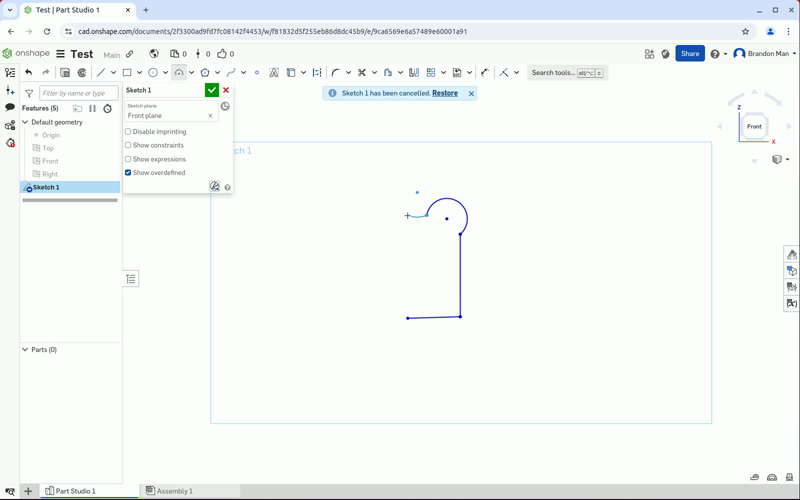
mouse_move(417, 211)
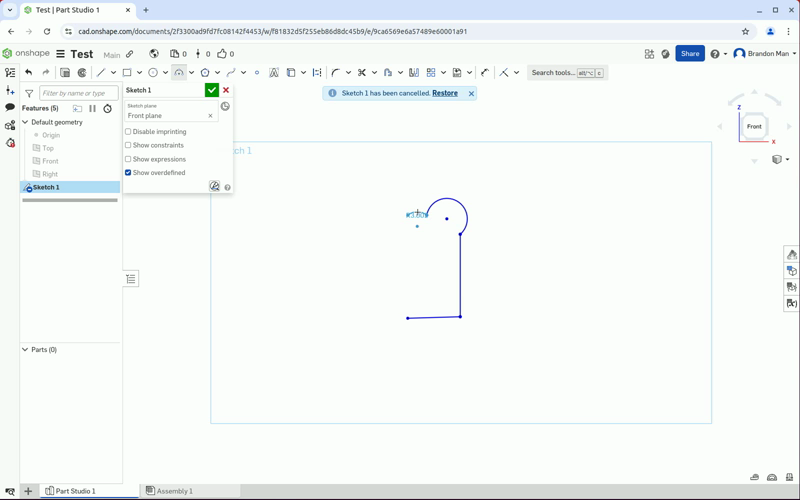
click(417, 211)
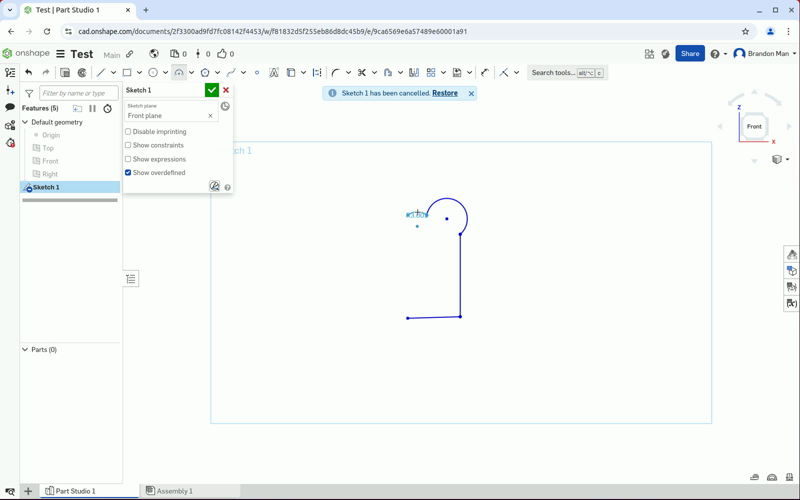
key_up(shift)
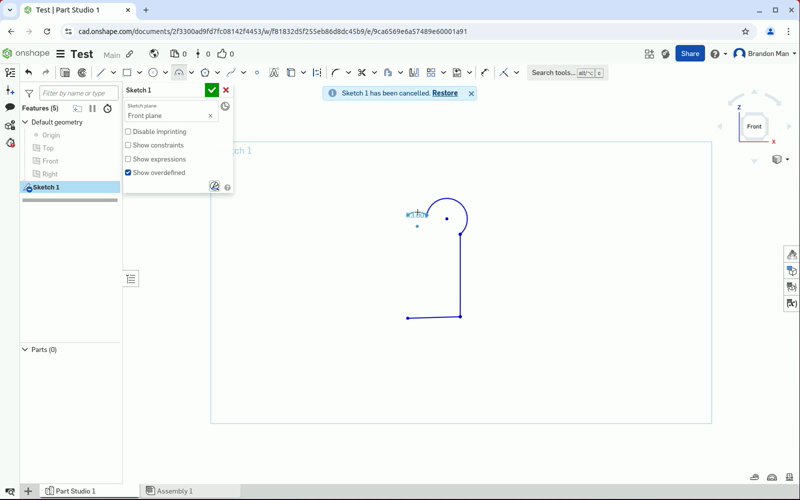
mouse_move(407, 215)
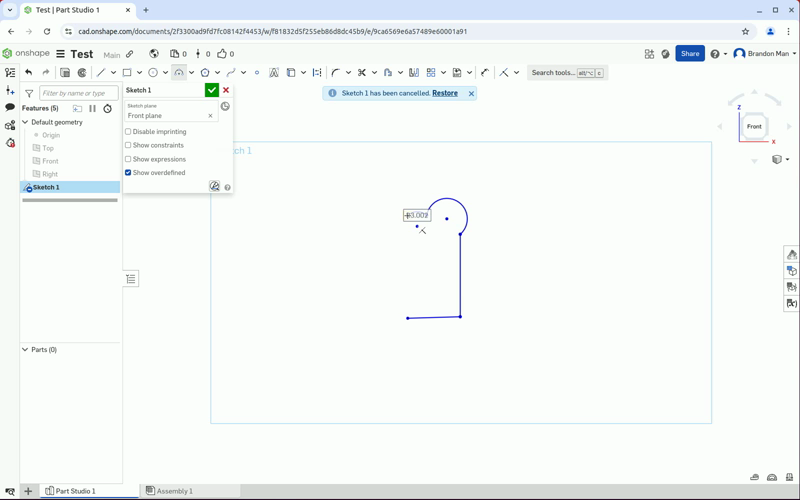
click(407, 215)
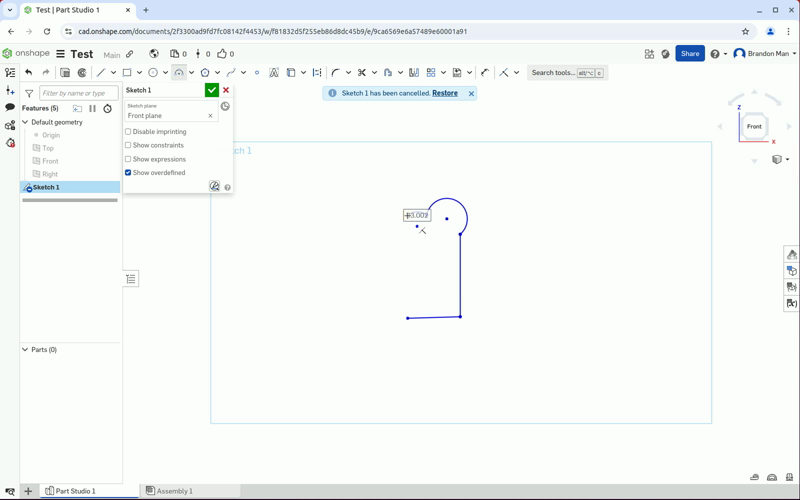
key_down(shift)
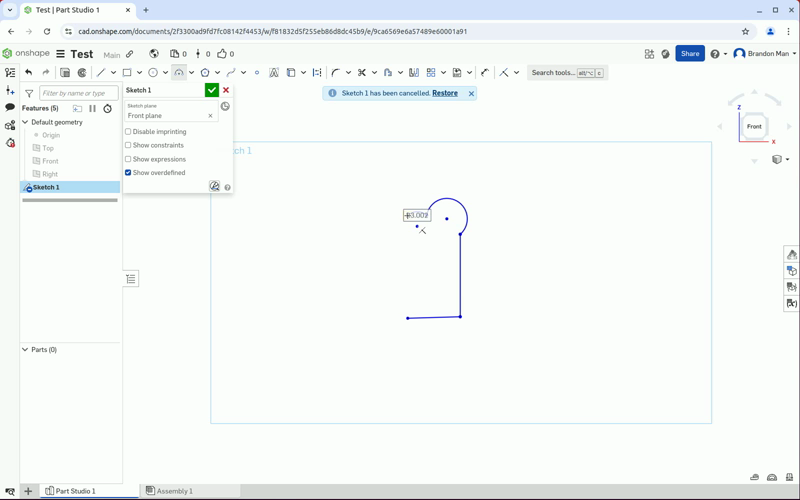
mouse_move(407, 237)
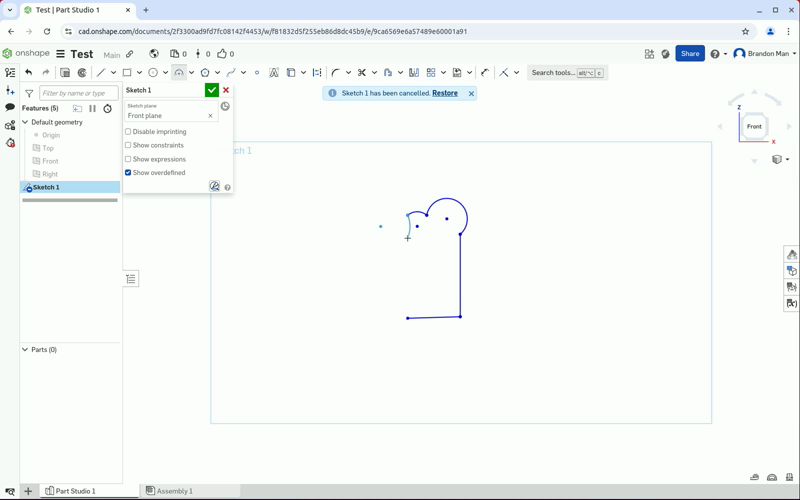
click(407, 237)
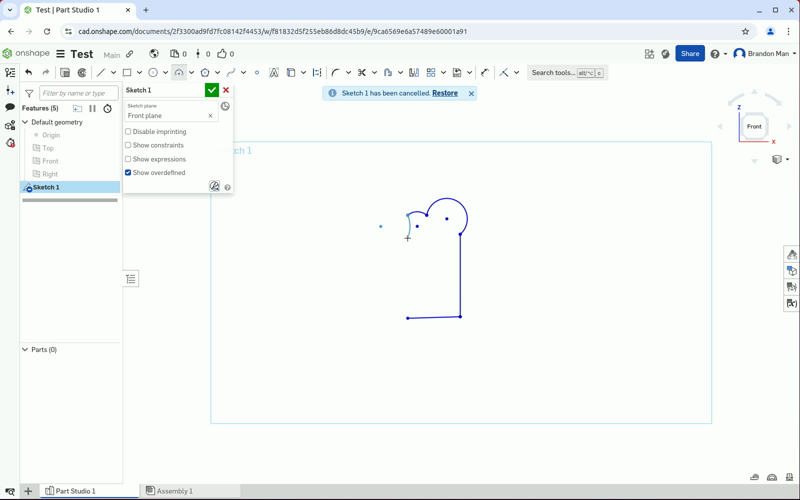
mouse_move(413, 226)
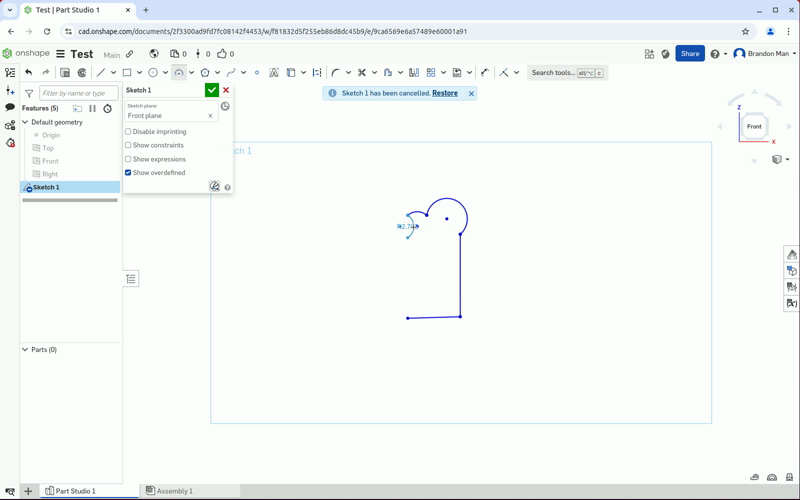
scroll(6)
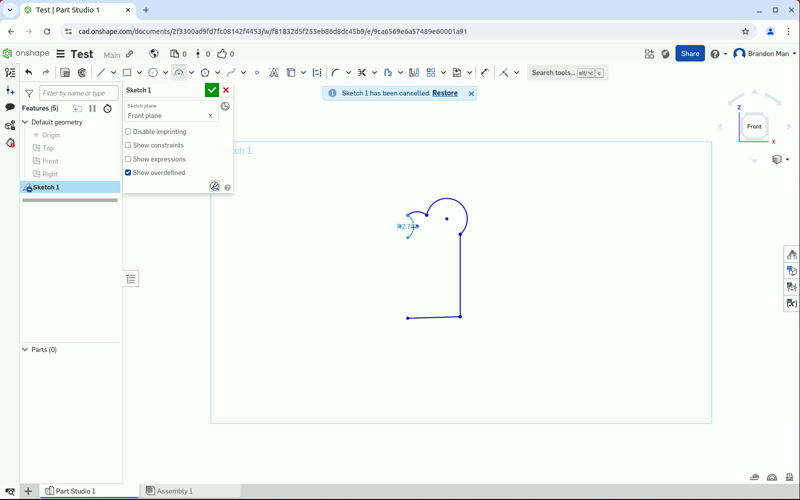
scroll(6)
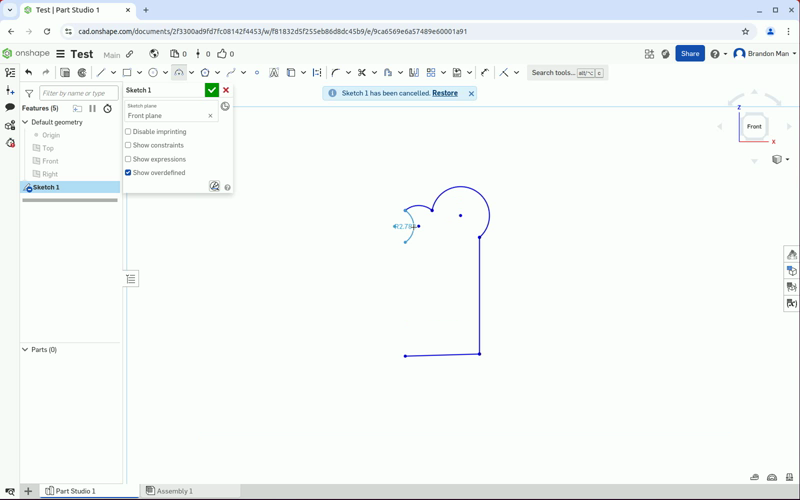
scroll(6)
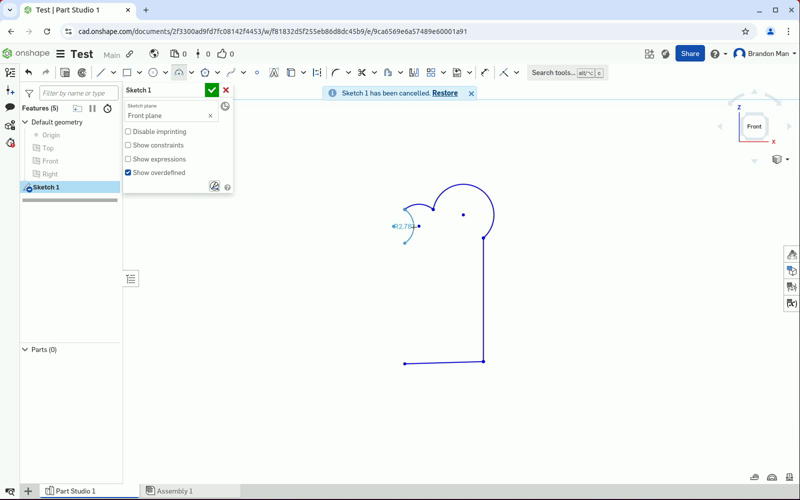
scroll(6)
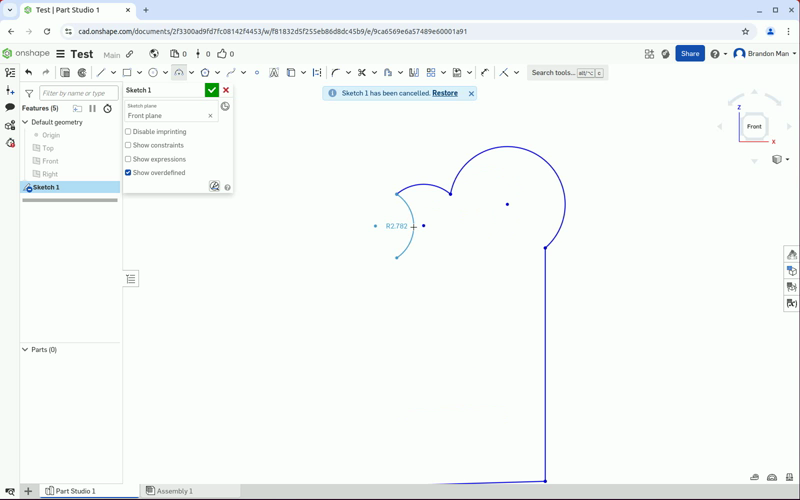
scroll(6)
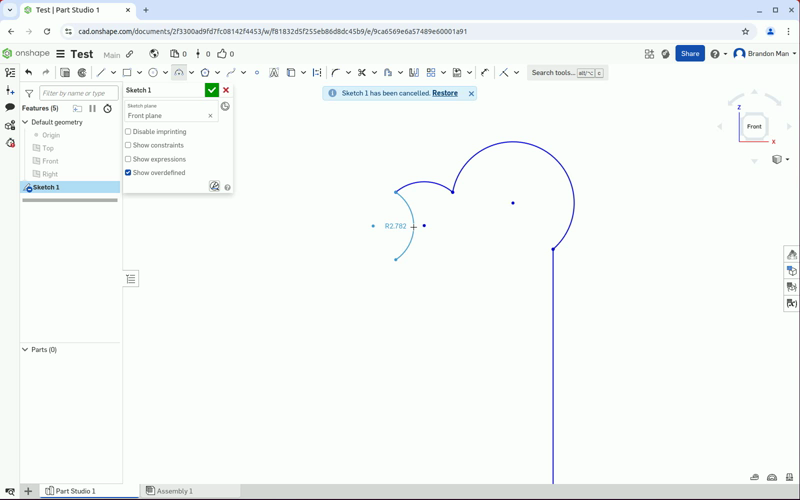
scroll(6)
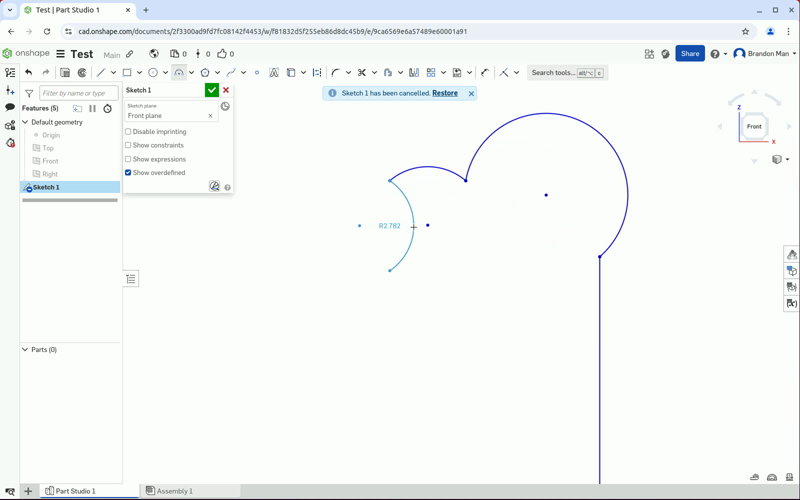
scroll(6)
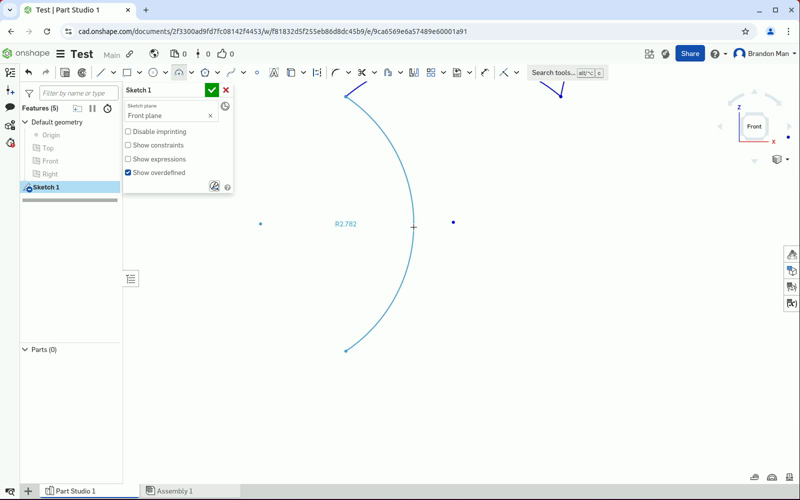
click(413, 226)
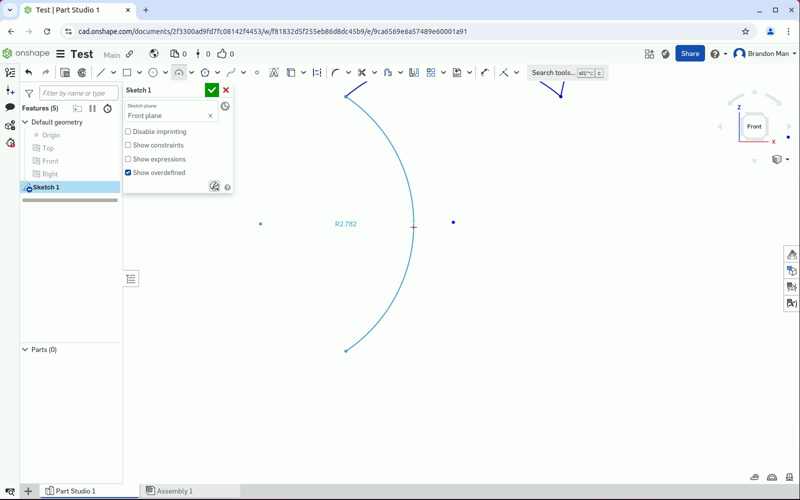
scroll(-6)
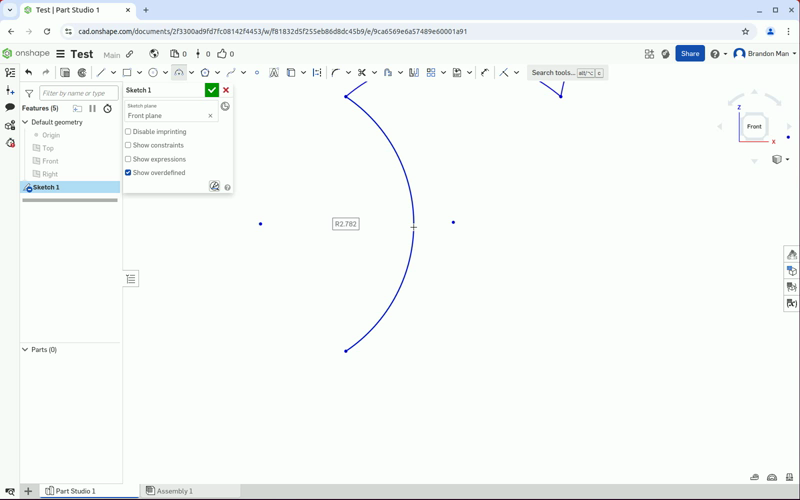
scroll(-6)
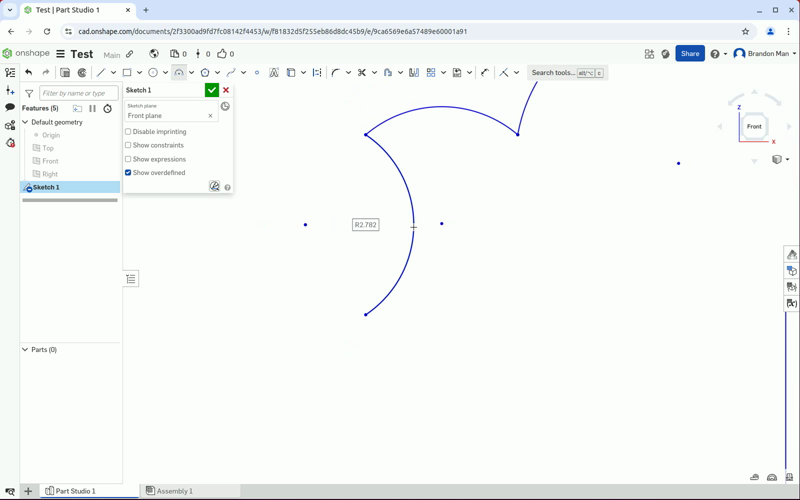
scroll(-6)
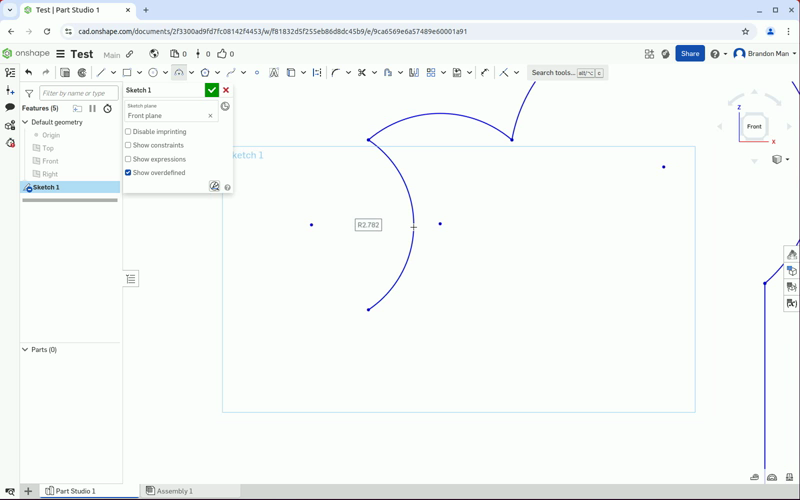
scroll(-6)
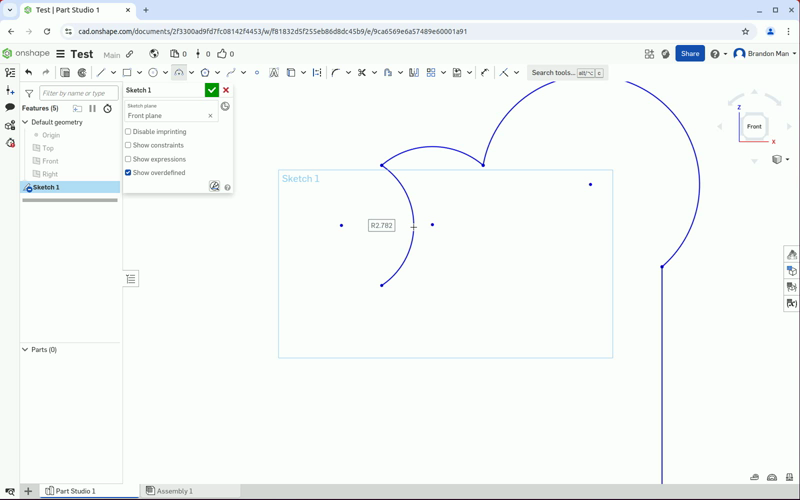
scroll(-6)
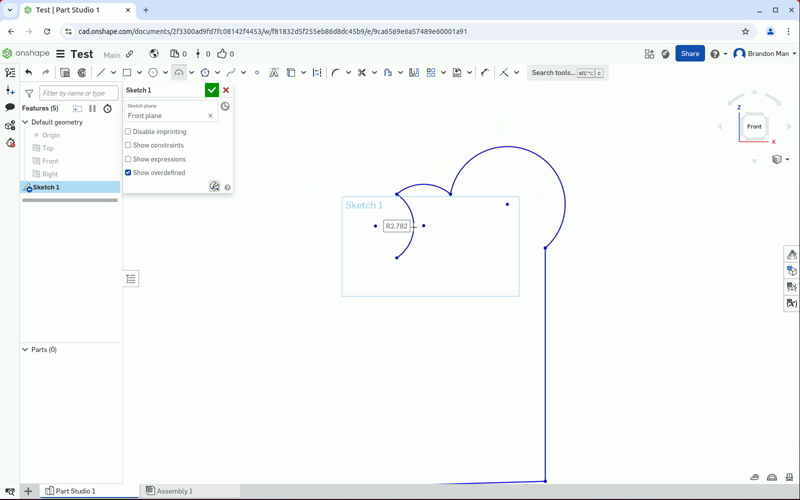
scroll(-6)
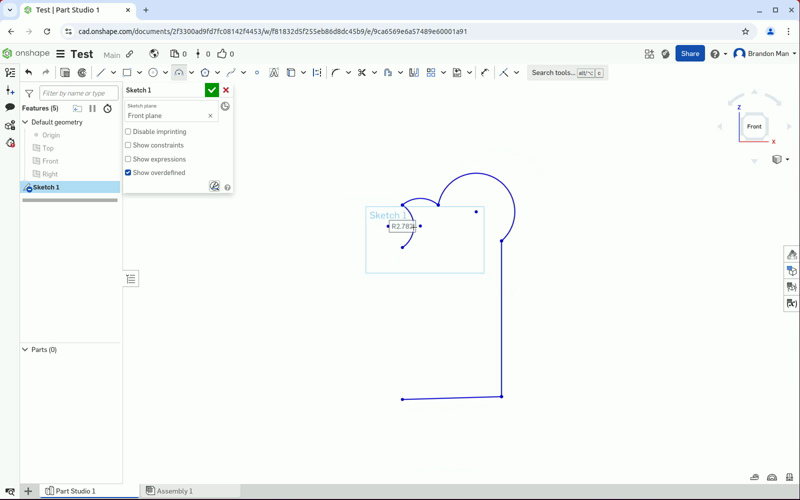
scroll(-6)
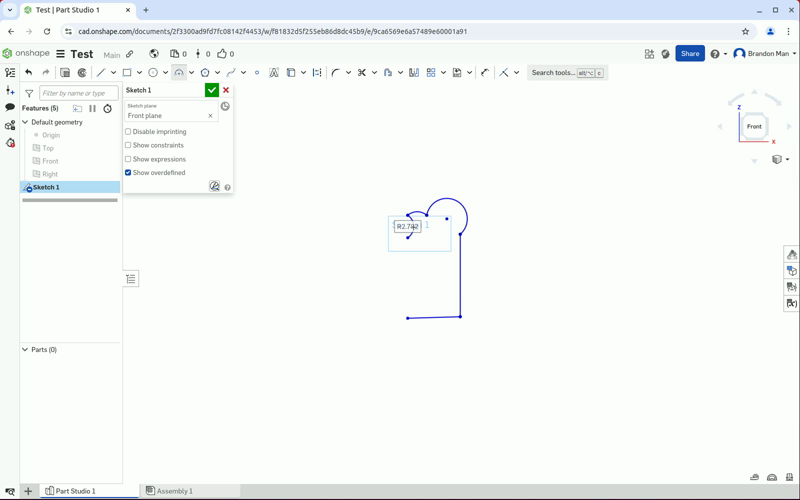
key_up(shift)
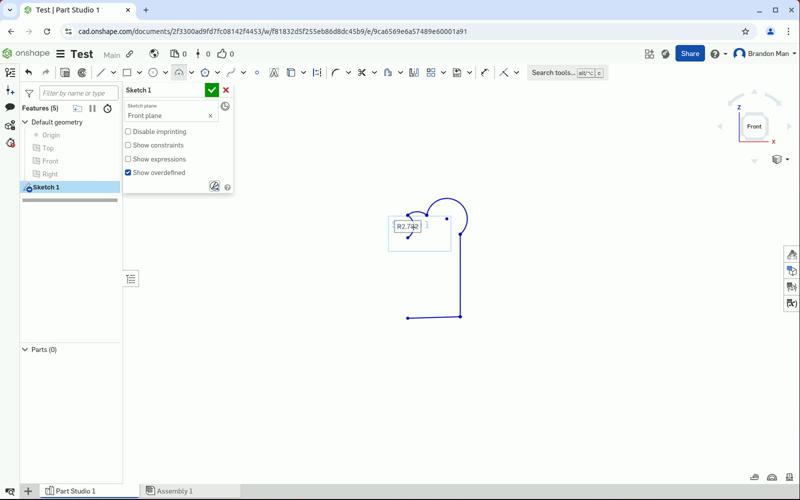
key(esc)
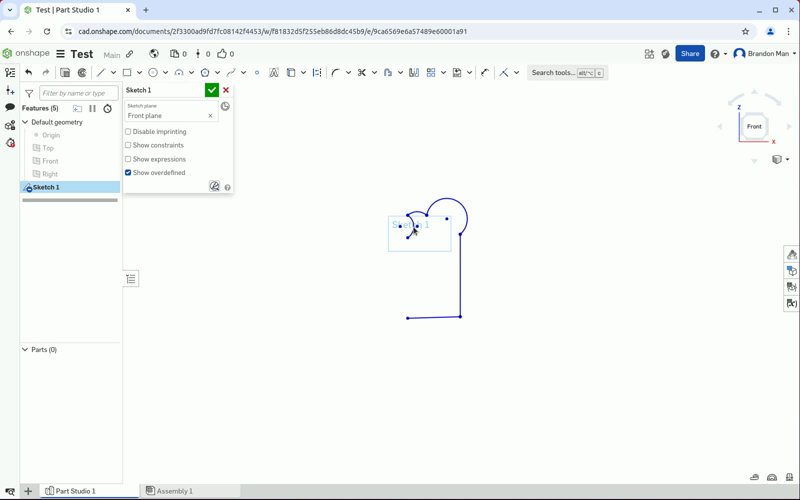
key(l)
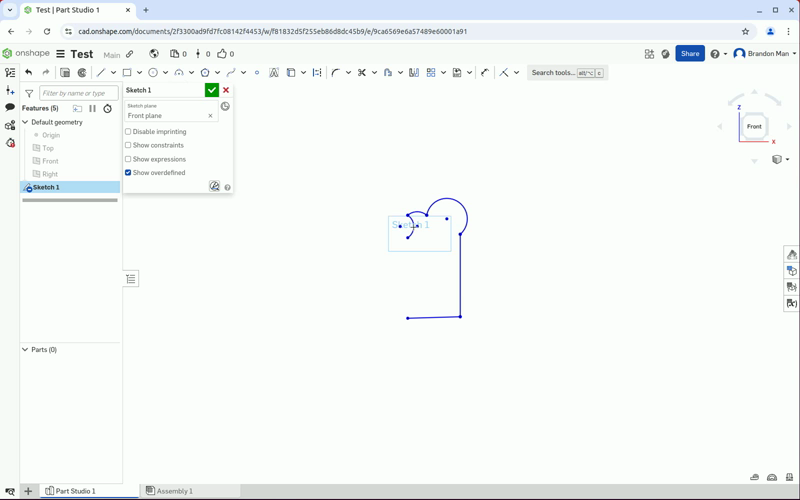
mouse_move(407, 237)
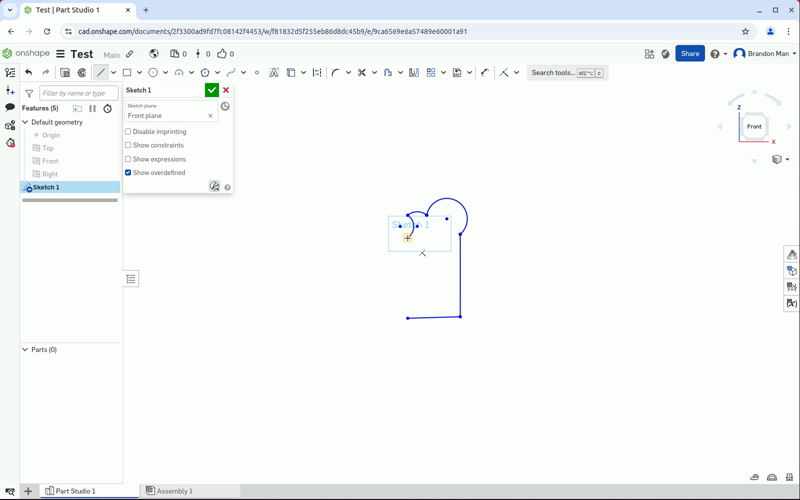
click(407, 237)
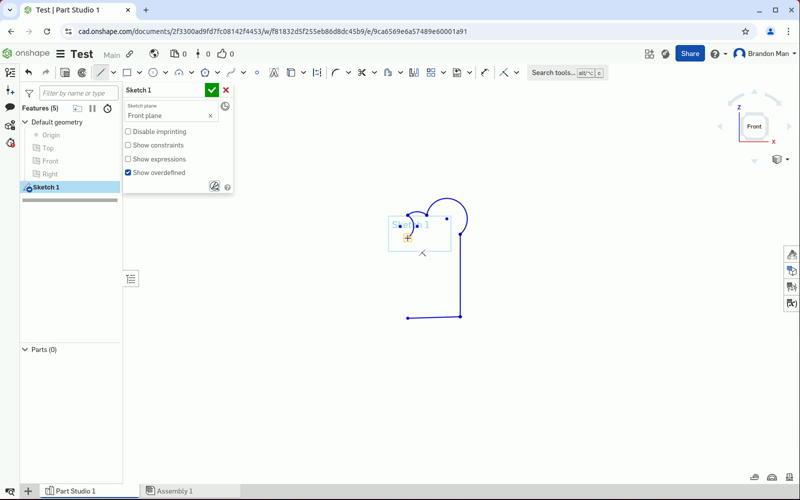
key_down(shift)
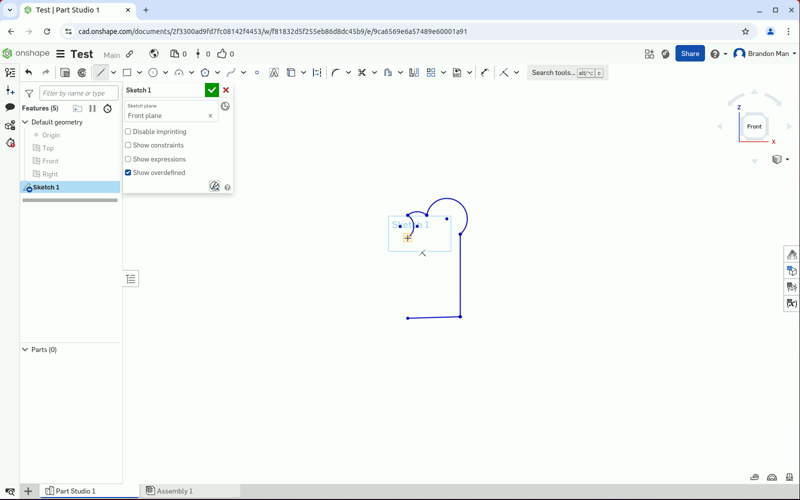
mouse_move(407, 318)
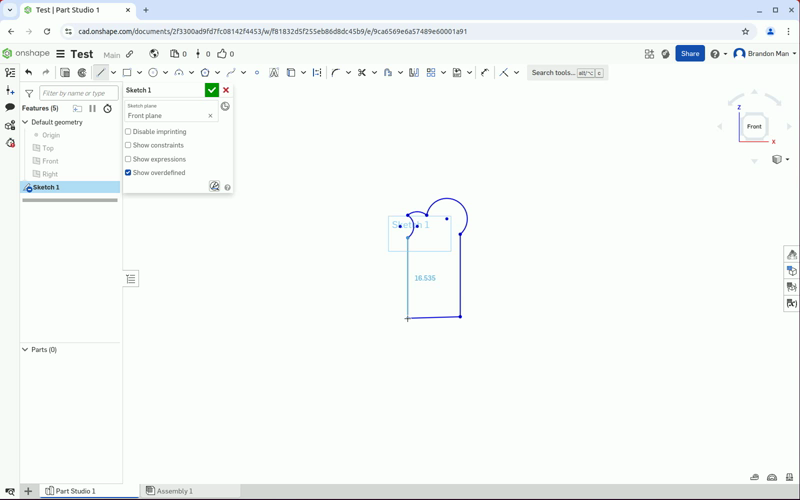
key_up(shift)
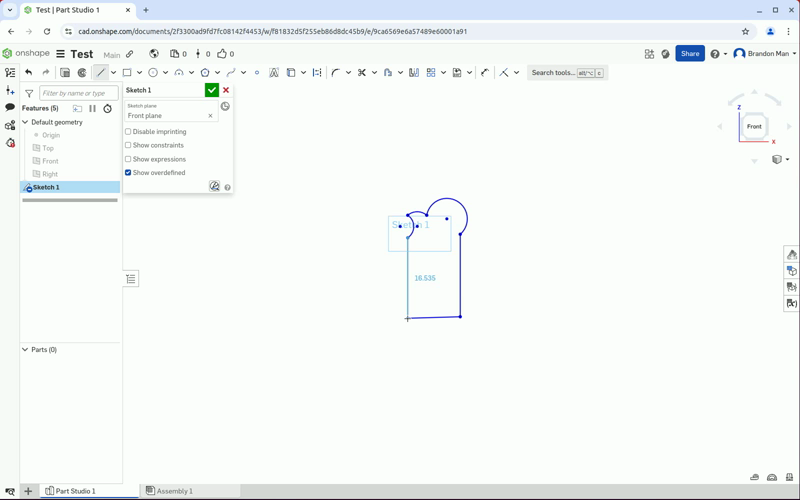
click(407, 318)
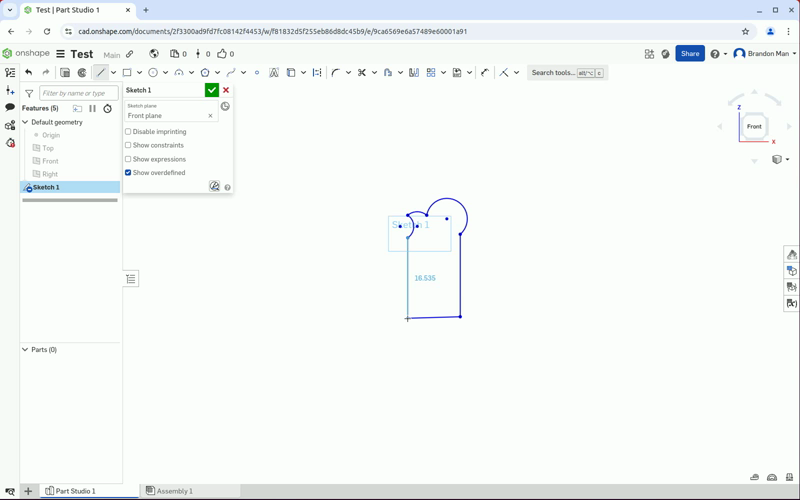
key(esc)
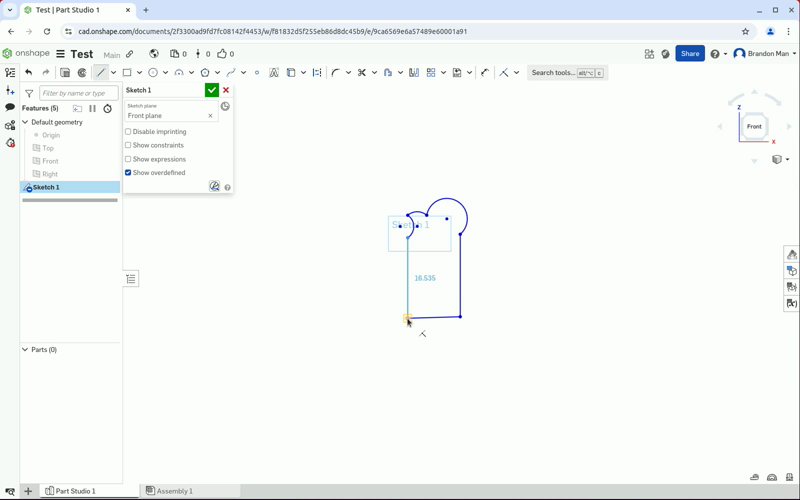
mouse_move(422, 232)
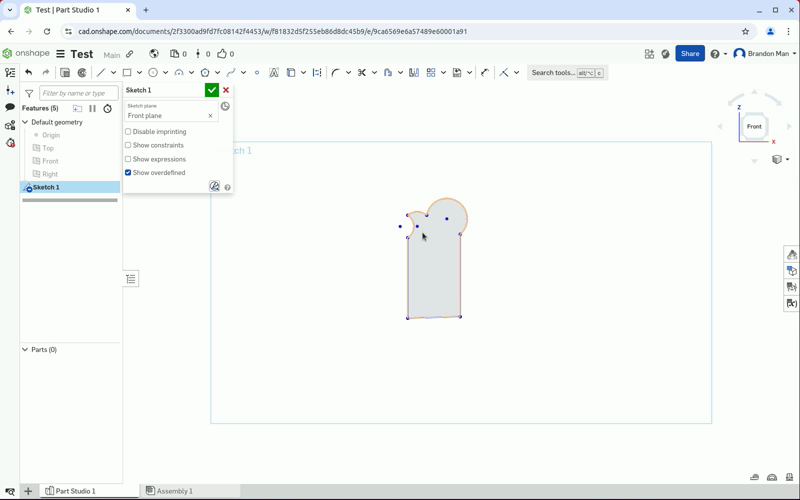
click(422, 232)
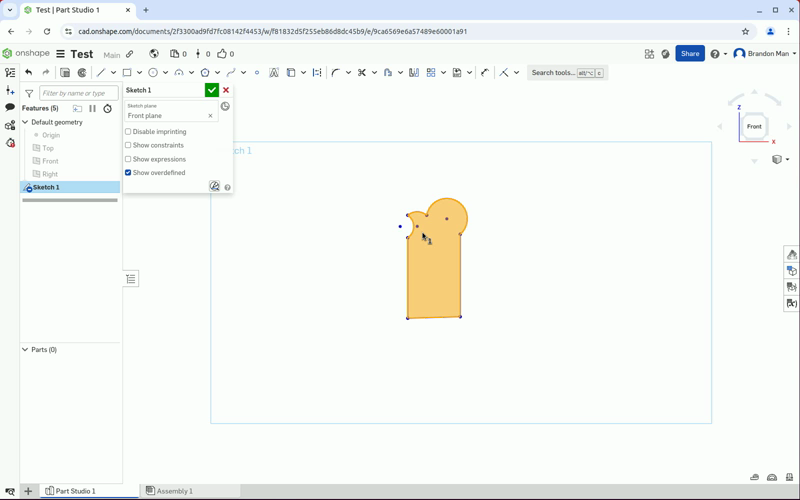
mouse_move(73, 352)
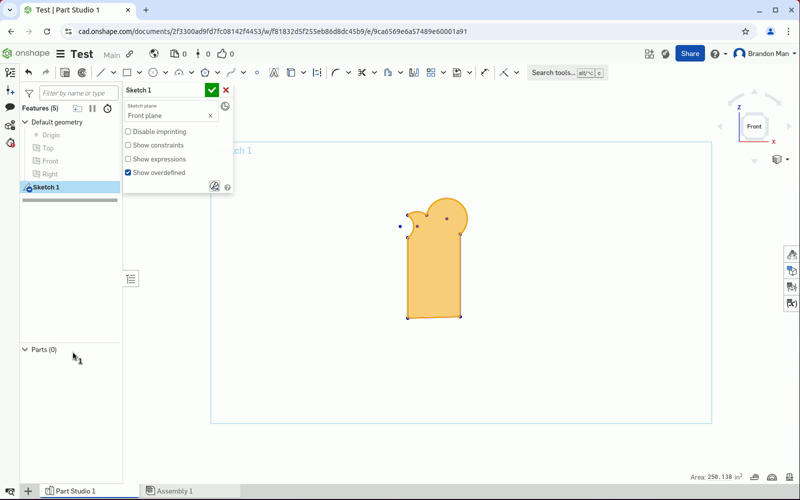
key(shift+y)
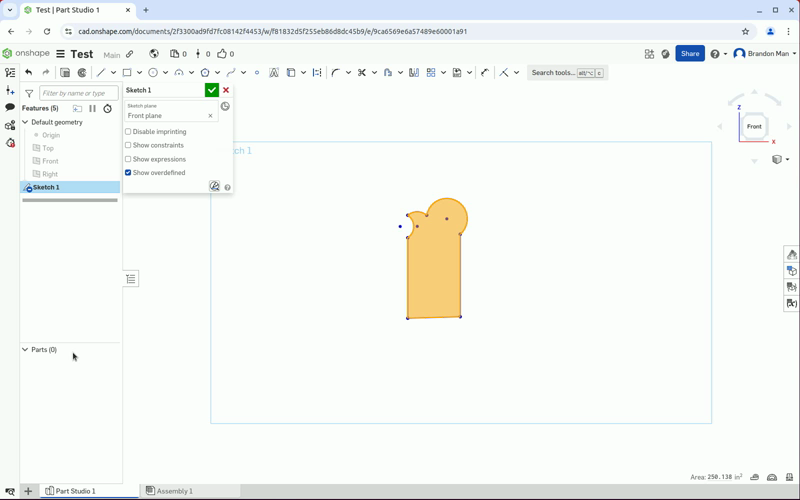
key(shift+e)
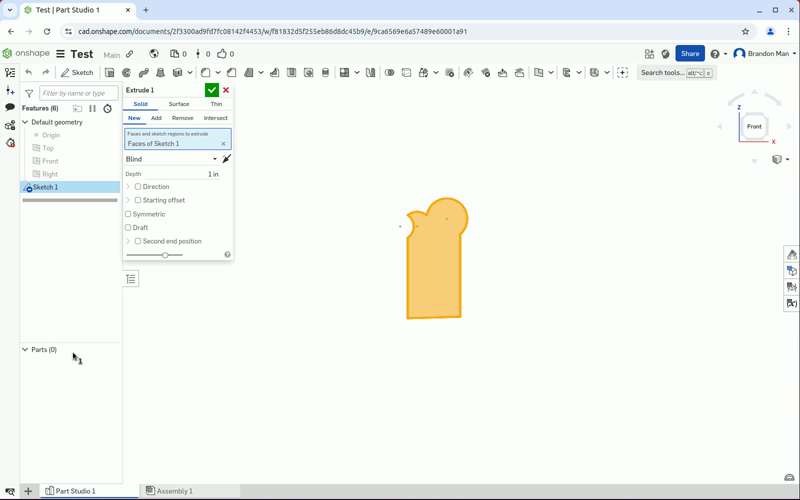
mouse_move(143, 106)
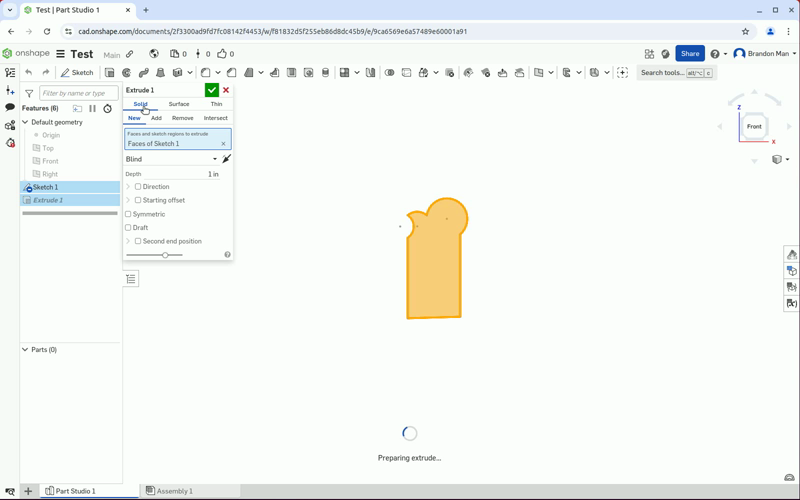
click(143, 106)
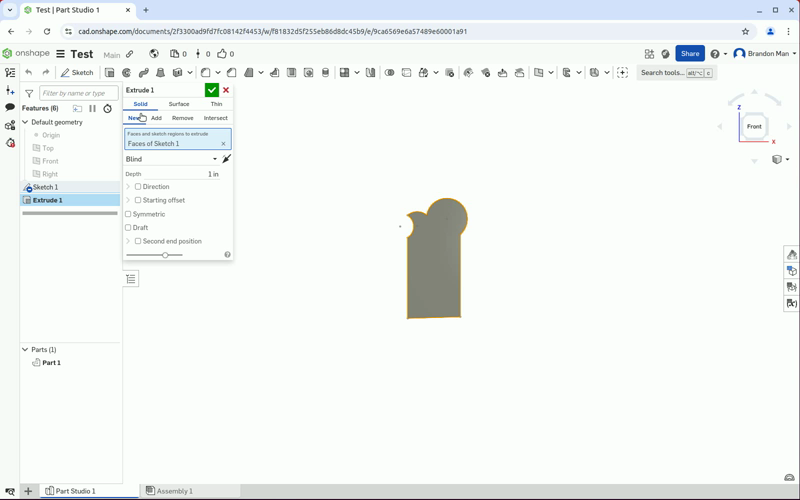
mouse_move(137, 120)
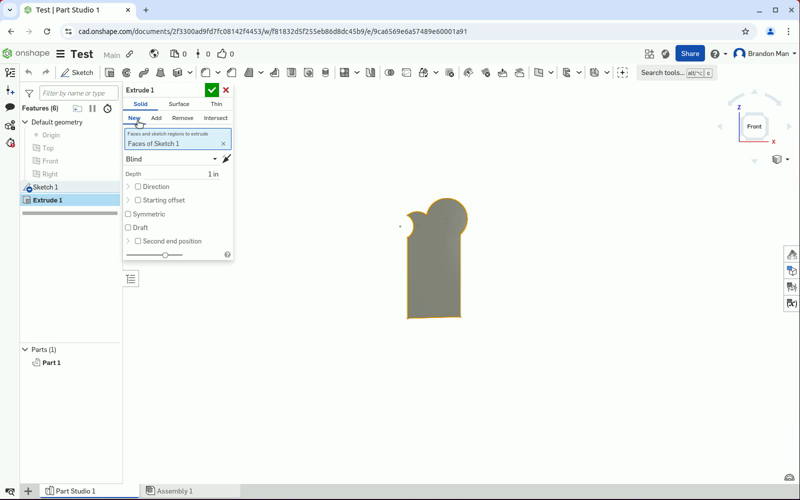
click(137, 120)
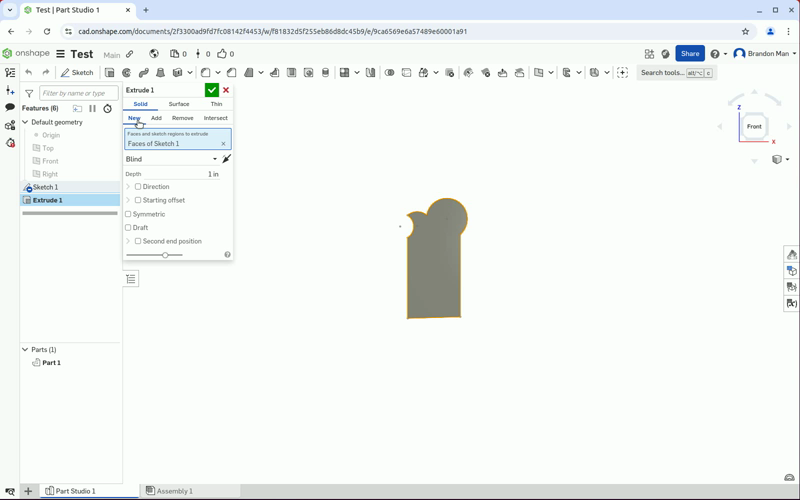
key(tab, 4)
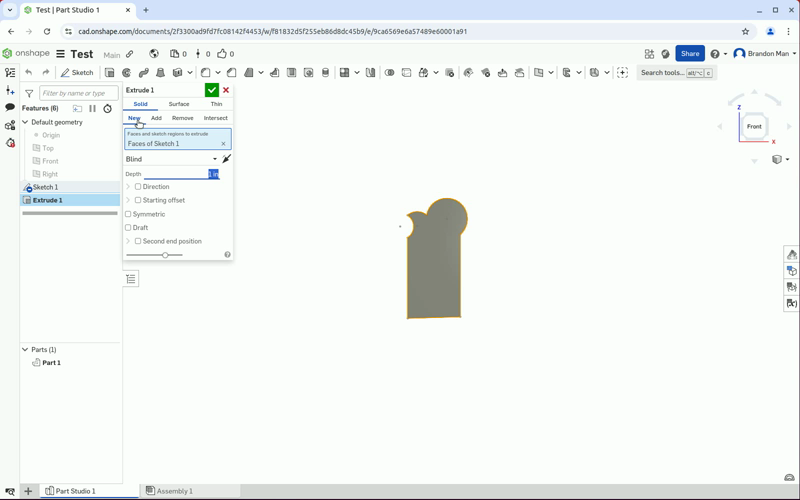
text(0.481)
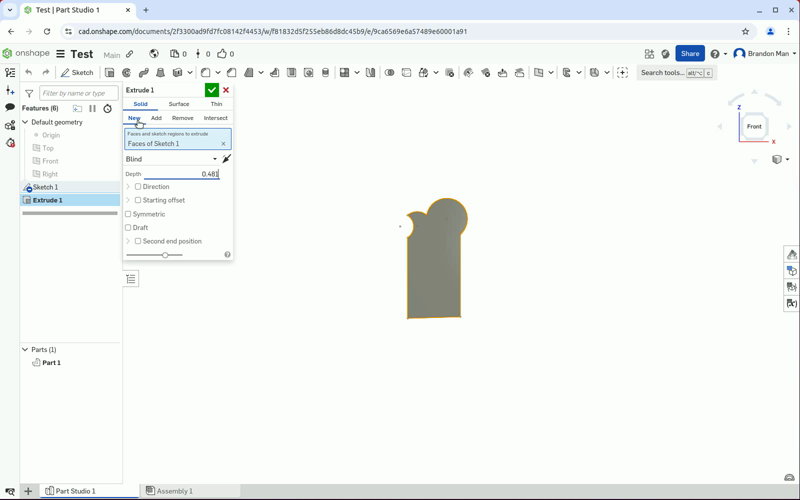
key(enter)
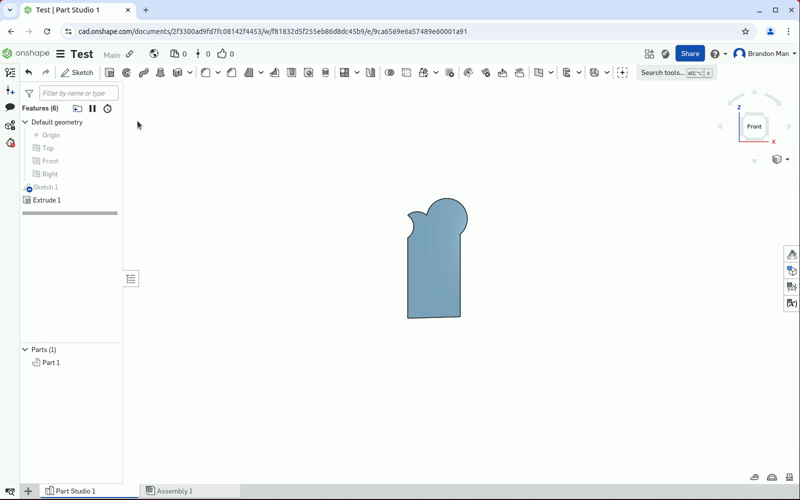
key(shift+h)
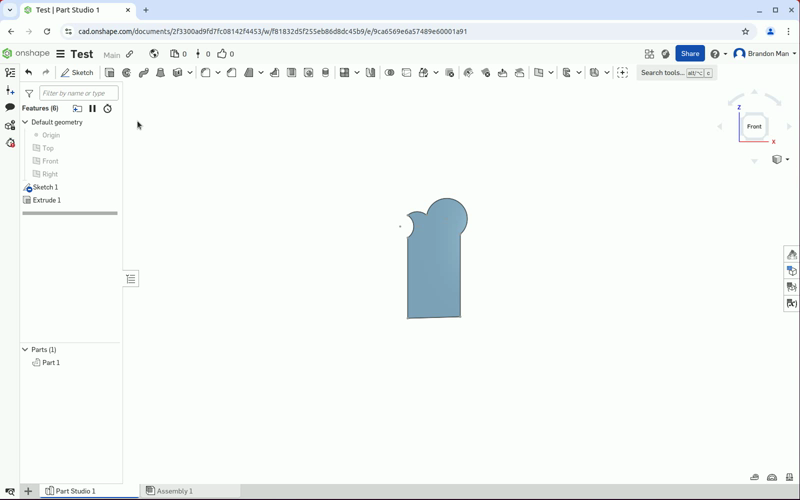
key(shift+h)
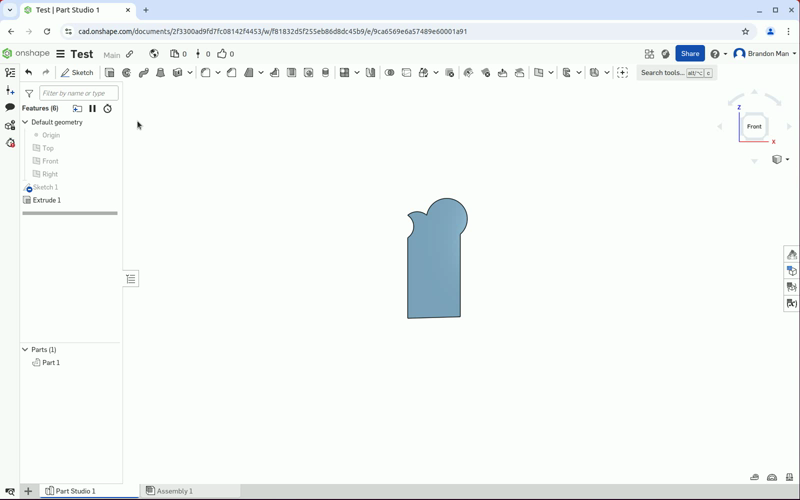
mouse_move(73, 189)
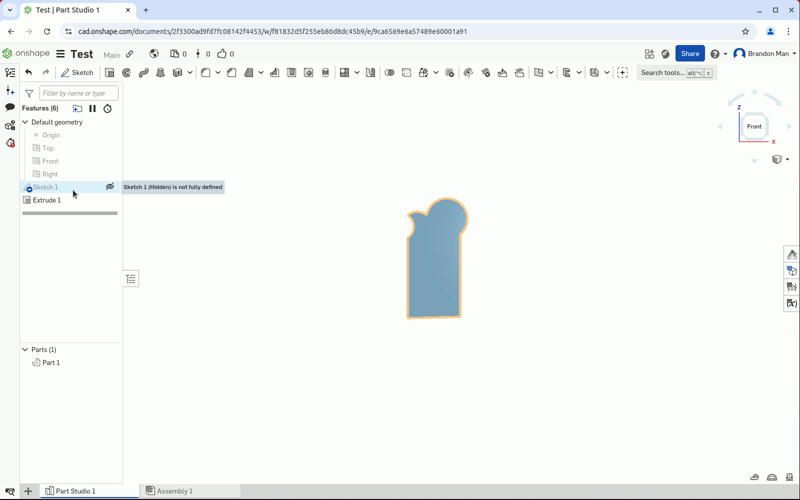
click(73, 189)
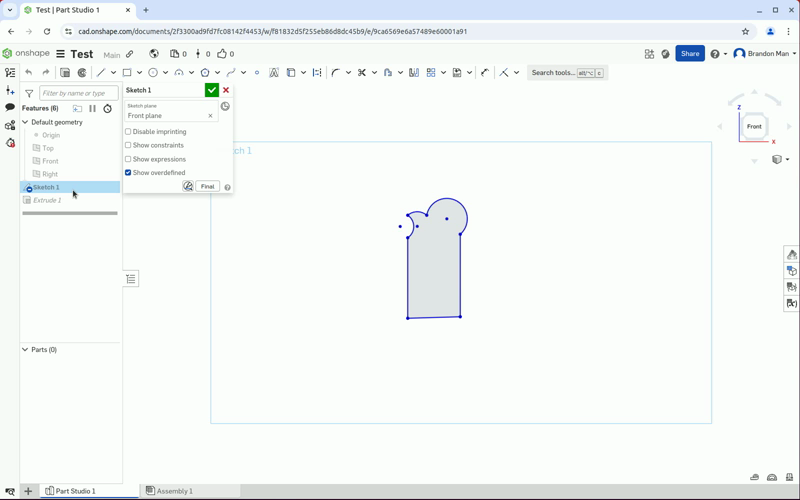
mouse_move(229, 92)
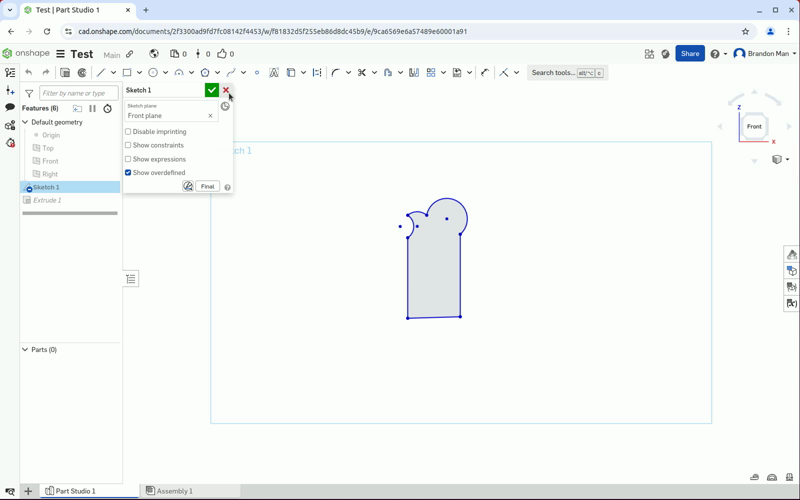
click(229, 92)
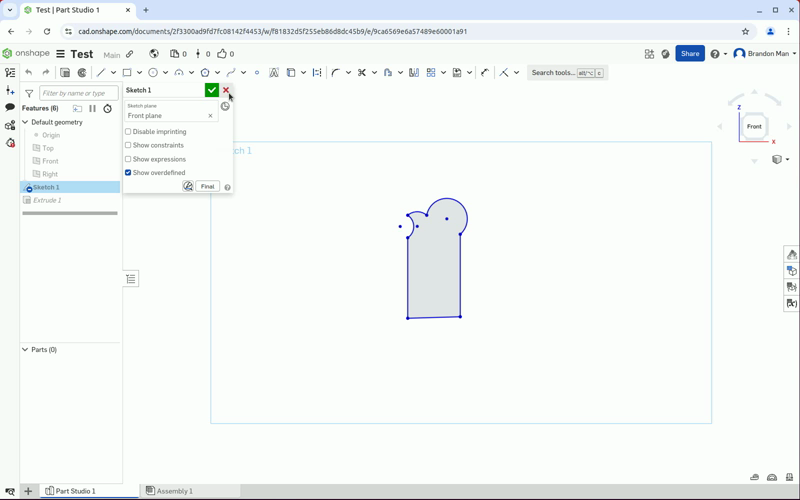
key(shift+s)
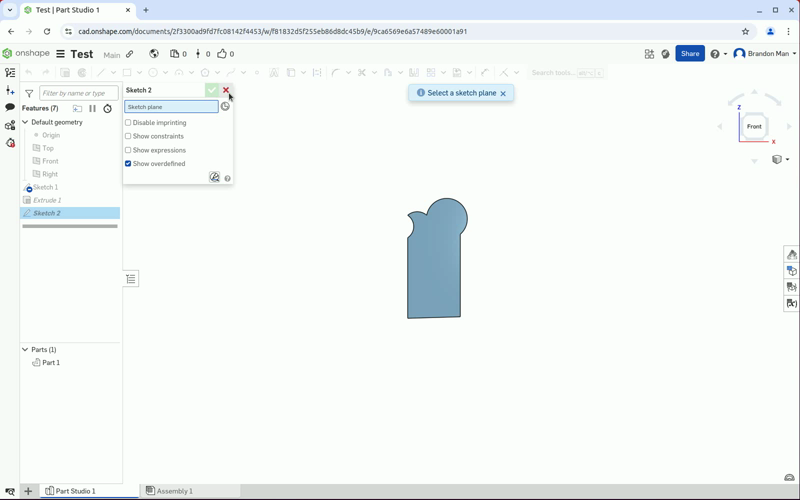
mouse_move(73, 163)
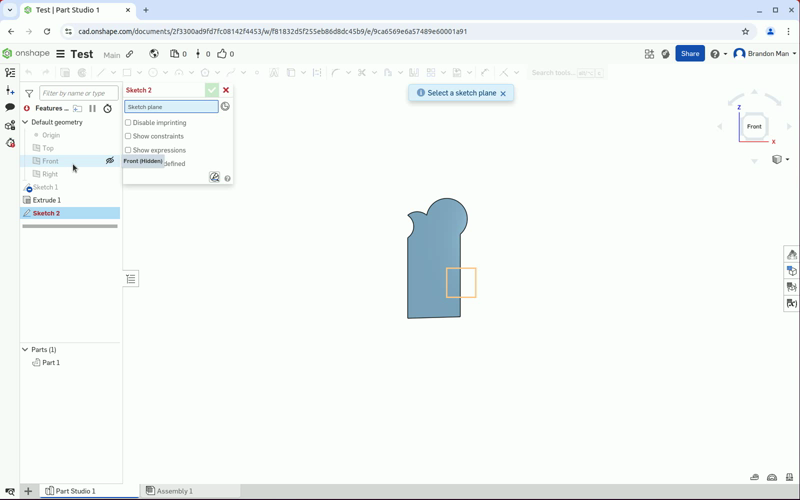
click(73, 163)
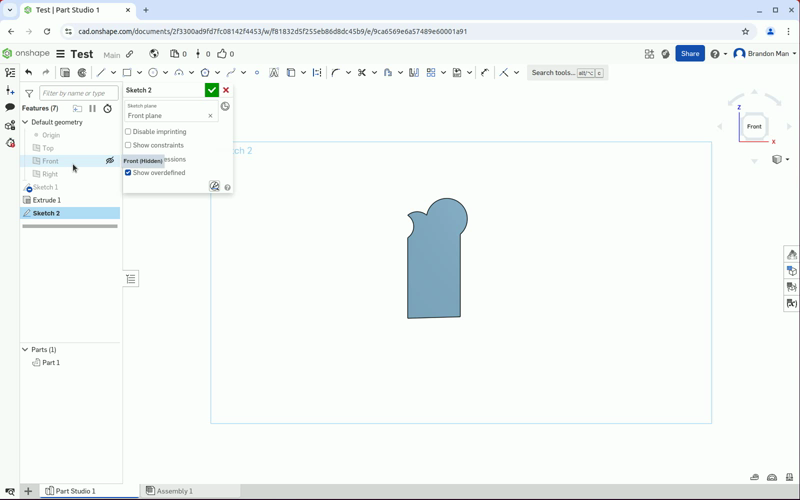
mouse_move(73, 352)
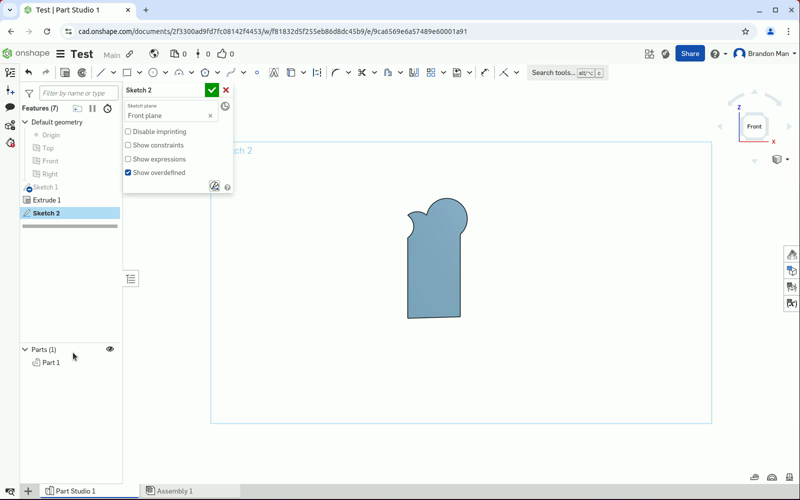
key(y)
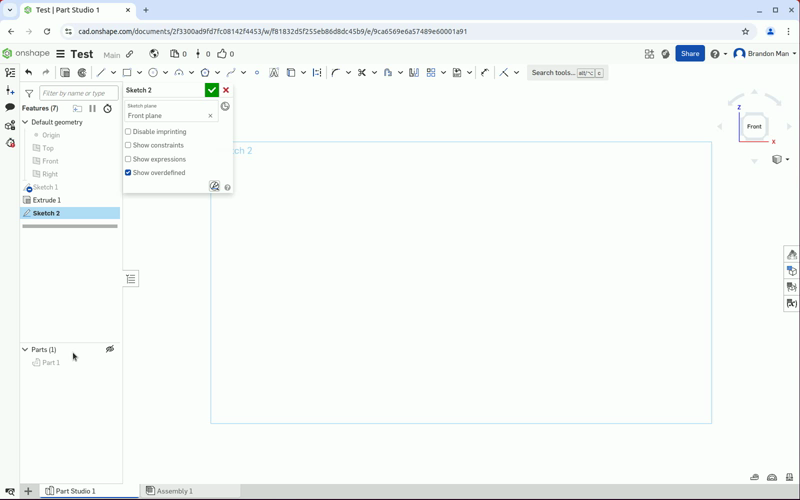
key(l)
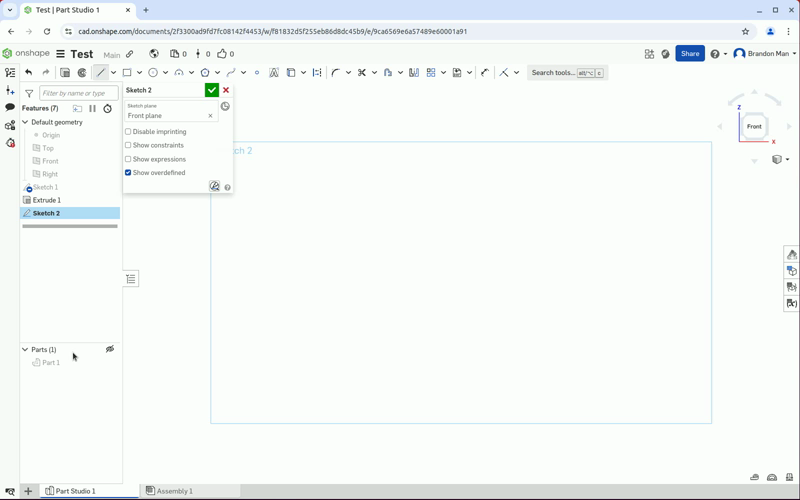
key_down(shift)
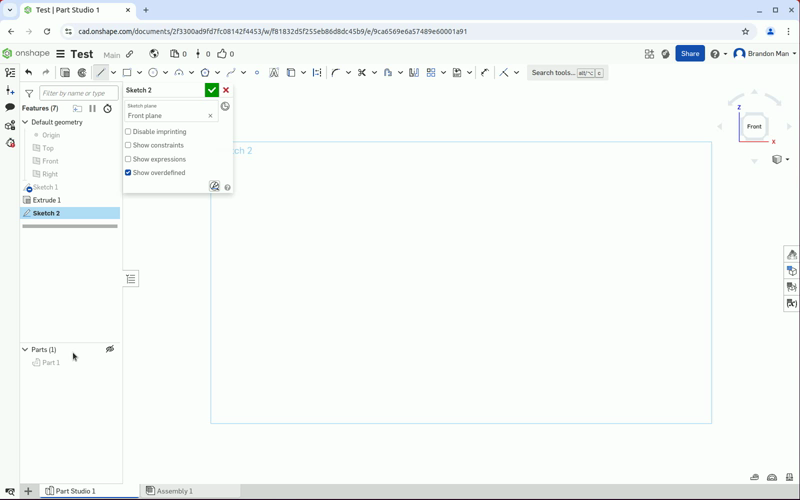
mouse_move(355, 316)
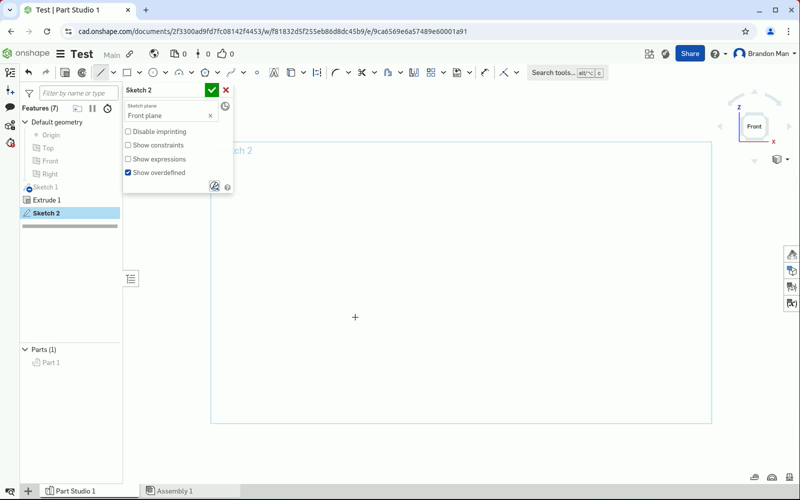
click(355, 316)
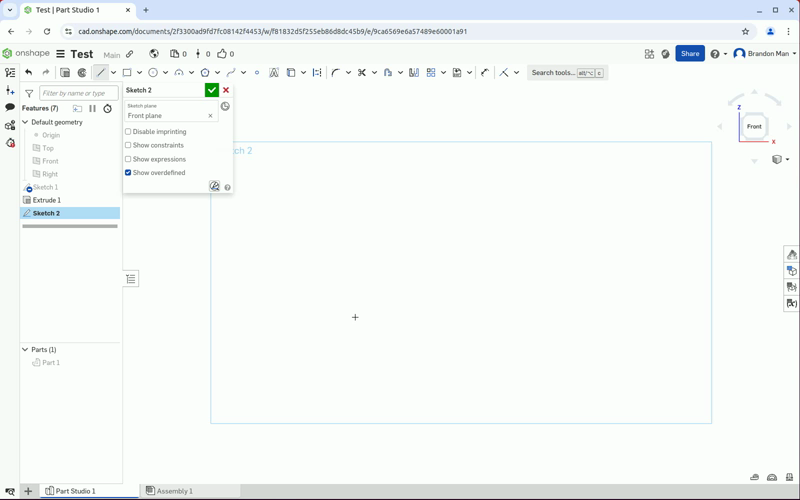
key_up(shift)
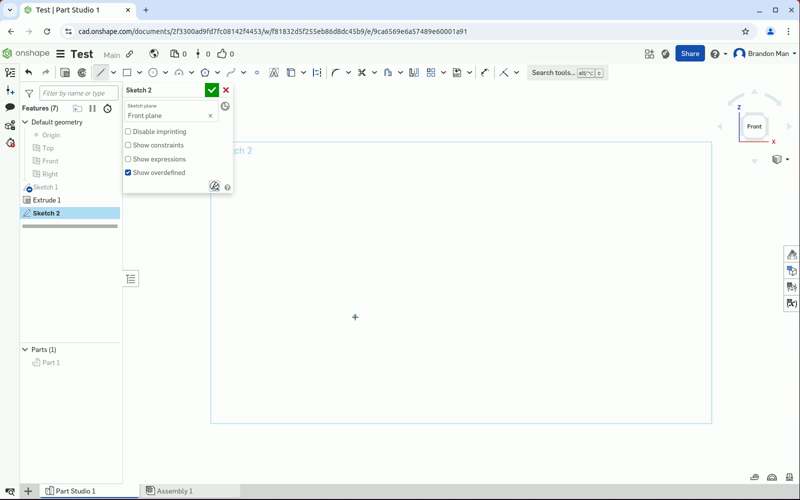
key_down(shift)
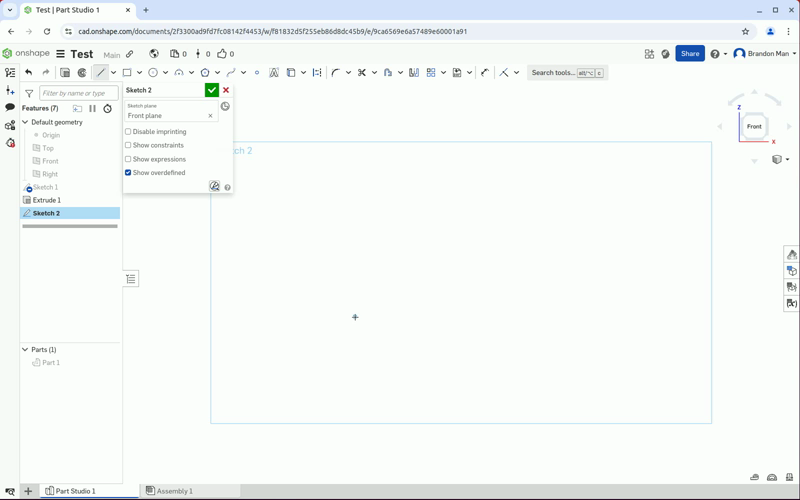
mouse_move(385, 316)
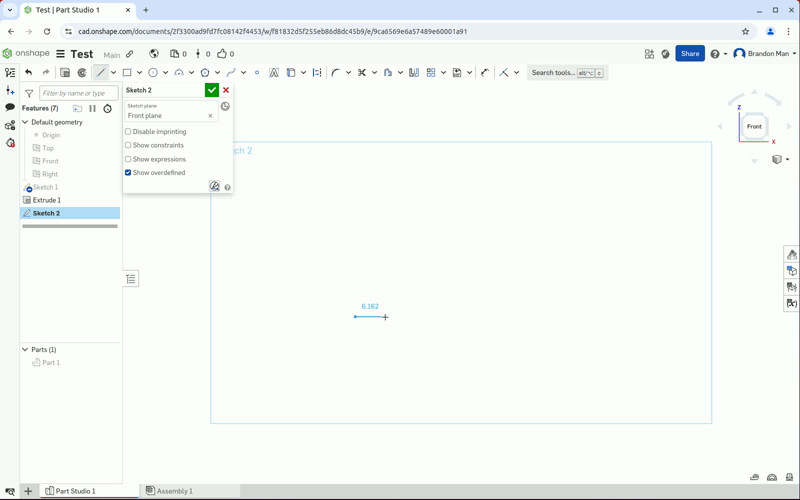
mouse_move(408, 318)
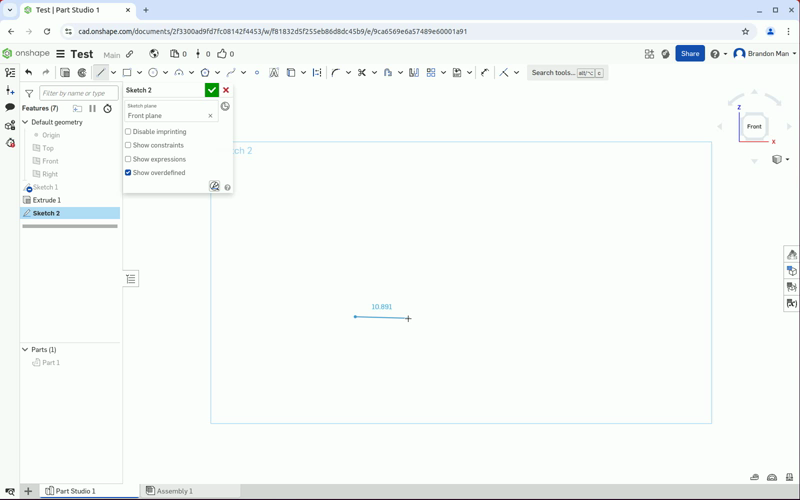
click(408, 318)
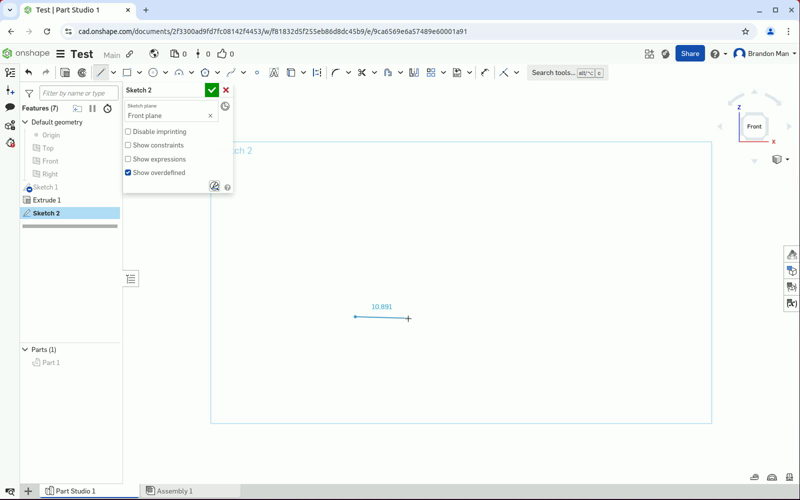
key_up(shift)
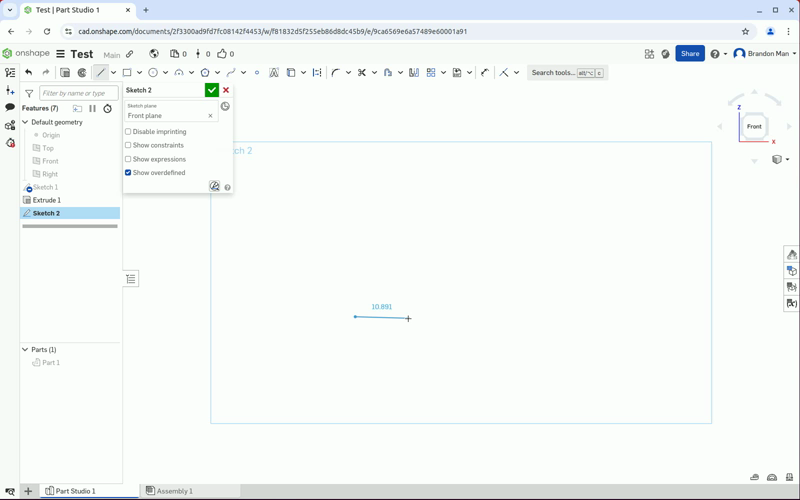
key_down(shift)
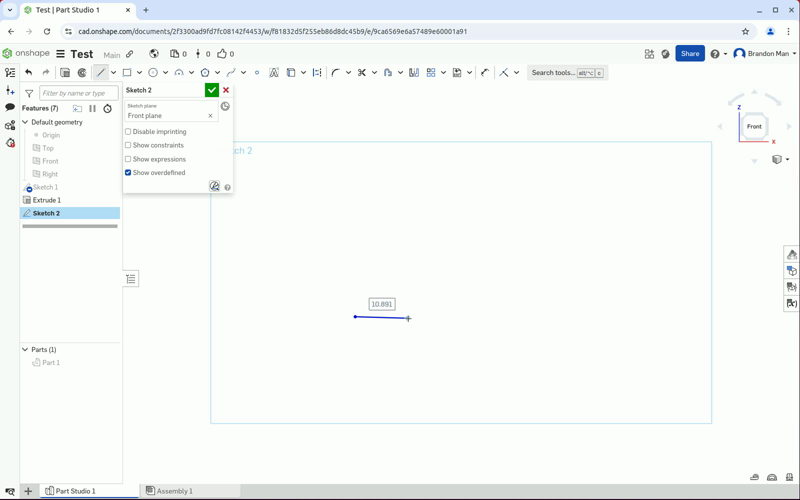
mouse_move(408, 237)
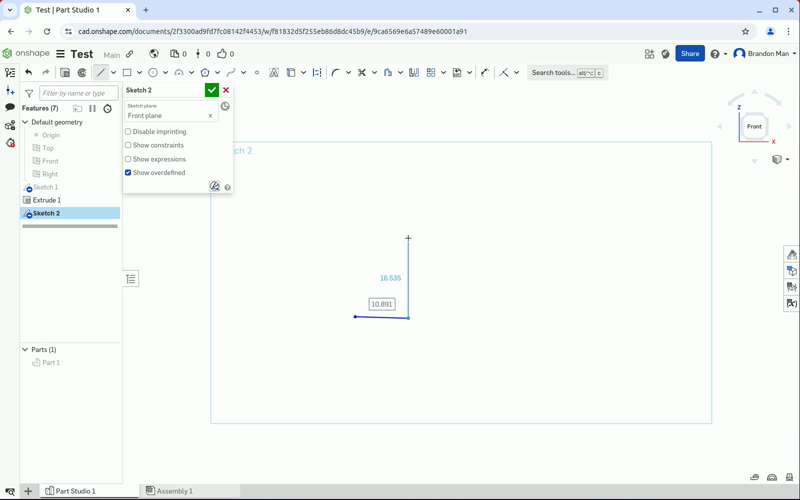
click(408, 237)
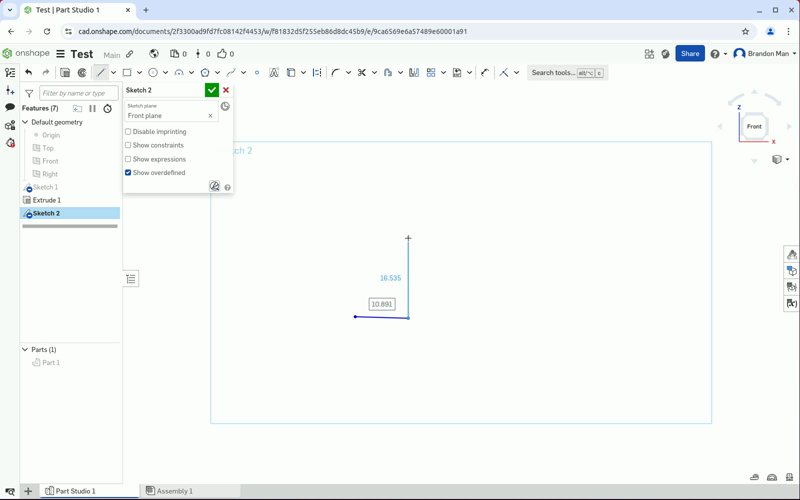
key_up(shift)
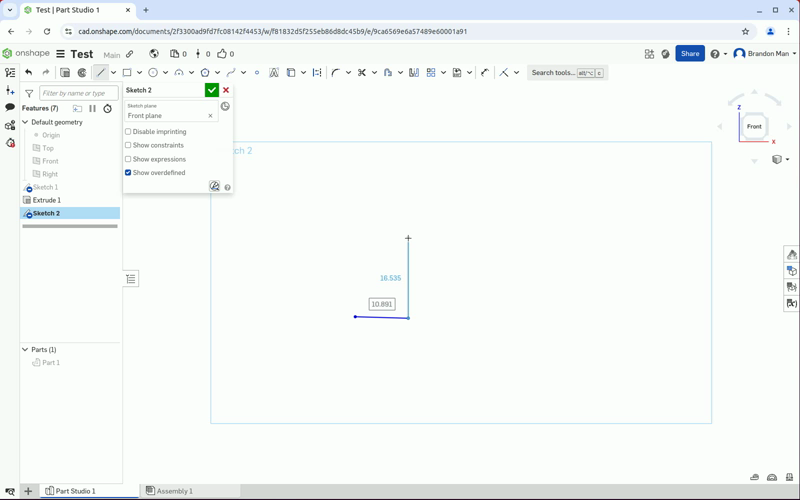
key(esc)
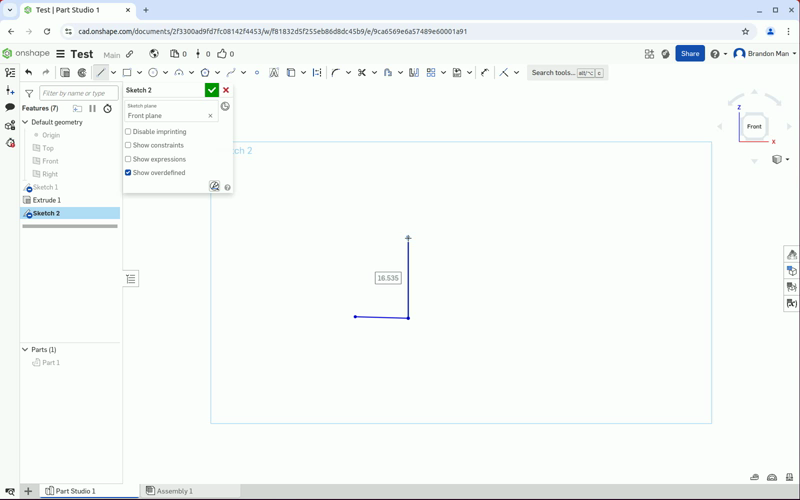
key(a)
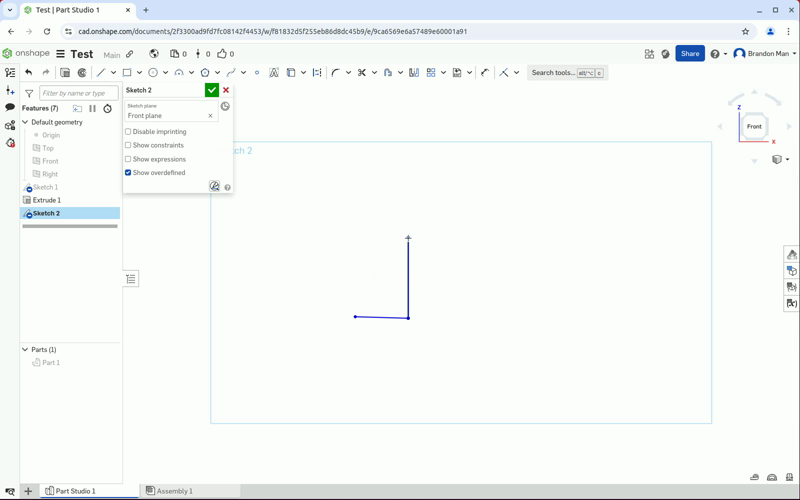
mouse_move(408, 237)
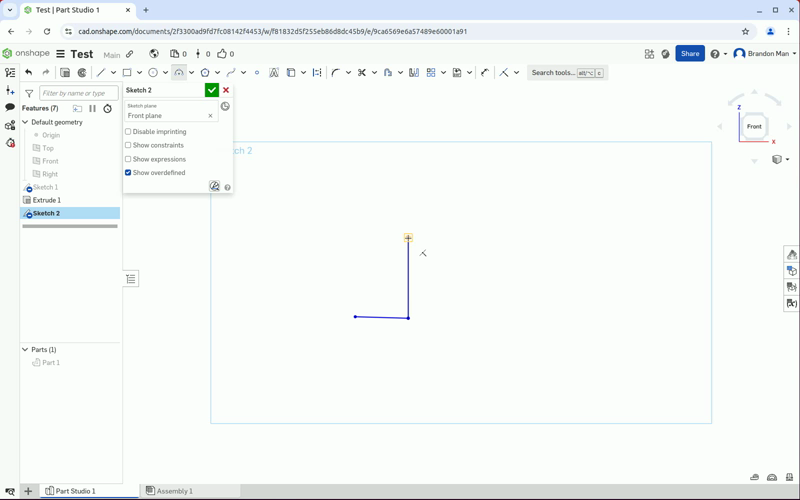
click(408, 237)
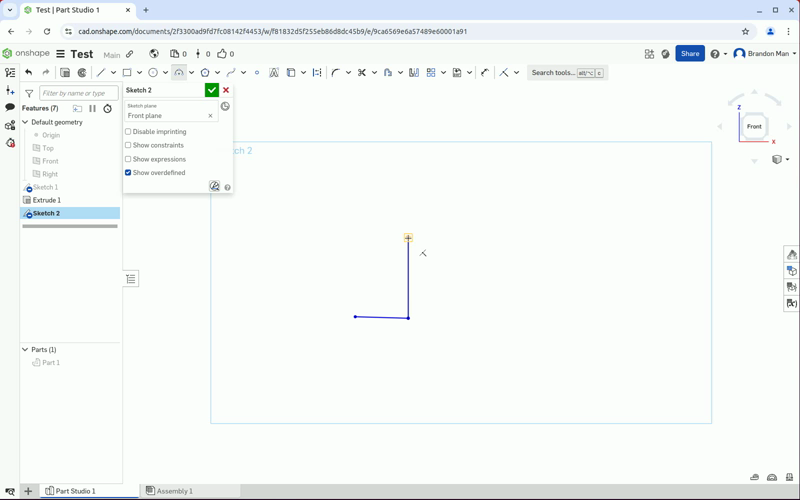
key_down(shift)
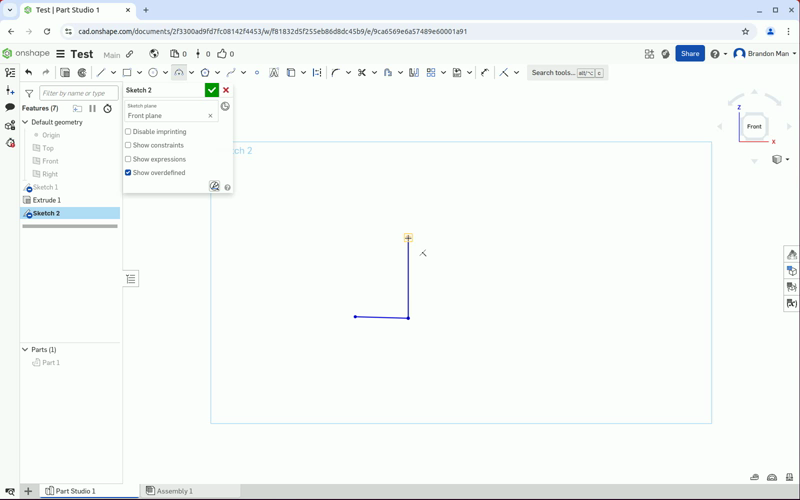
mouse_move(408, 215)
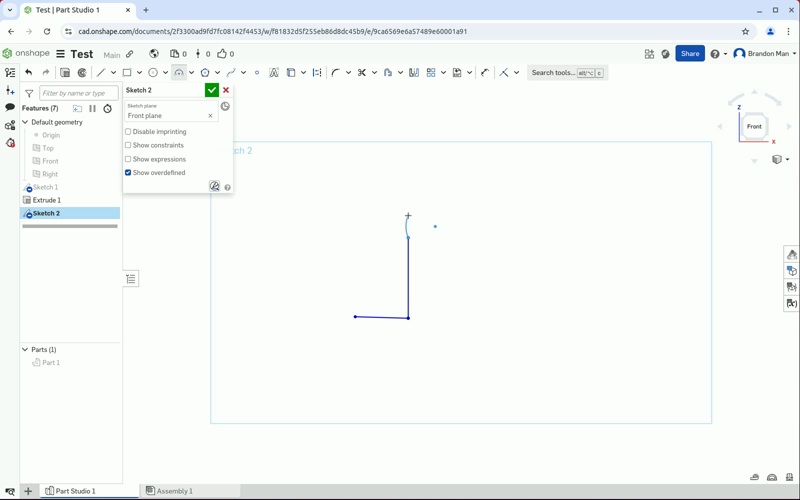
click(408, 215)
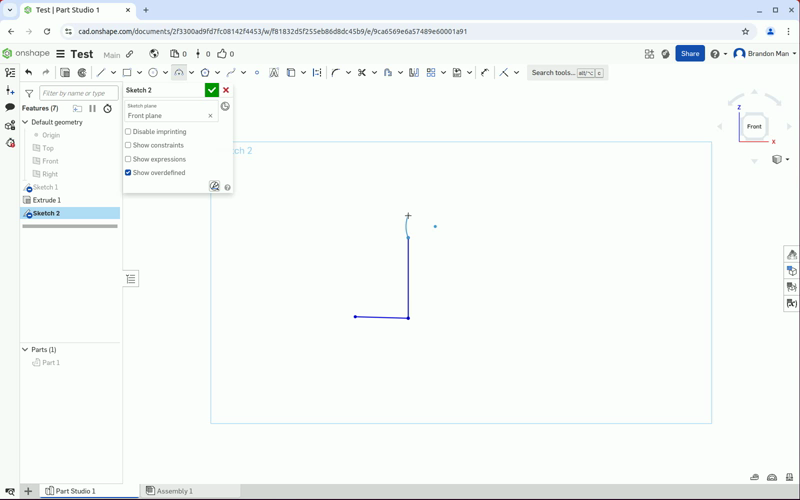
mouse_move(402, 226)
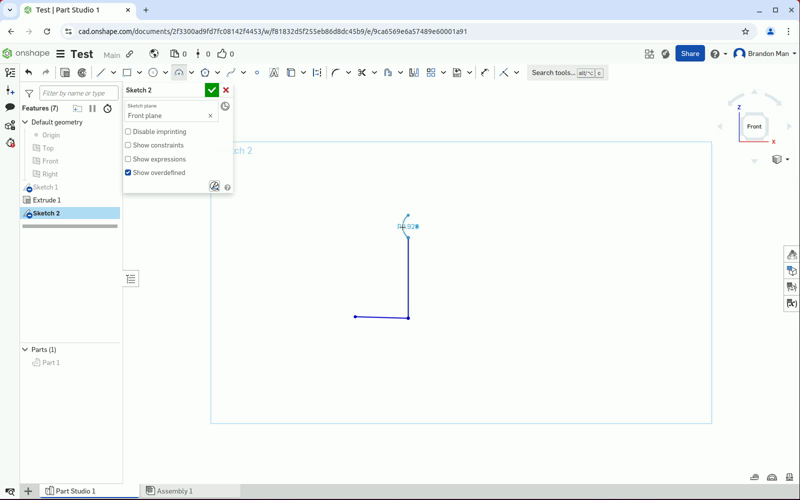
click(402, 226)
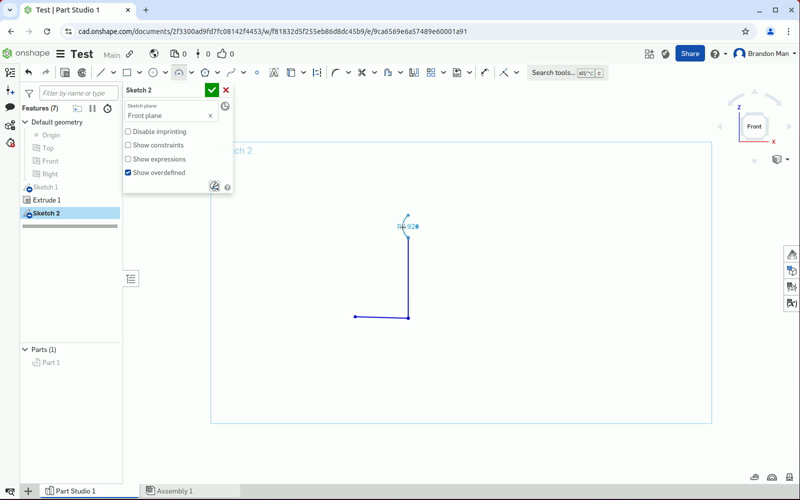
key_up(shift)
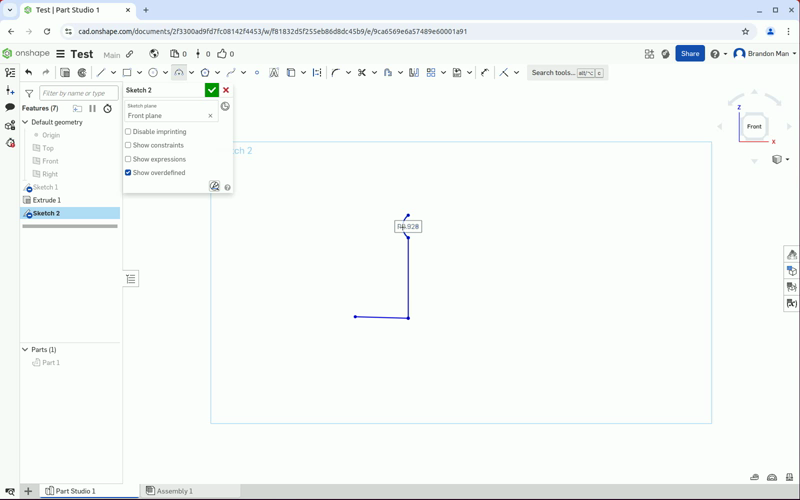
mouse_move(408, 215)
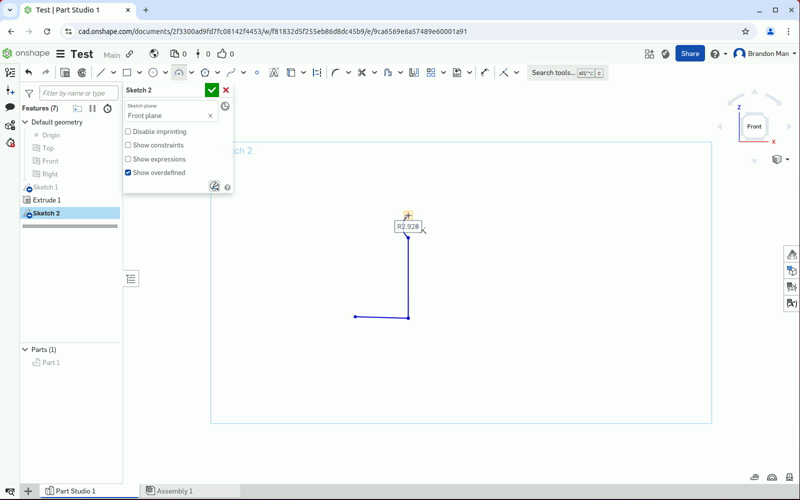
click(408, 215)
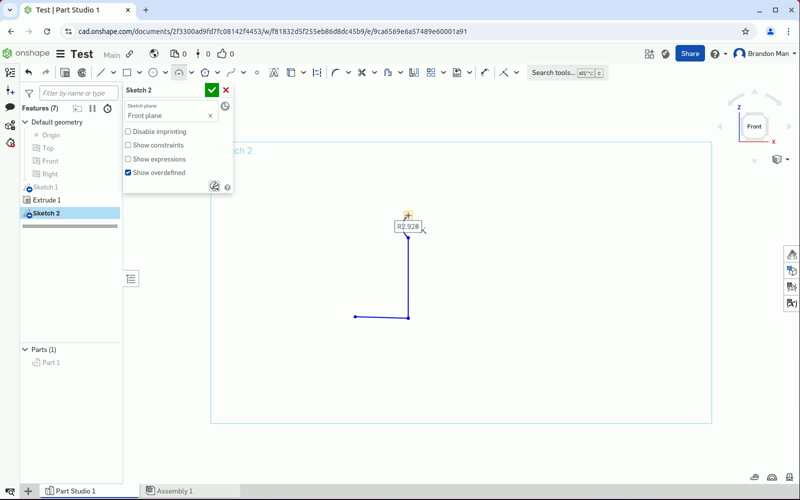
key_down(shift)
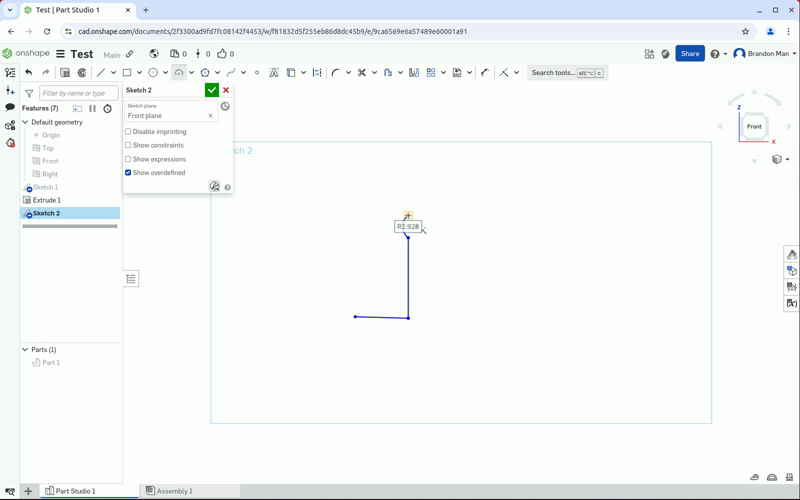
mouse_move(389, 215)
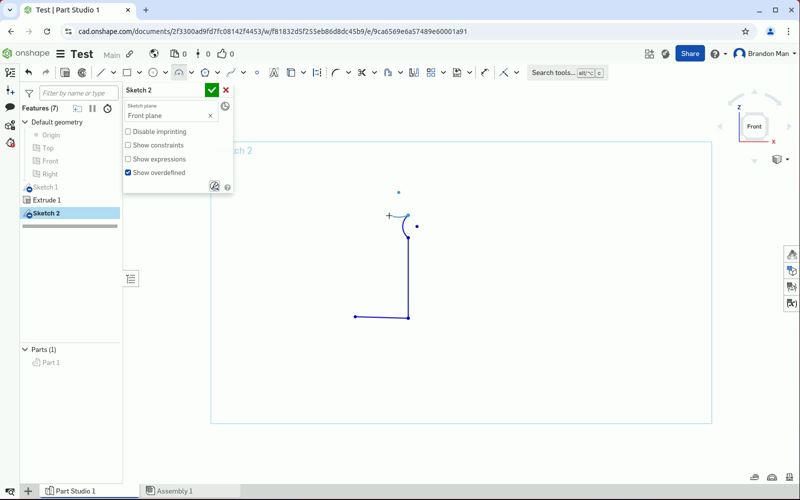
click(389, 215)
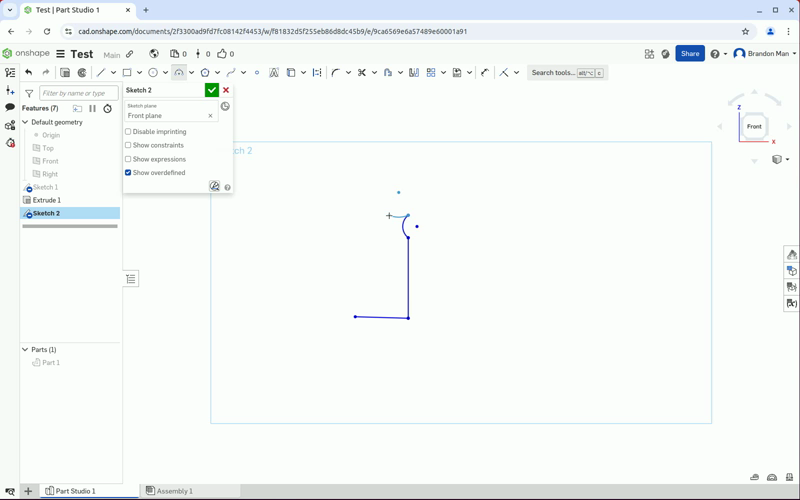
mouse_move(398, 211)
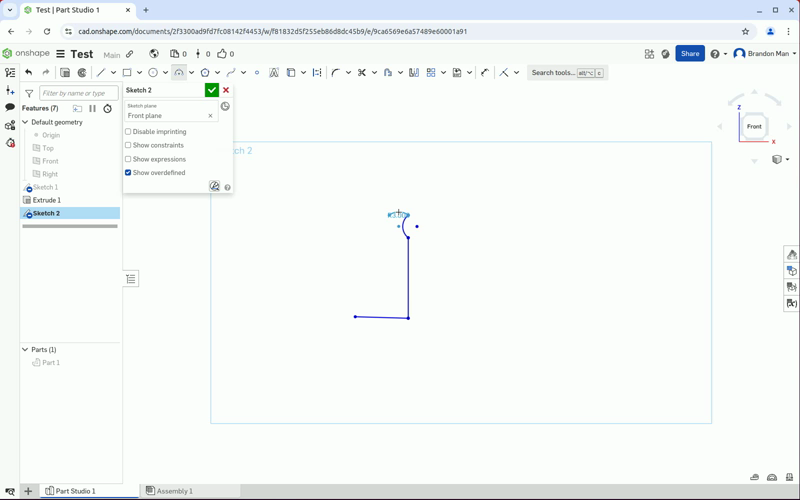
click(398, 211)
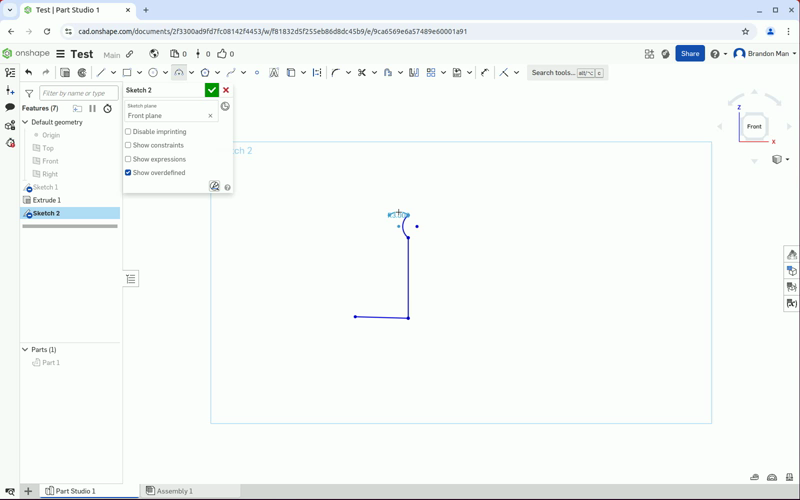
key_up(shift)
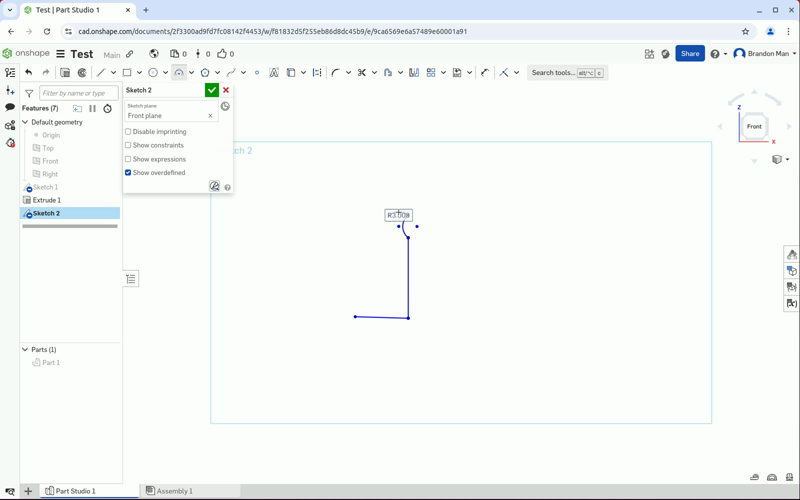
mouse_move(389, 215)
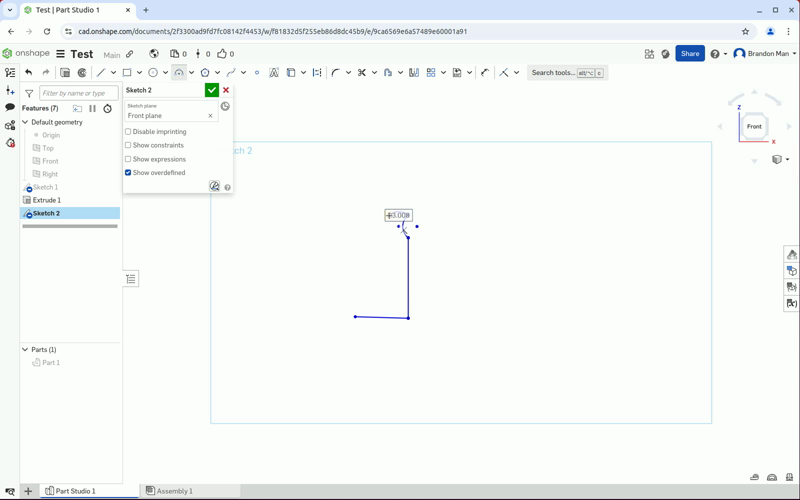
click(389, 215)
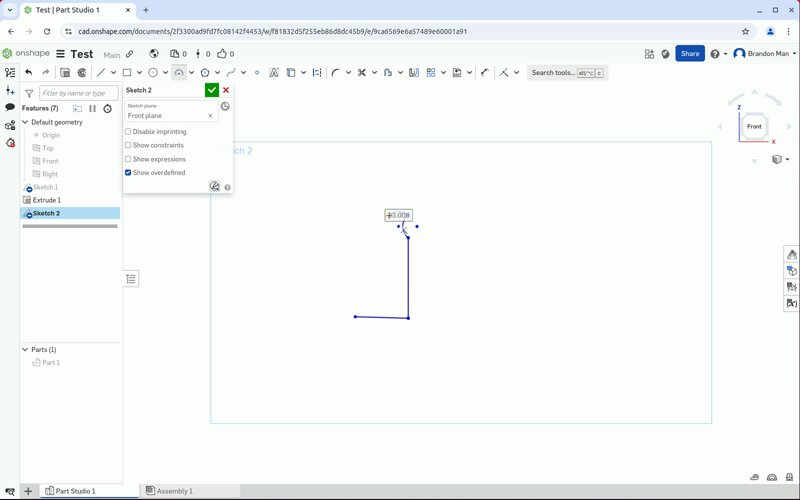
key_down(shift)
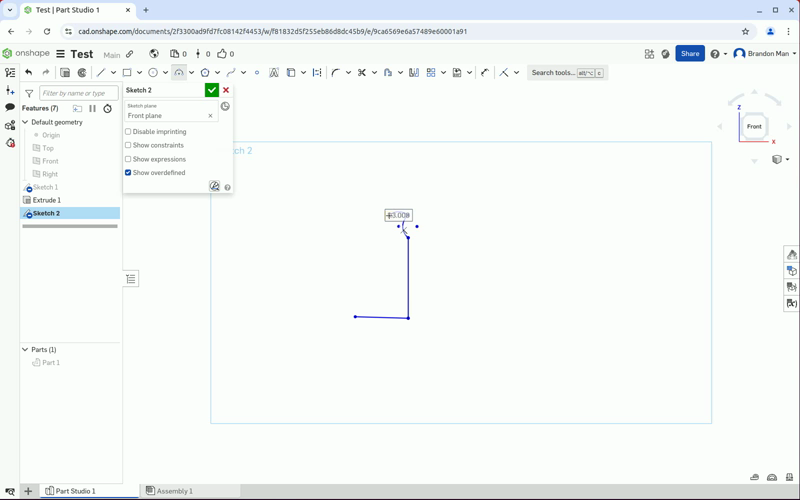
mouse_move(355, 234)
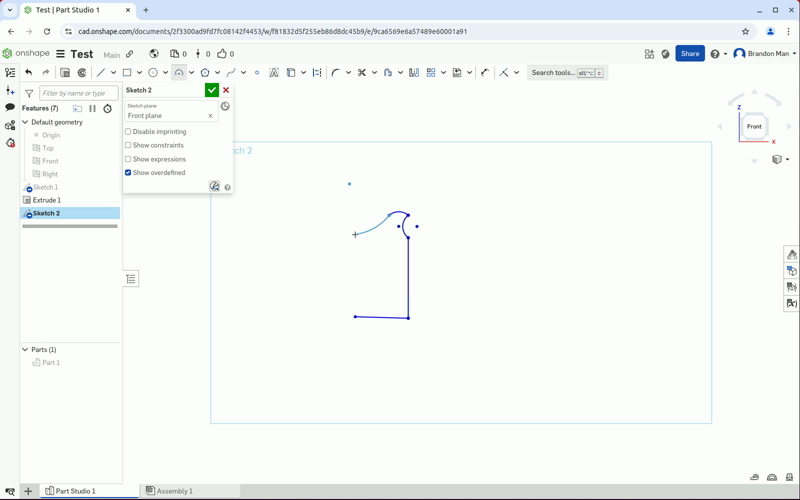
click(355, 234)
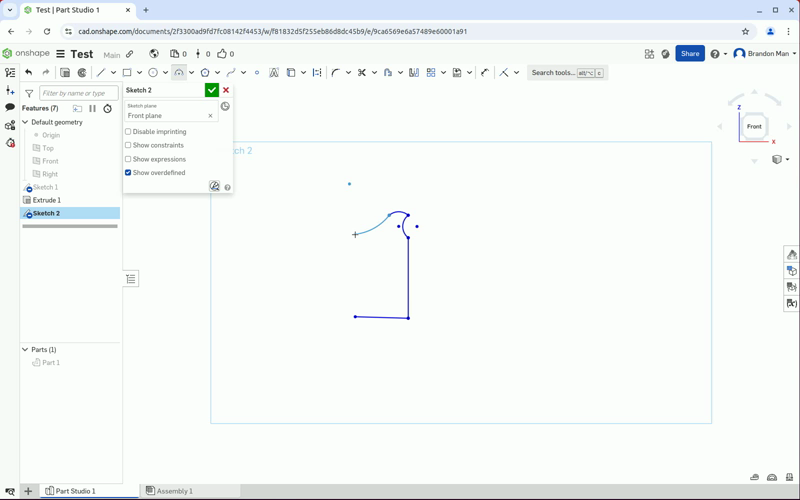
mouse_move(358, 200)
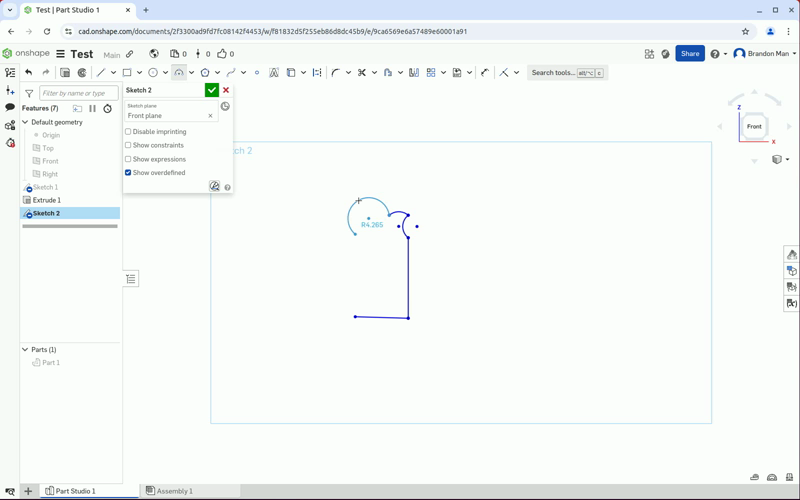
click(358, 200)
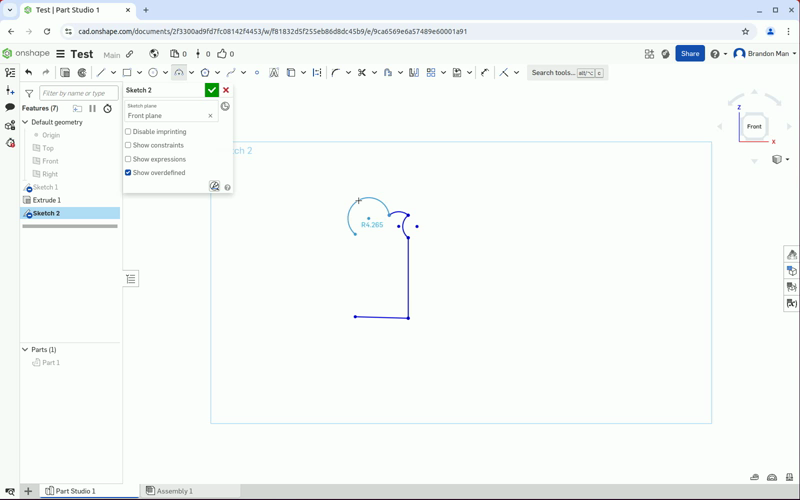
key_up(shift)
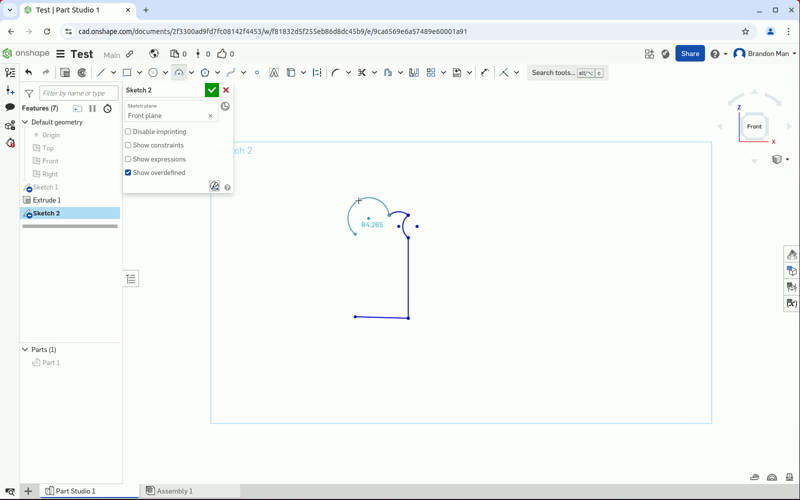
key(esc)
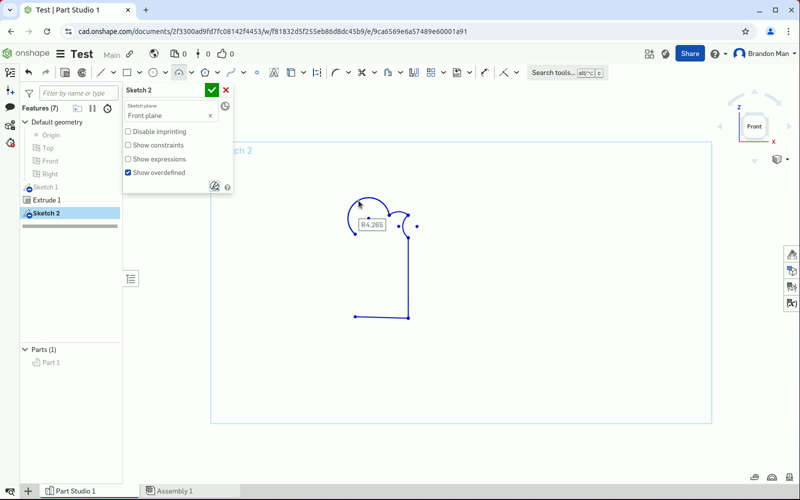
key(l)
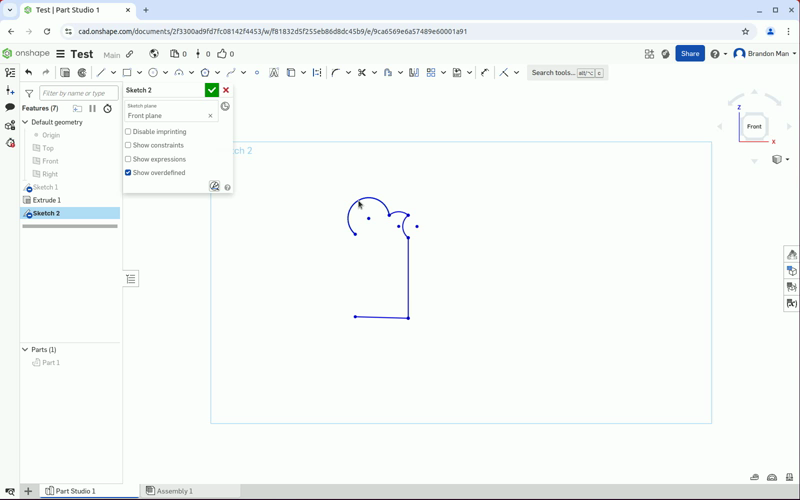
mouse_move(355, 234)
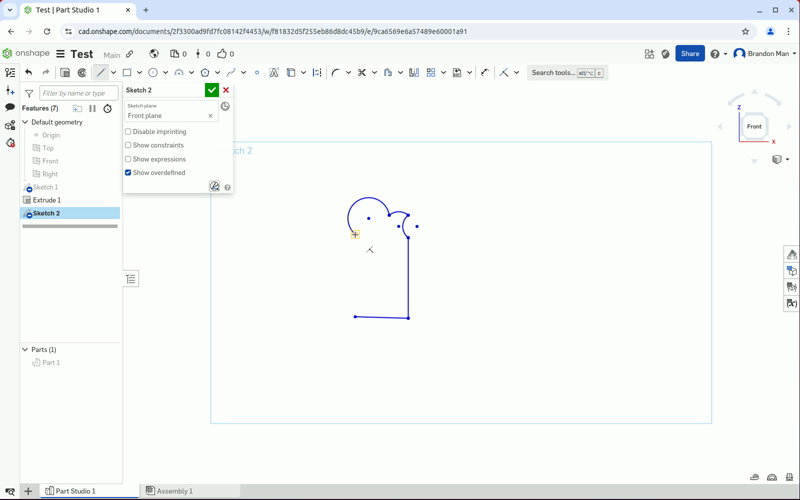
click(355, 234)
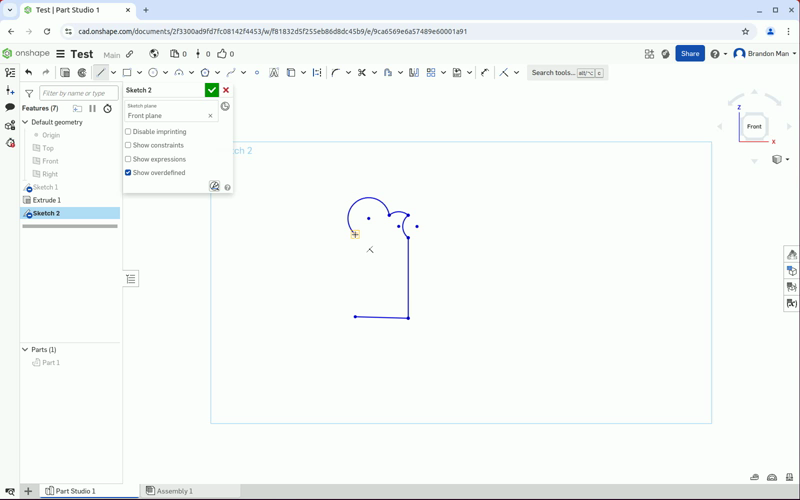
key_down(shift)
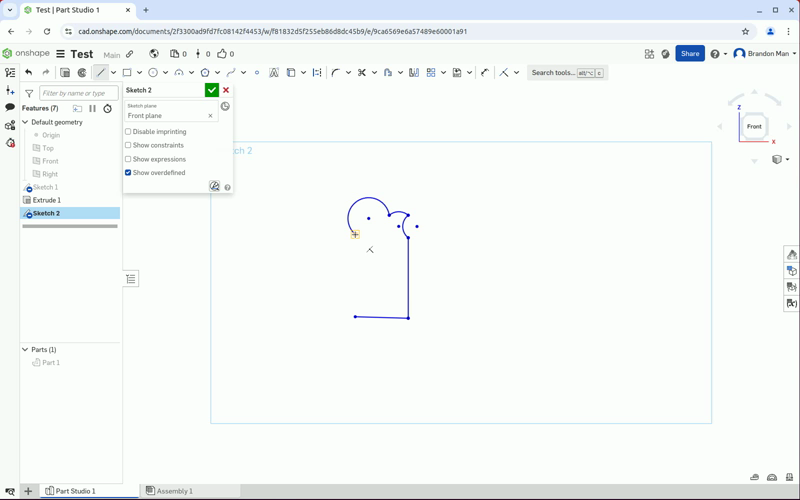
mouse_move(355, 316)
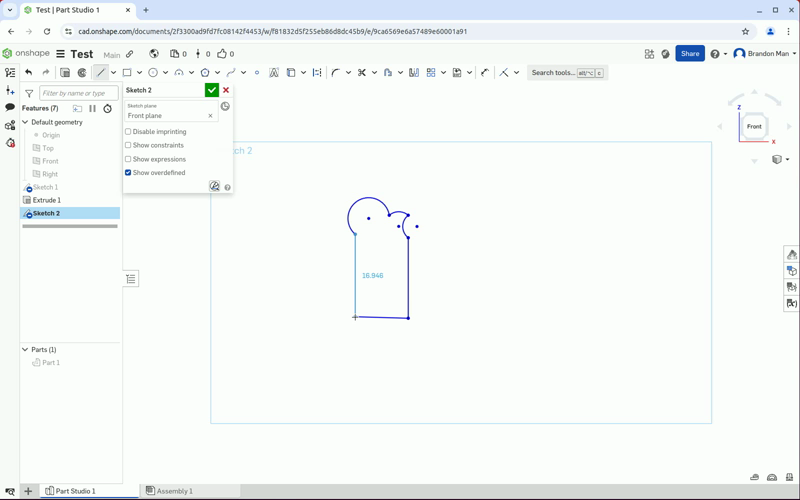
key_up(shift)
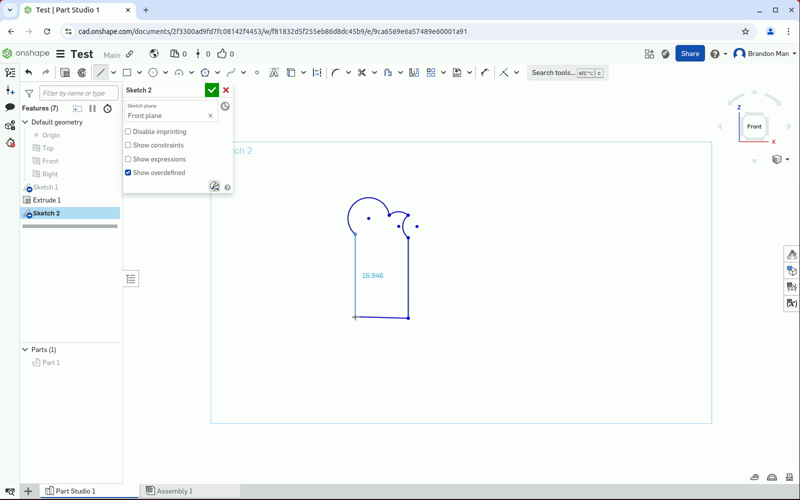
click(355, 316)
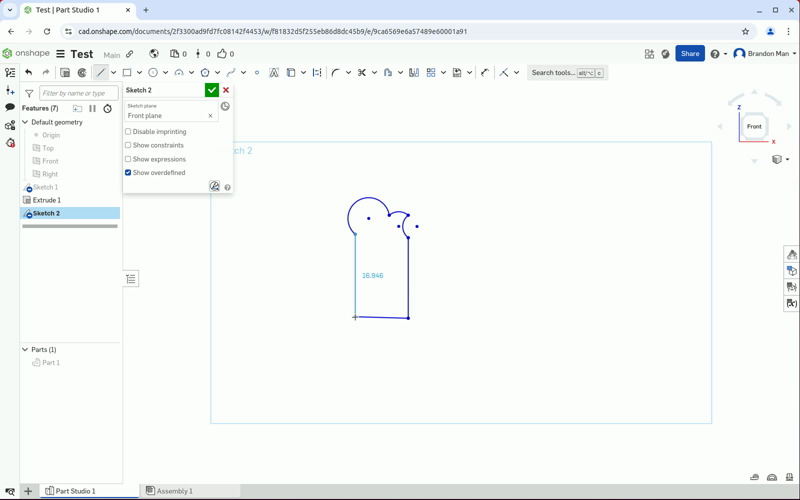
key(esc)
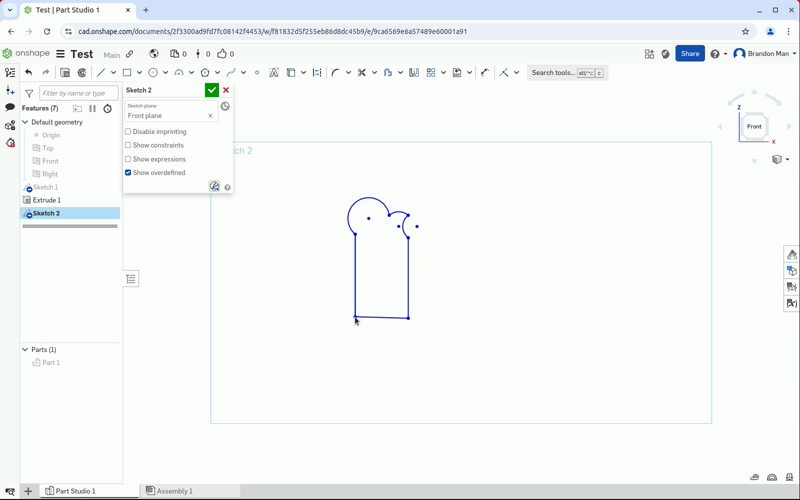
mouse_move(366, 293)
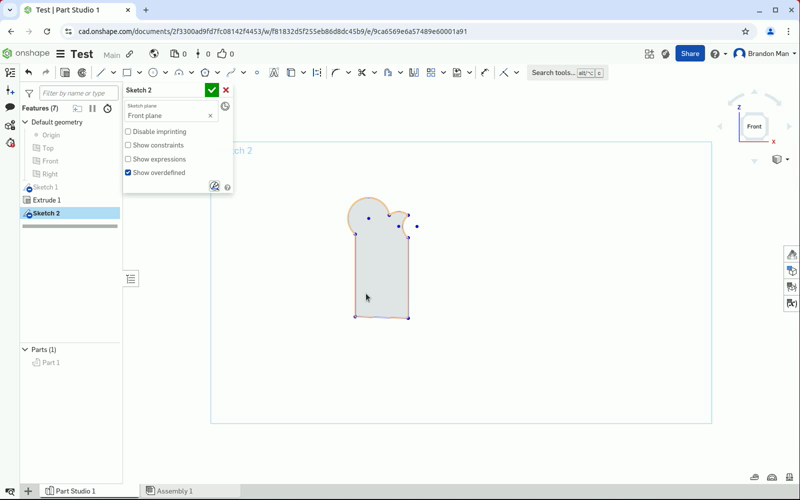
click(366, 293)
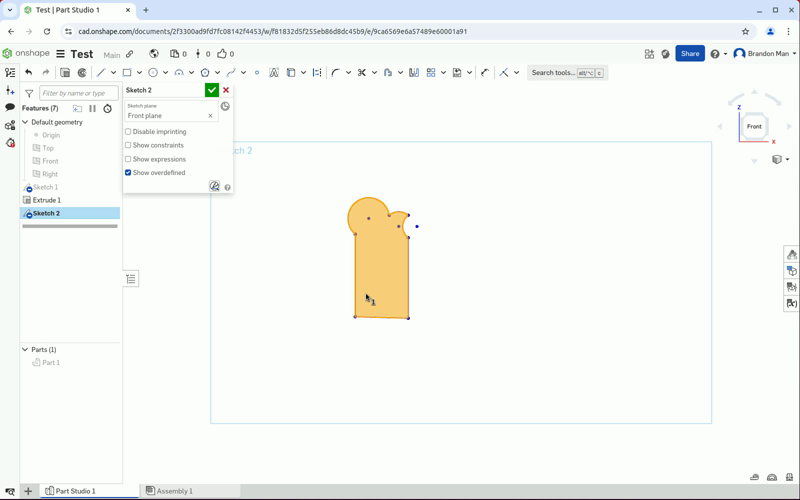
mouse_move(73, 352)
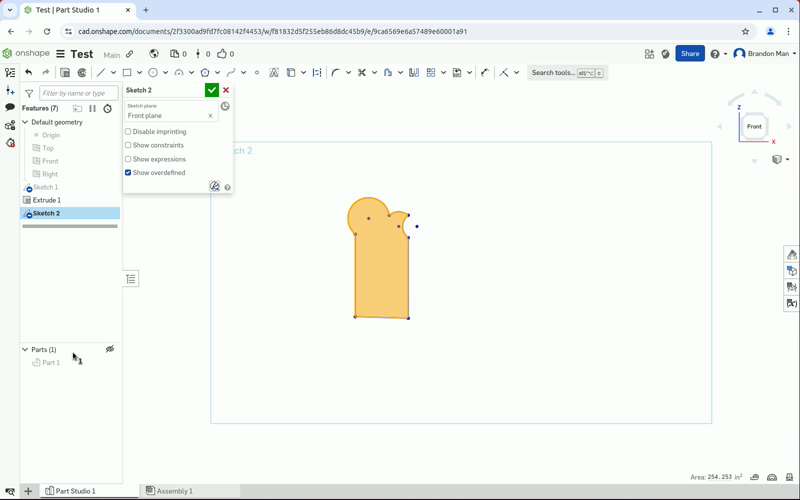
key(shift+y)
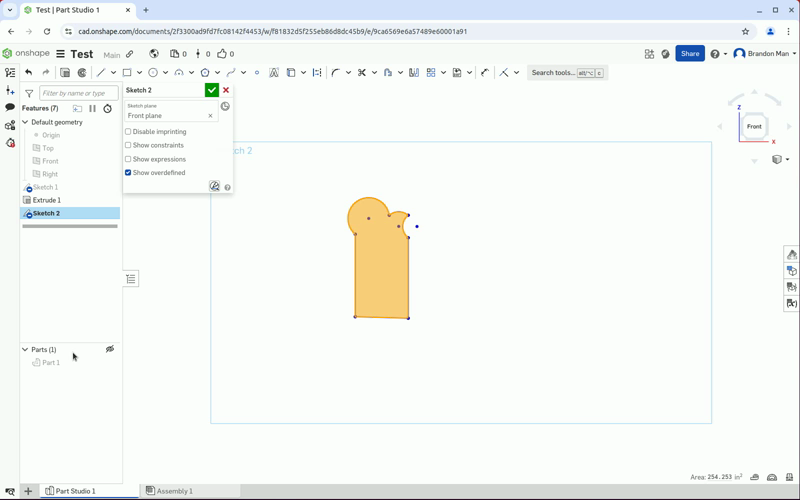
key(shift+e)
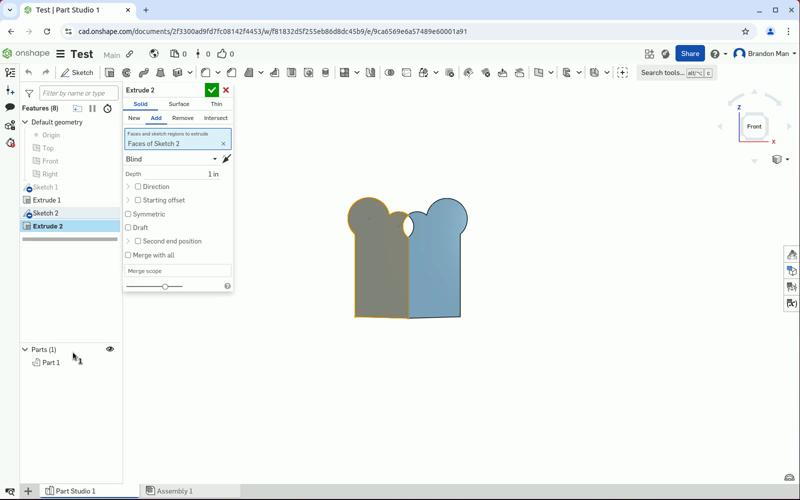
mouse_move(143, 106)
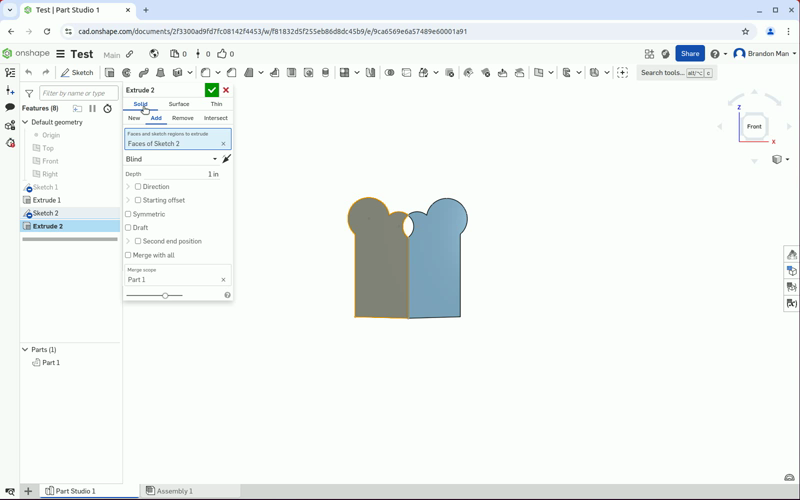
click(143, 106)
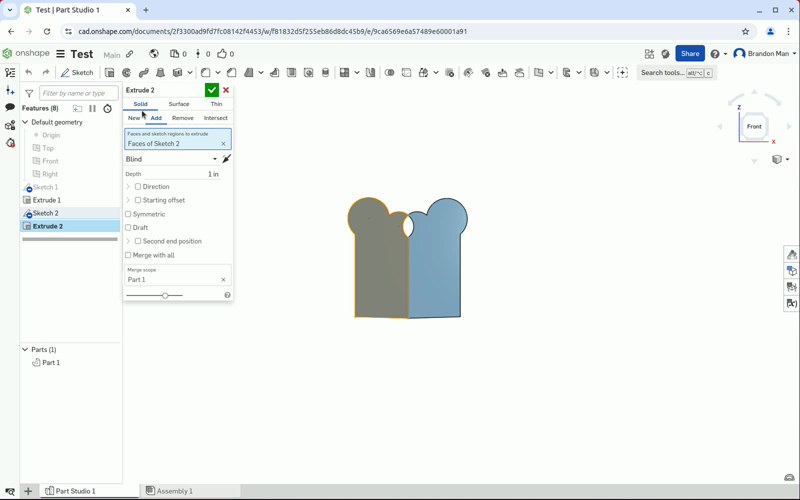
mouse_move(137, 120)
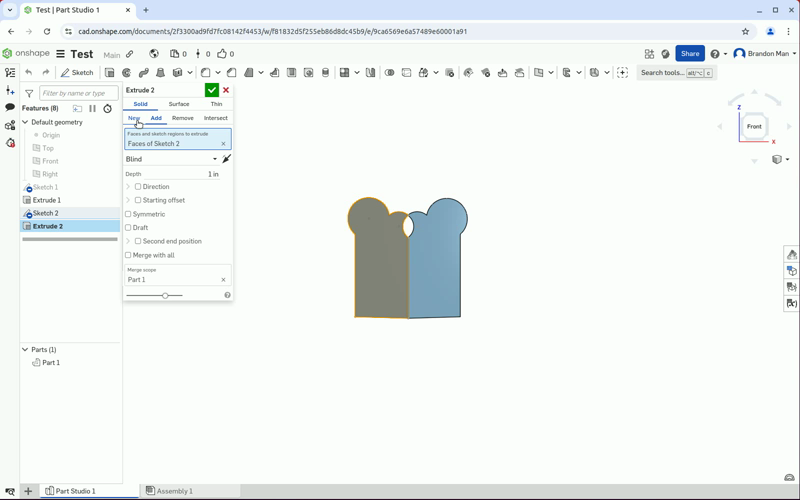
click(137, 120)
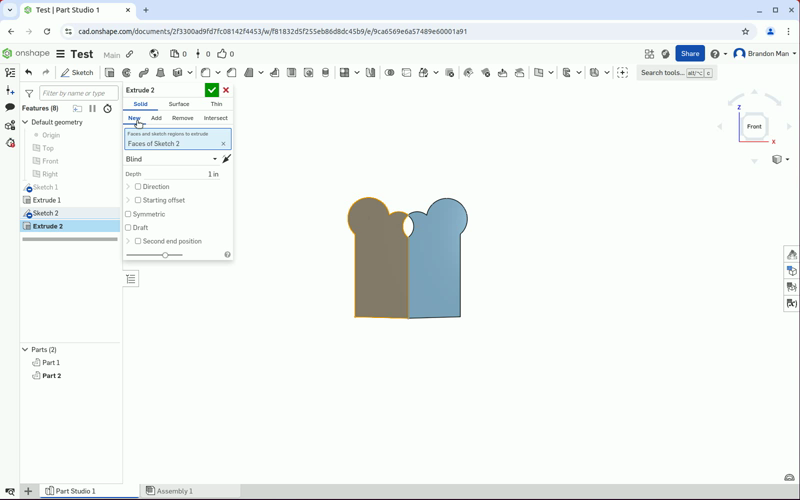
key(tab, 4)
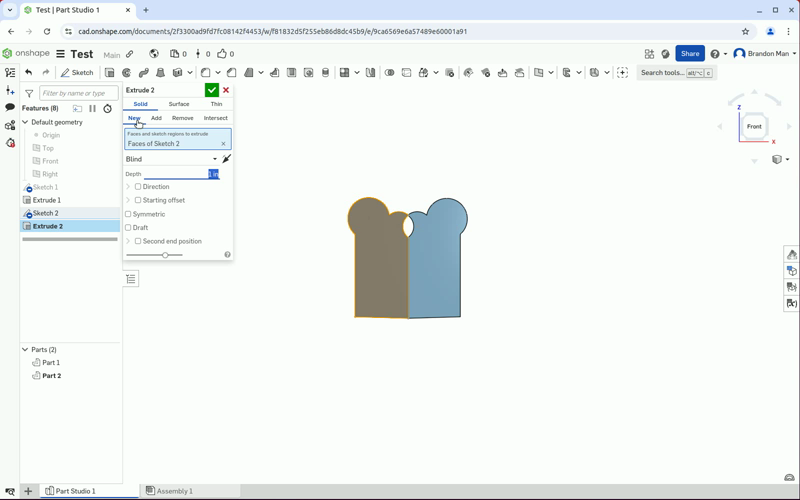
text(0.481)
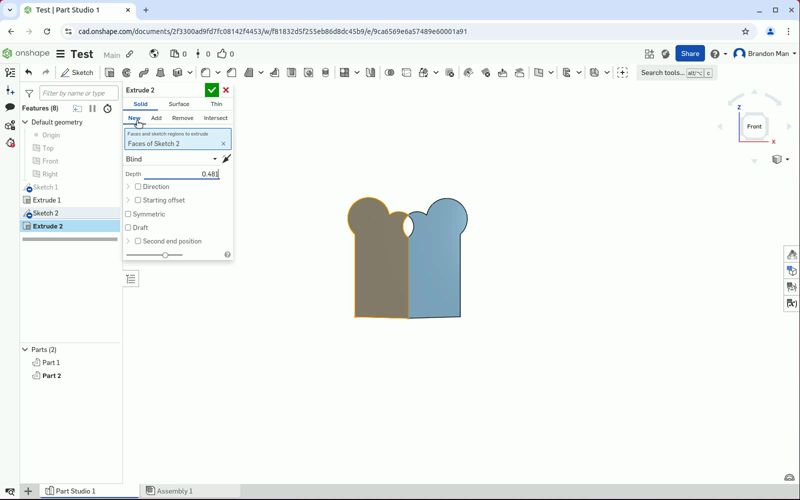
key(enter)
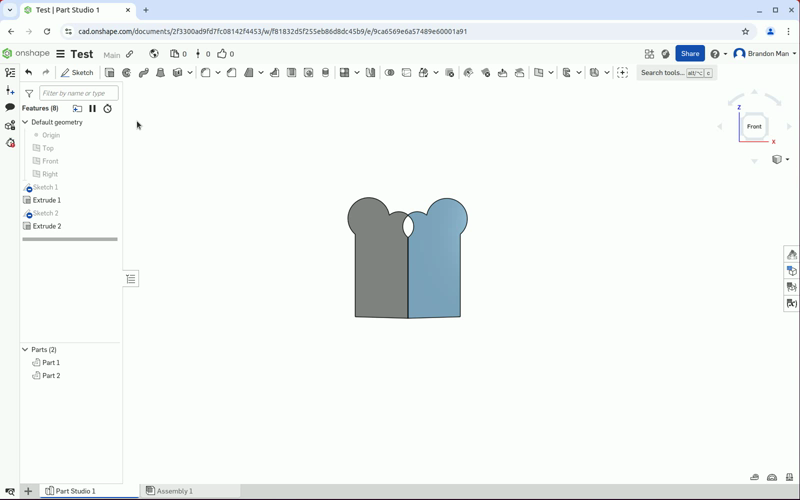
key(shift+h)
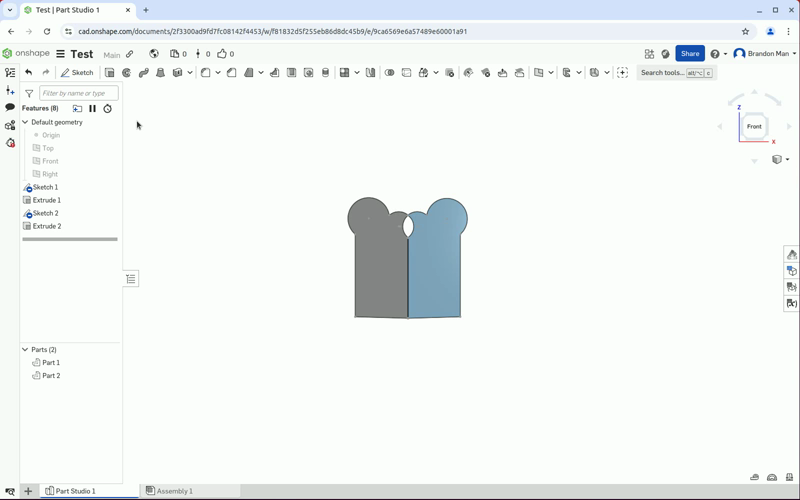
key(shift+h)
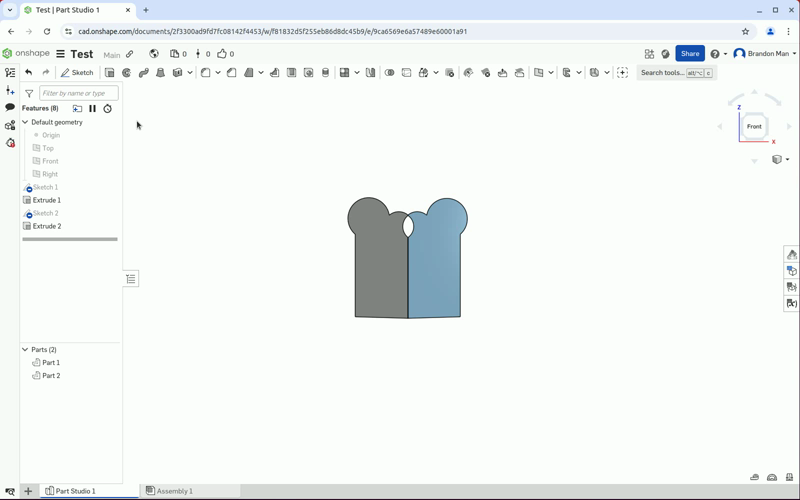
mouse_move(73, 189)
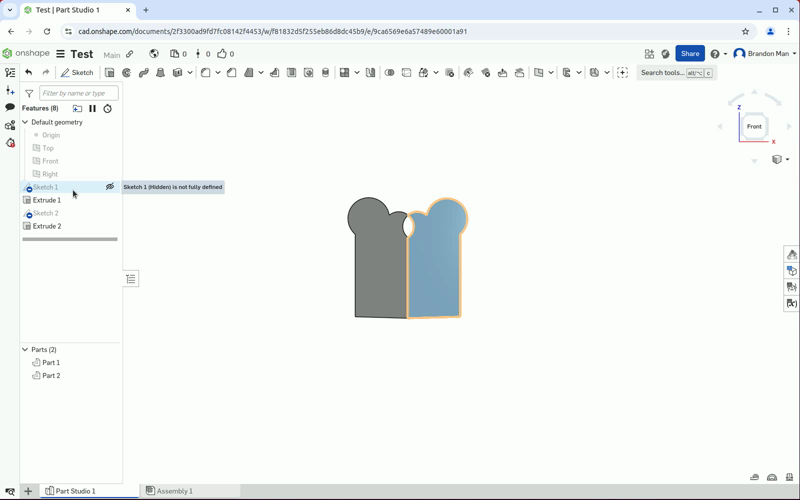
click(73, 189)
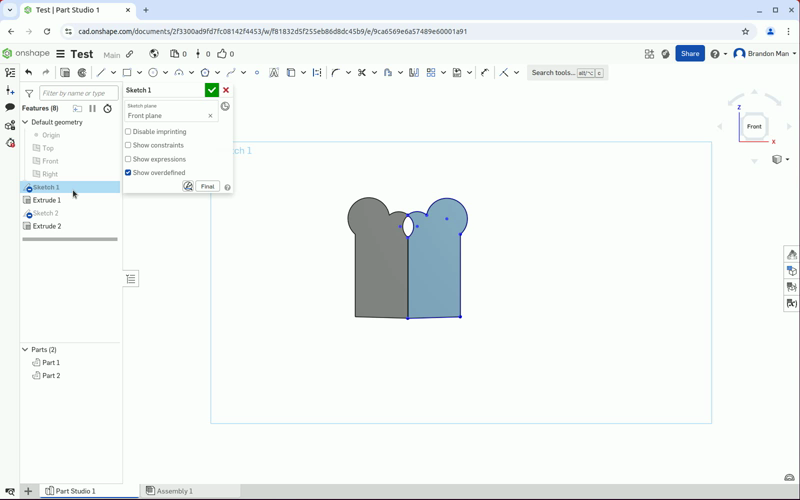
mouse_move(229, 92)
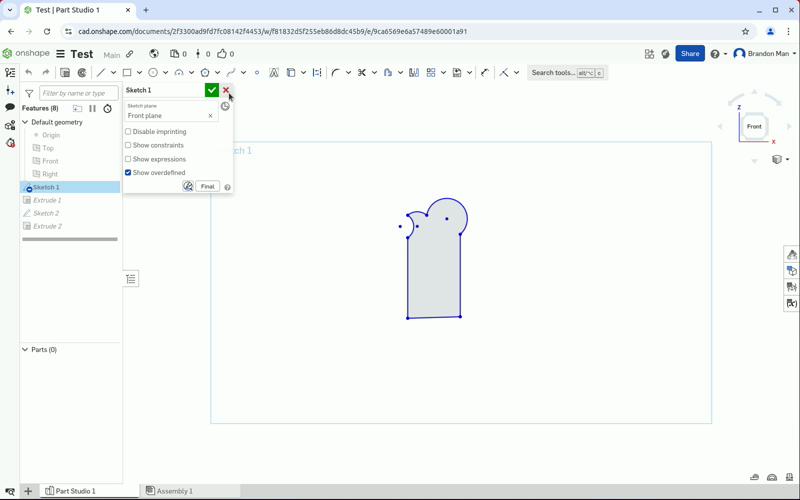
click(229, 92)
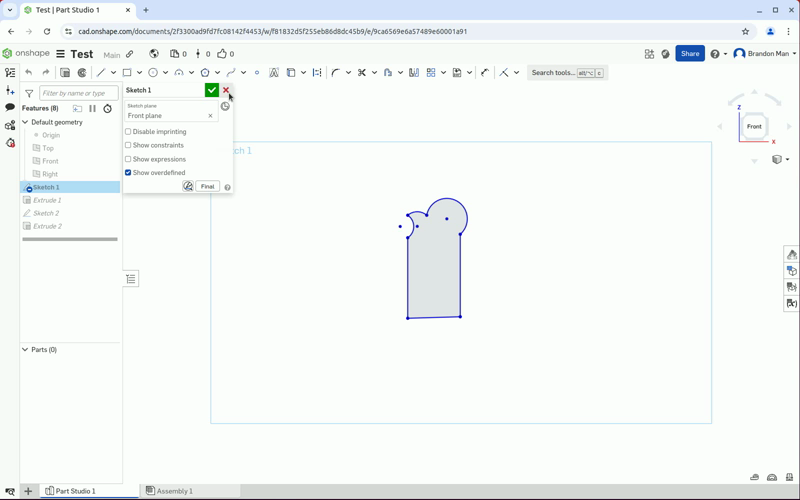
key(shift+s)
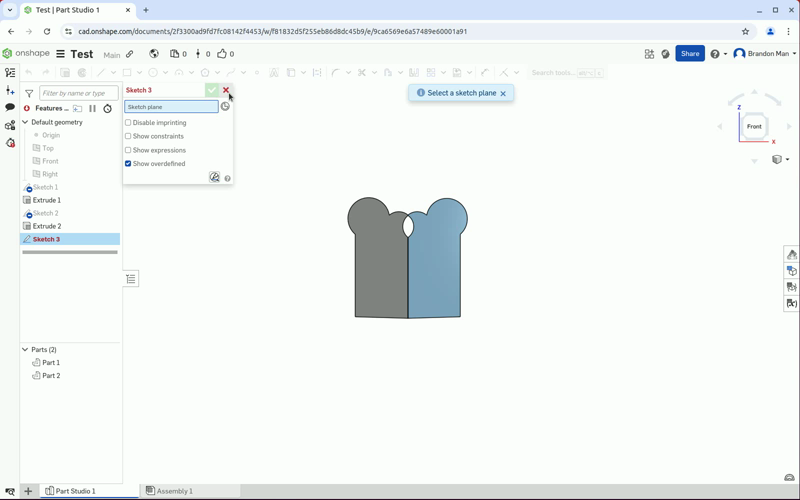
mouse_move(73, 163)
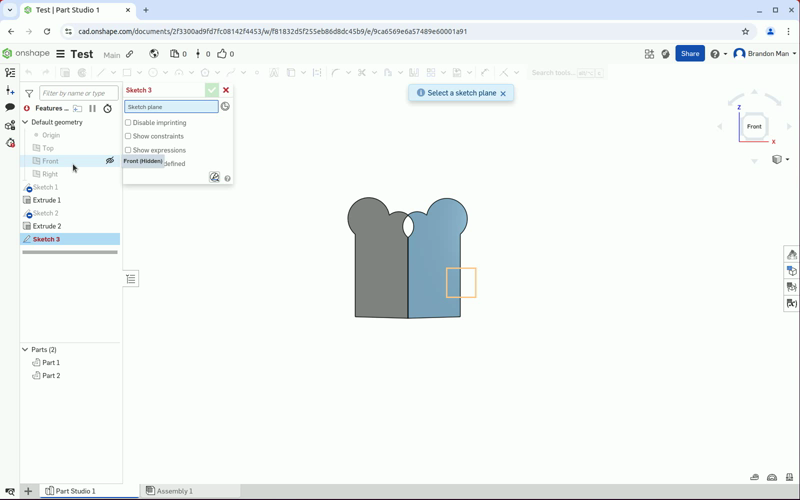
click(73, 163)
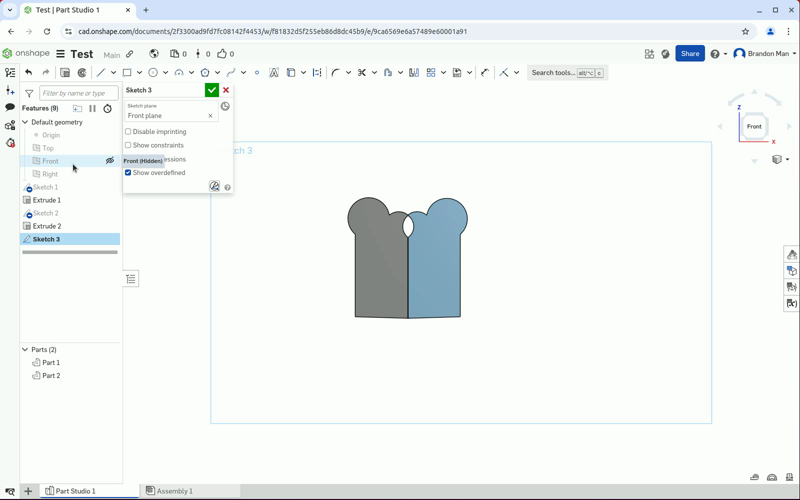
mouse_move(73, 352)
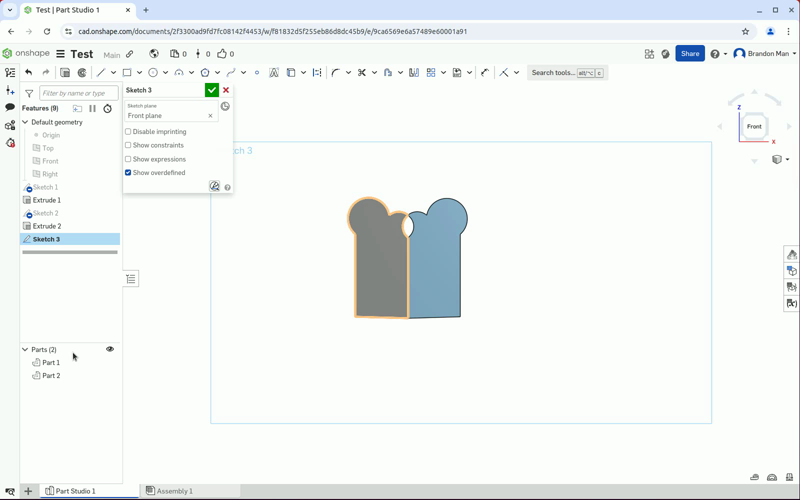
key(y)
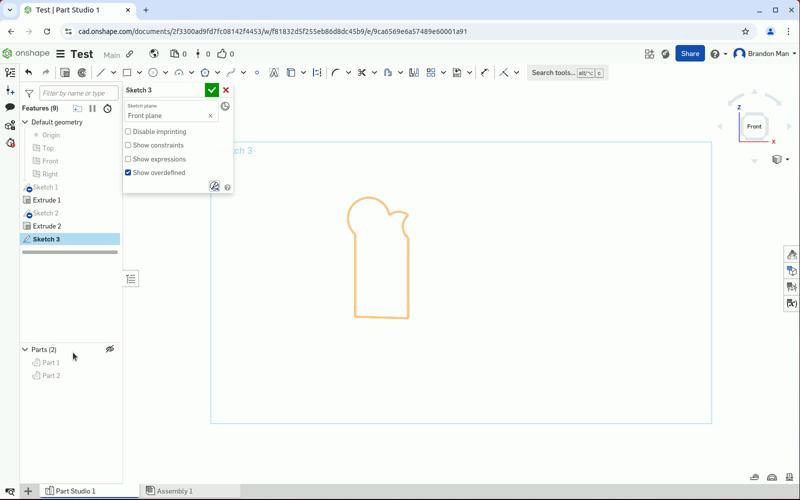
key(a)
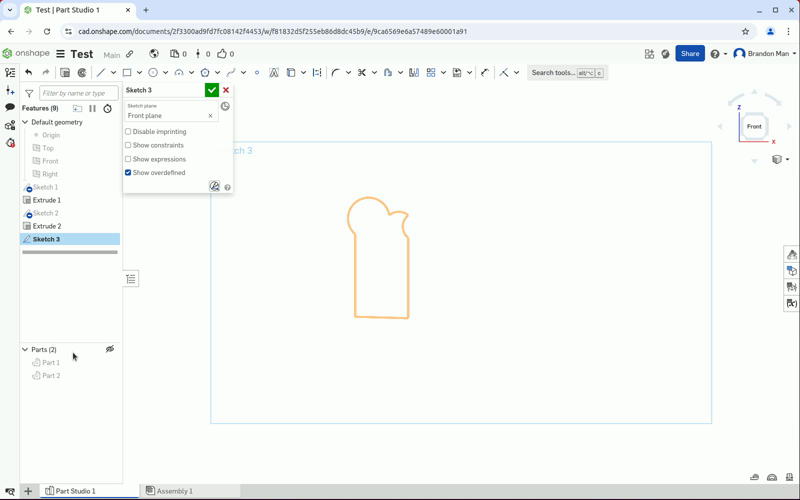
key_down(shift)
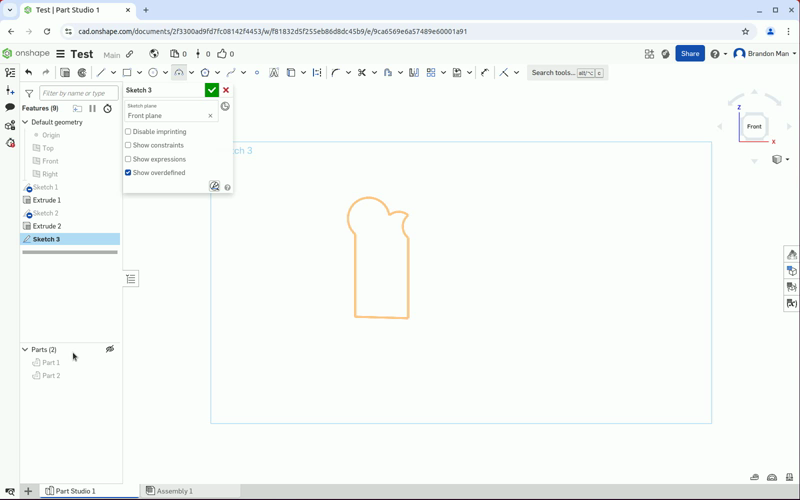
mouse_move(407, 237)
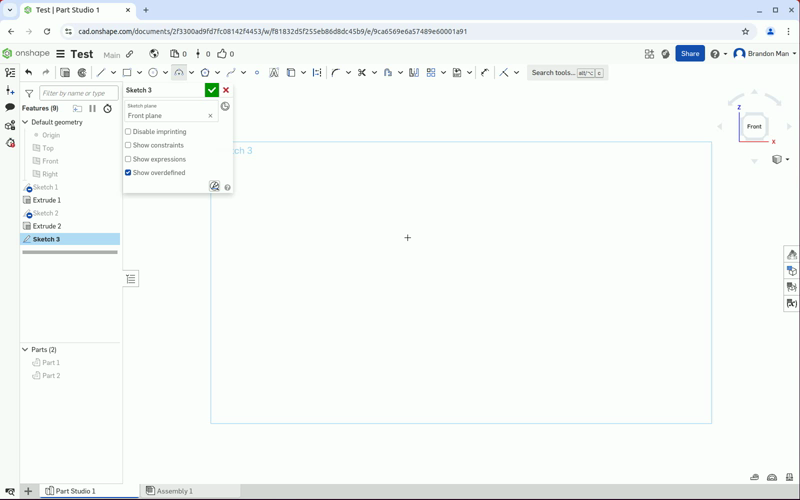
click(407, 237)
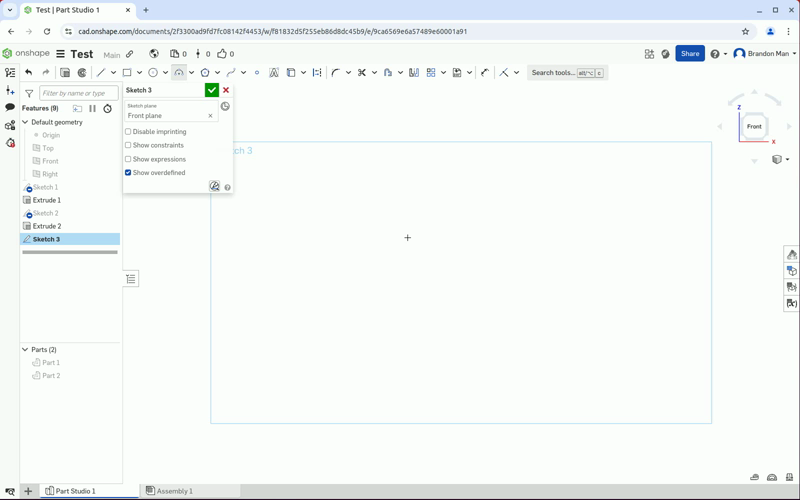
key_up(shift)
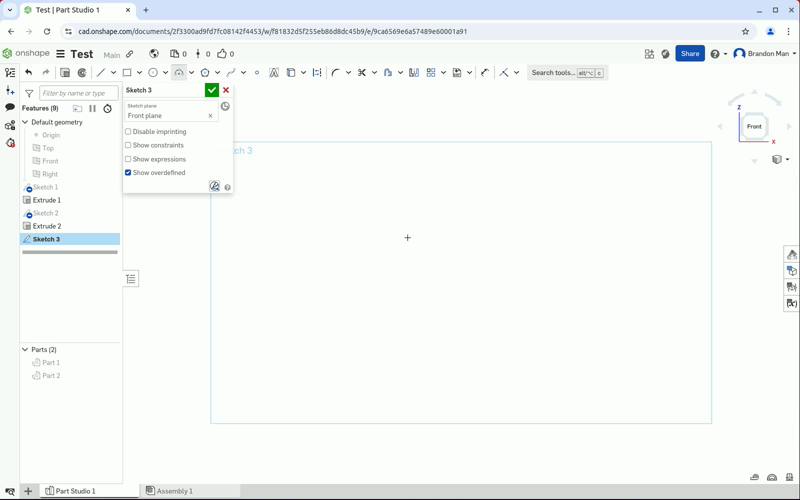
key_down(shift)
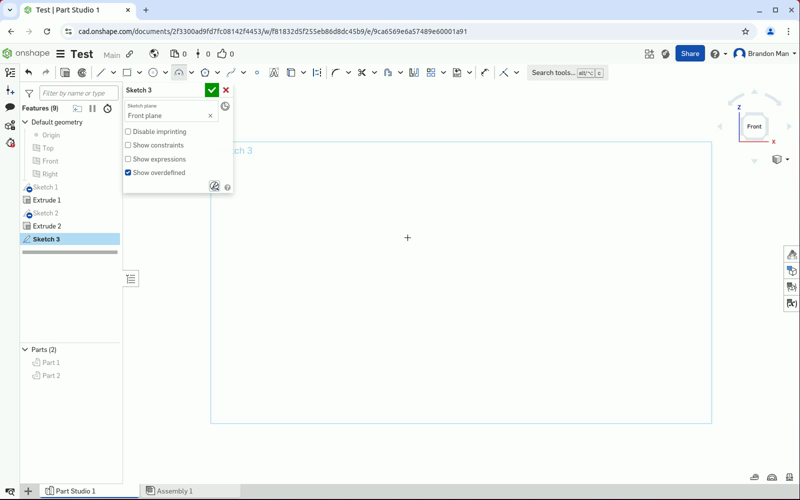
mouse_move(407, 212)
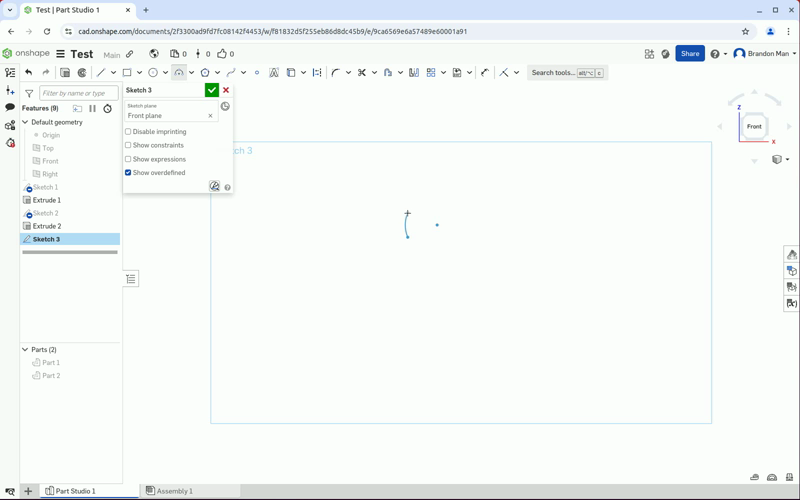
click(407, 212)
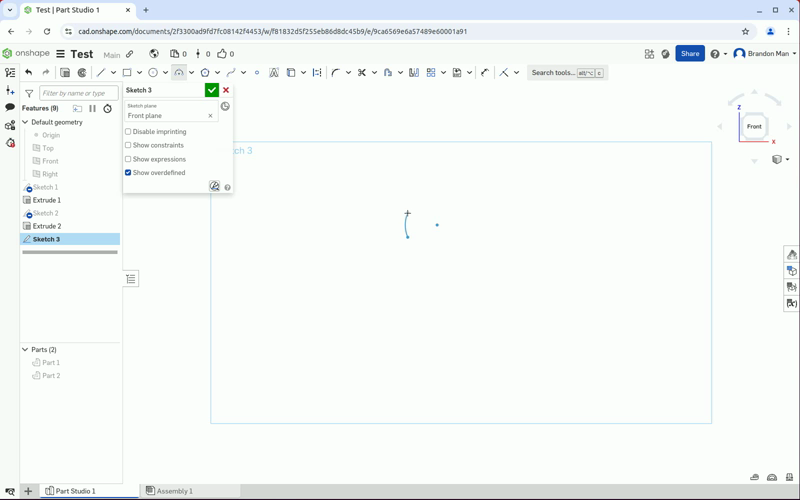
mouse_move(413, 225)
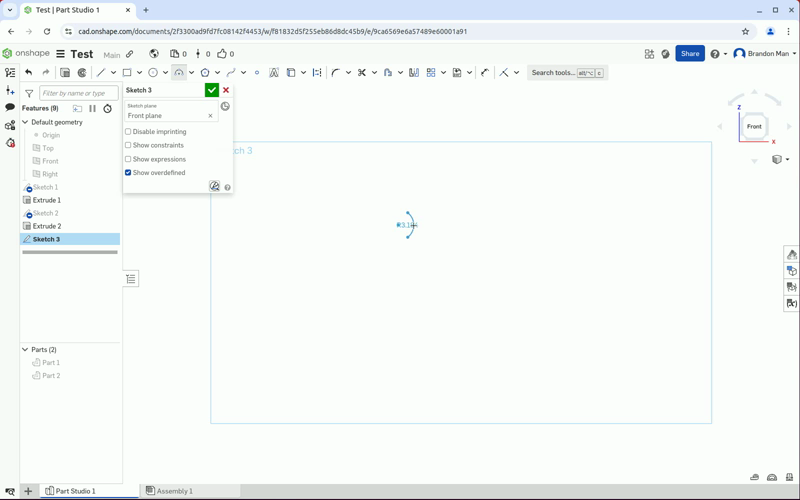
click(413, 225)
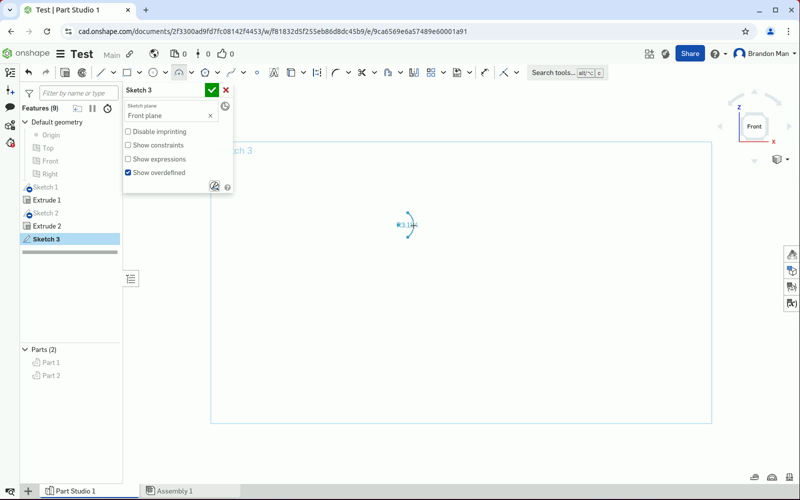
key_up(shift)
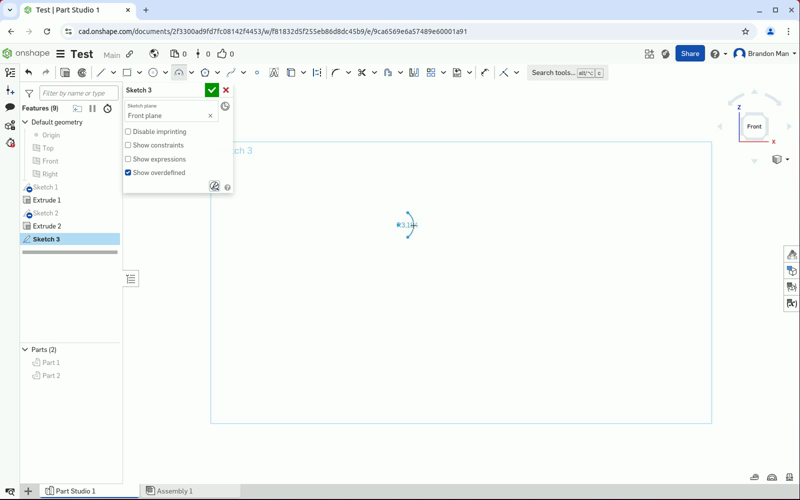
mouse_move(407, 212)
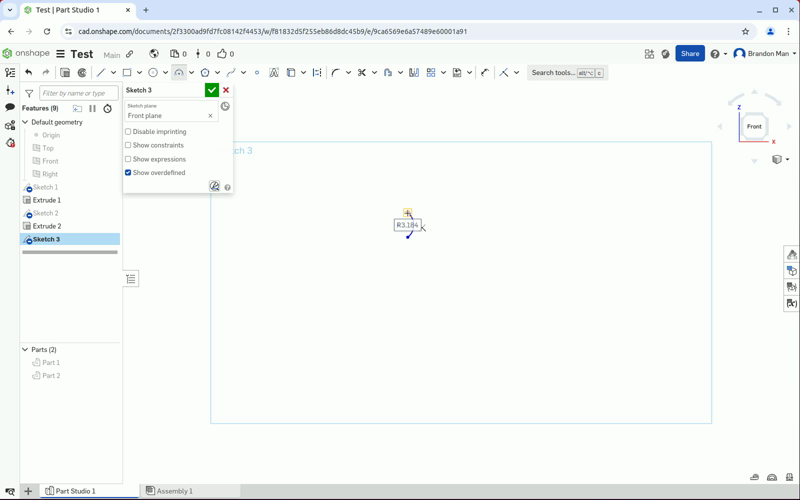
click(407, 212)
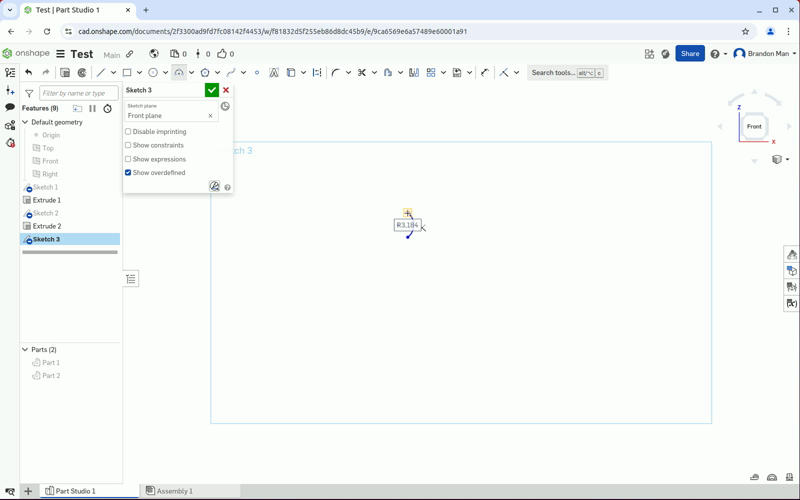
mouse_move(407, 237)
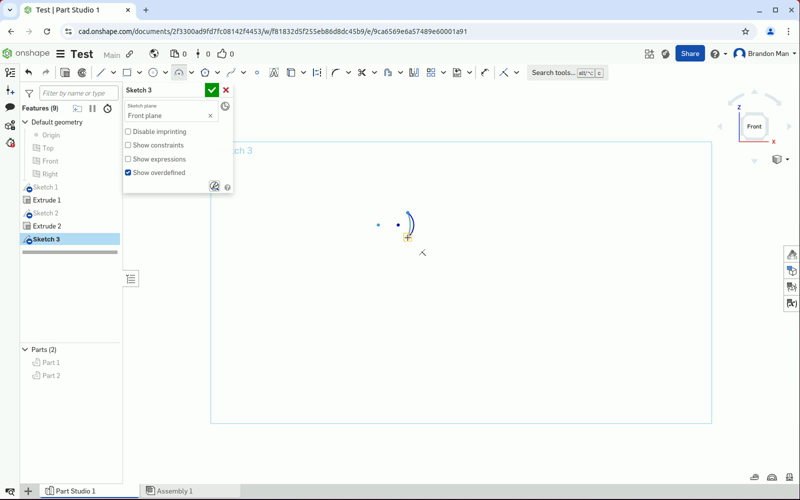
click(407, 237)
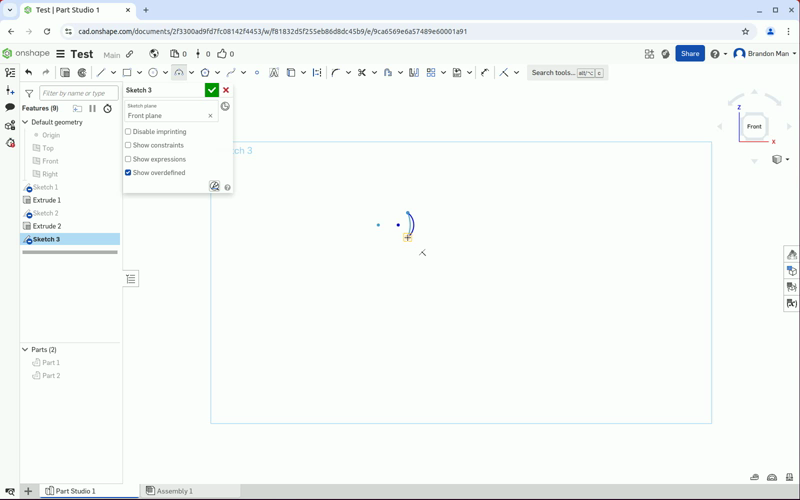
key_down(shift)
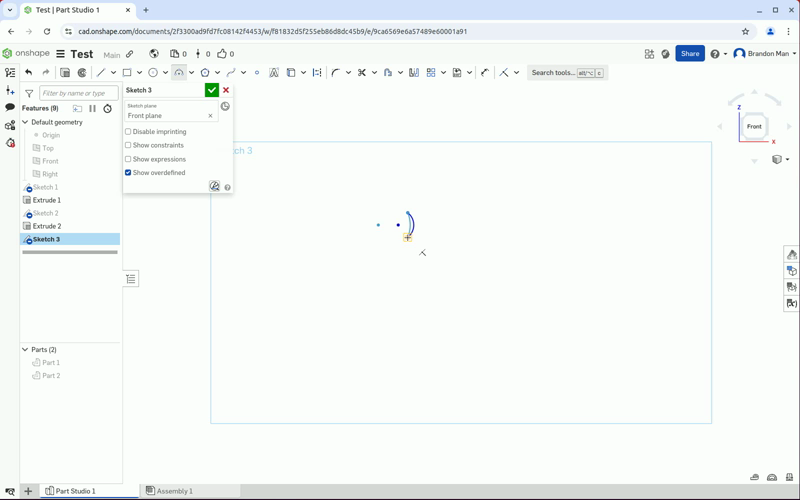
mouse_move(401, 225)
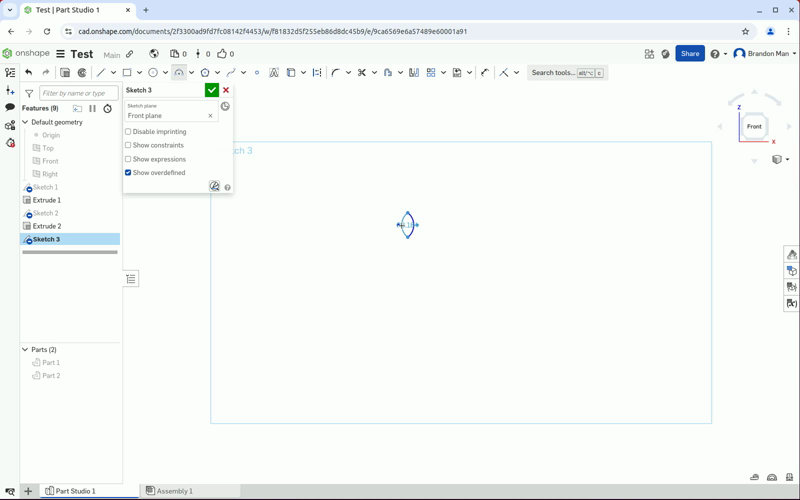
scroll(6)
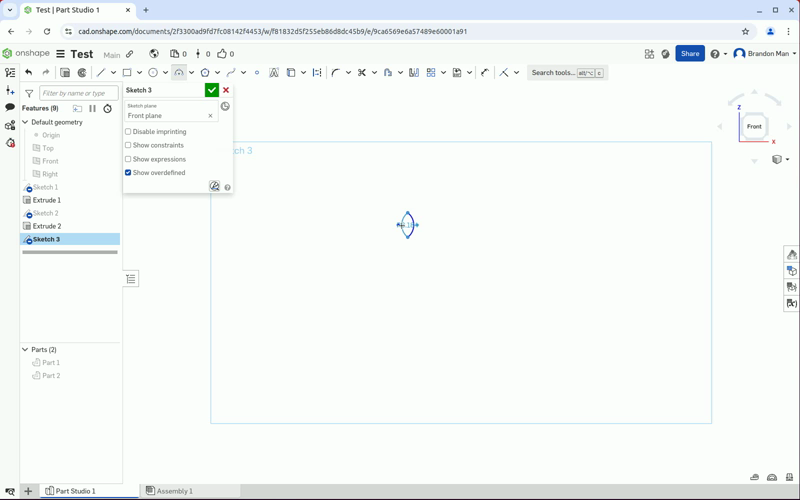
scroll(6)
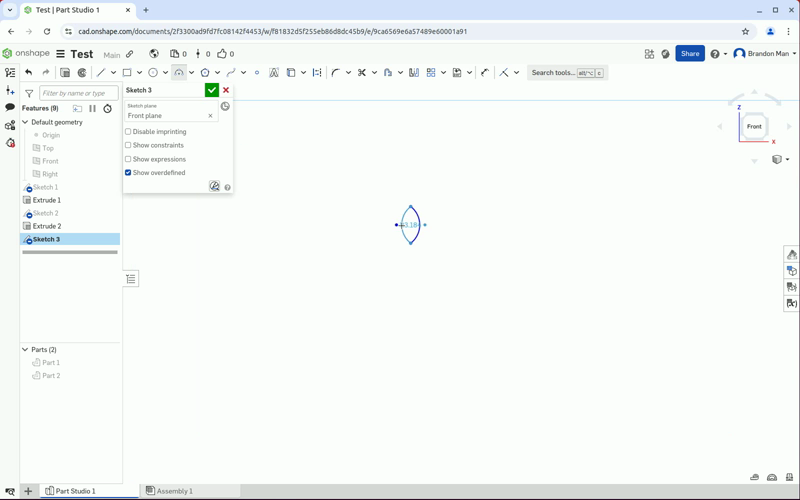
scroll(6)
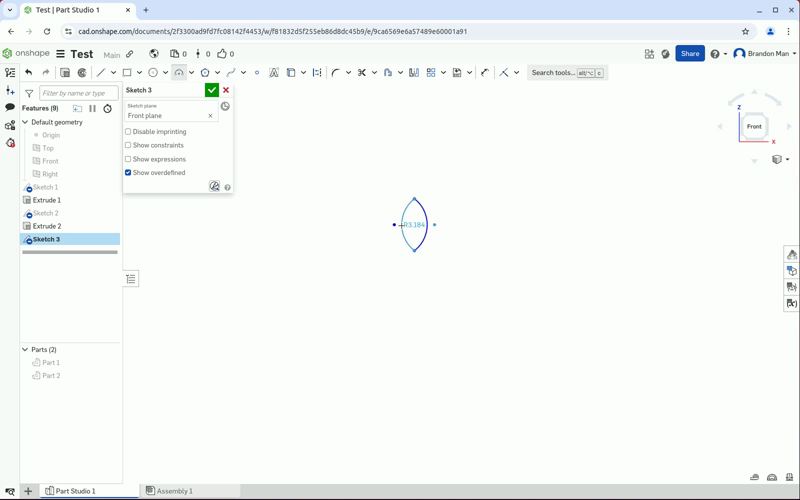
scroll(6)
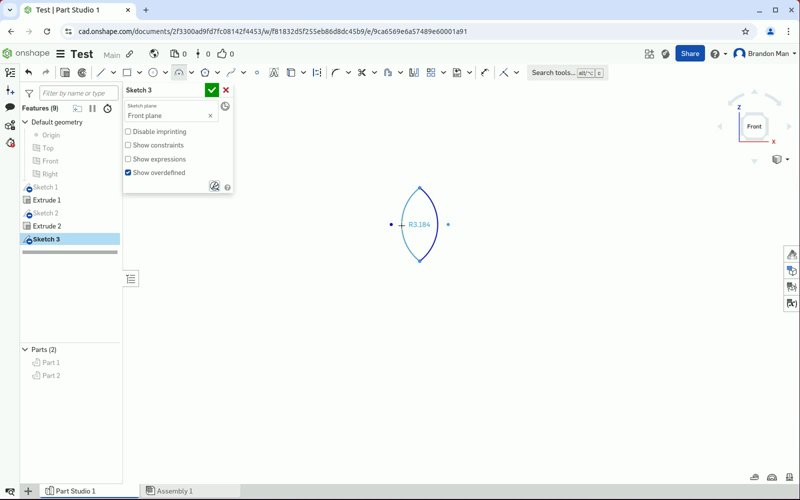
scroll(6)
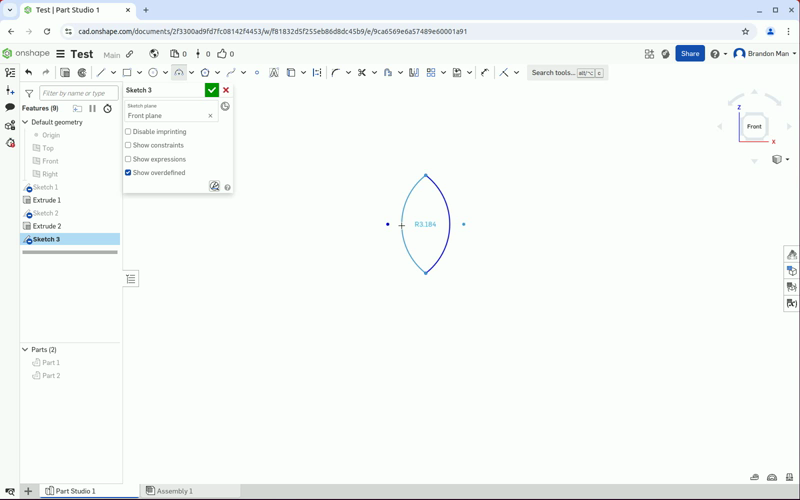
scroll(6)
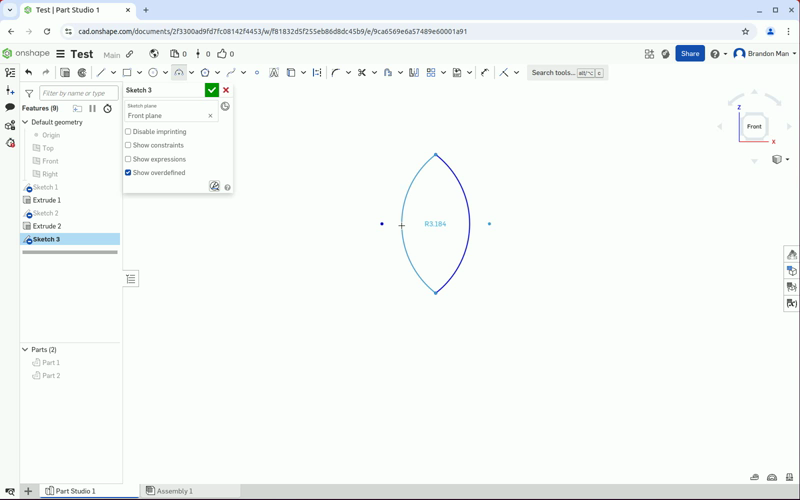
scroll(6)
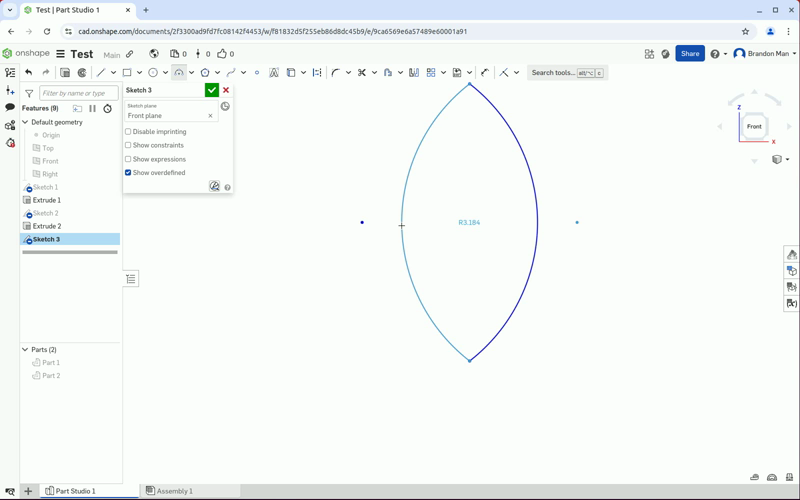
click(401, 225)
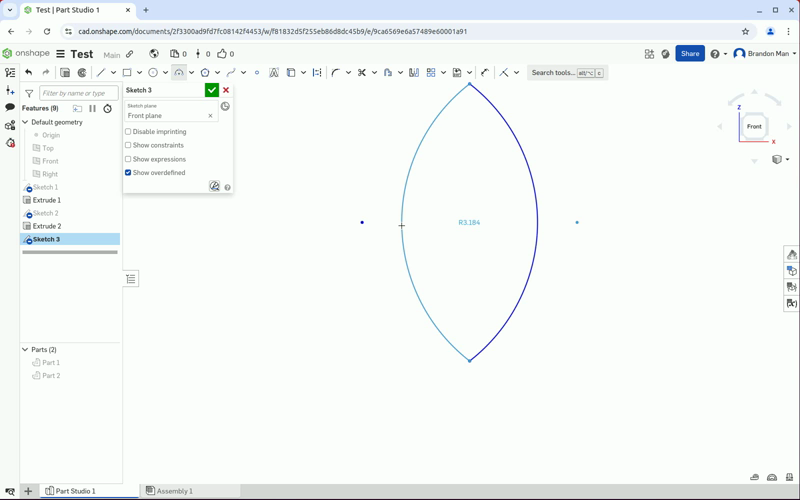
scroll(-6)
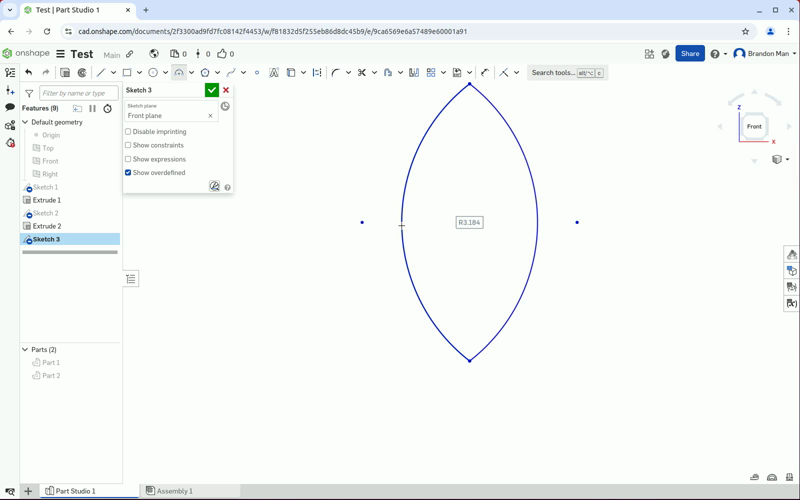
scroll(-6)
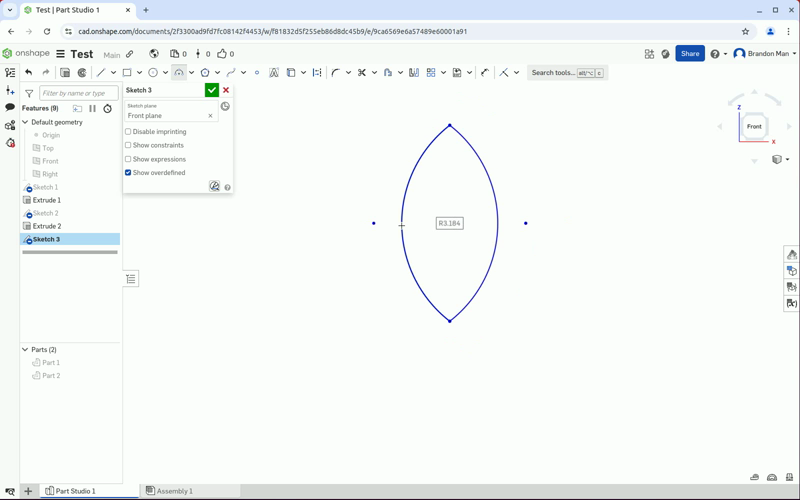
scroll(-6)
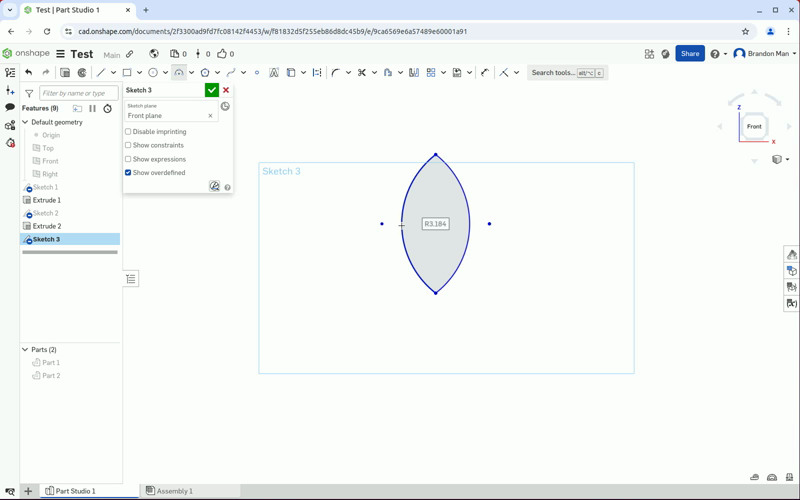
scroll(-6)
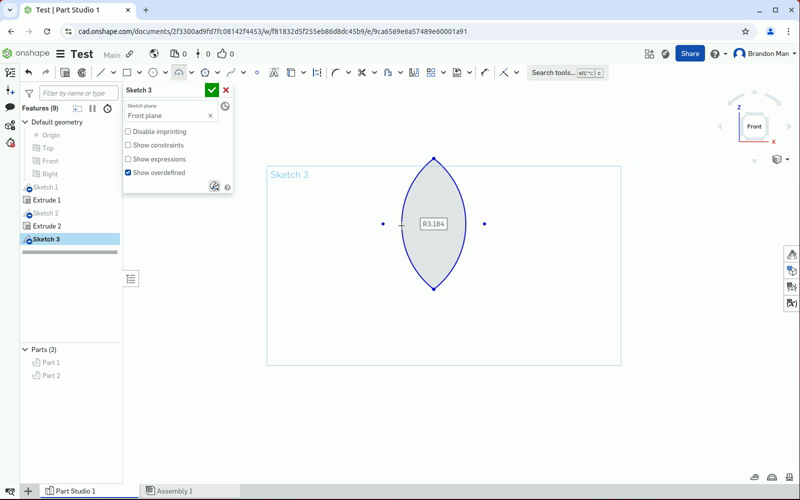
scroll(-6)
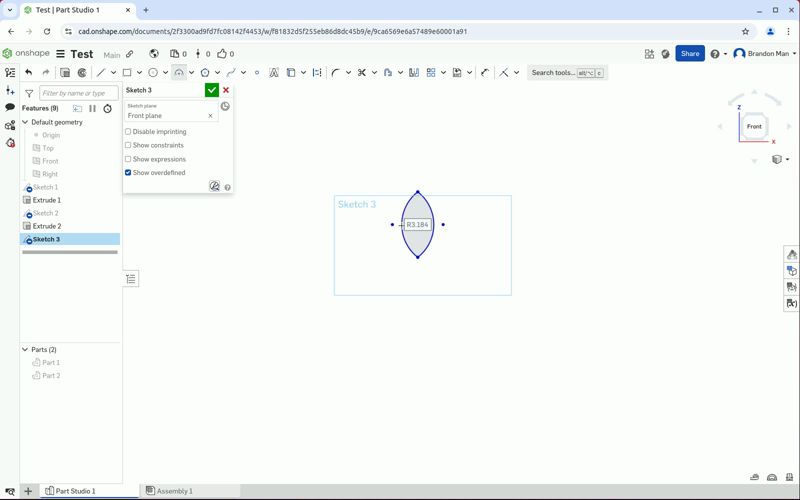
scroll(-6)
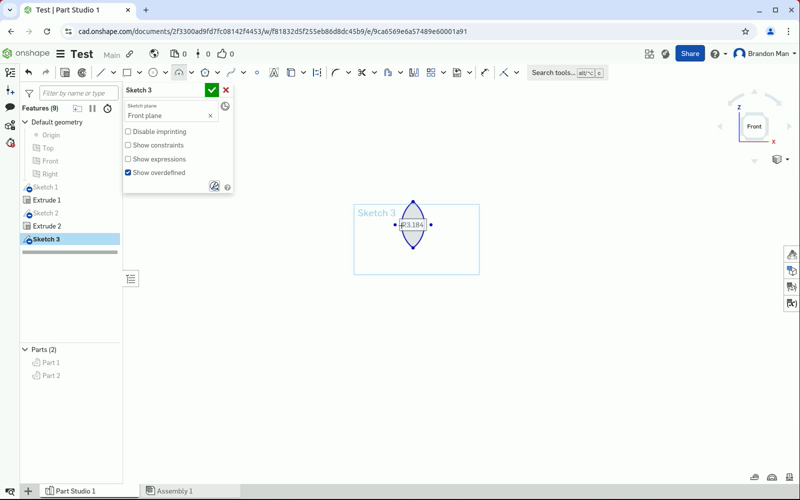
scroll(-6)
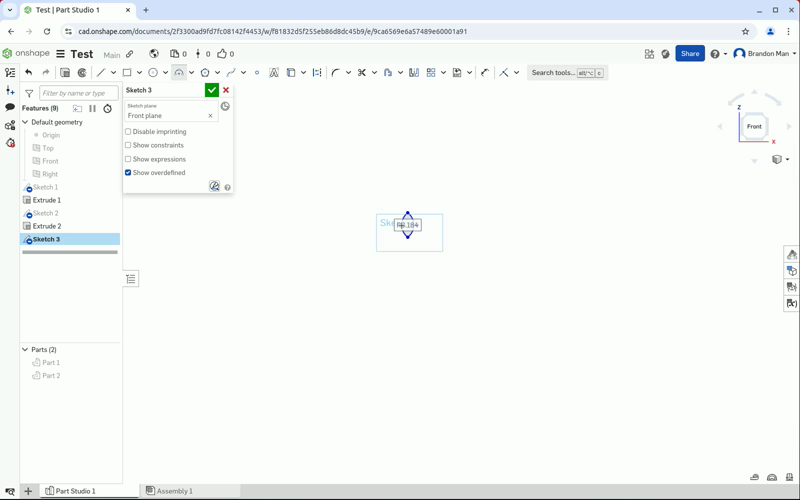
key_up(shift)
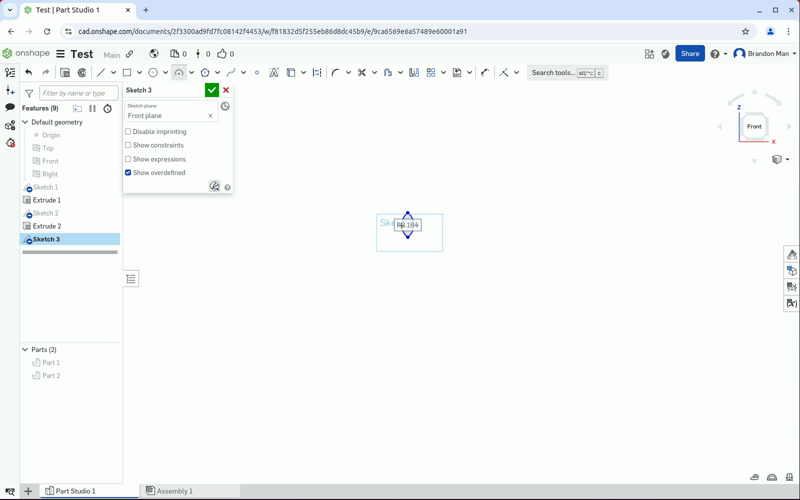
key(esc)
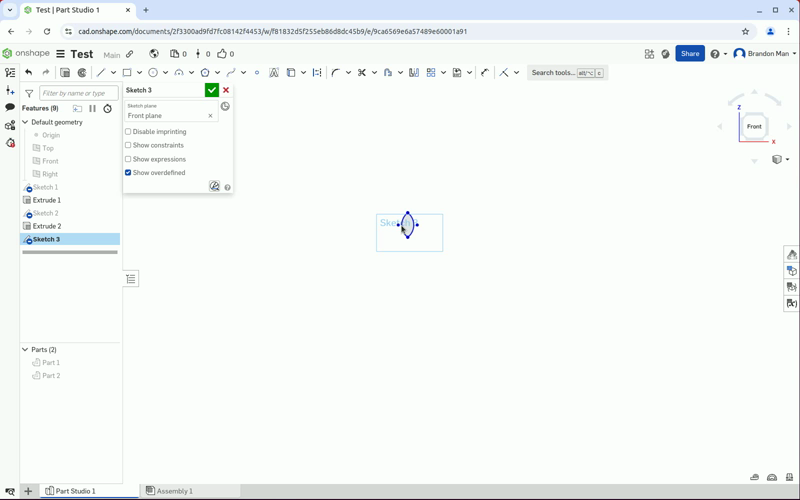
mouse_move(409, 230)
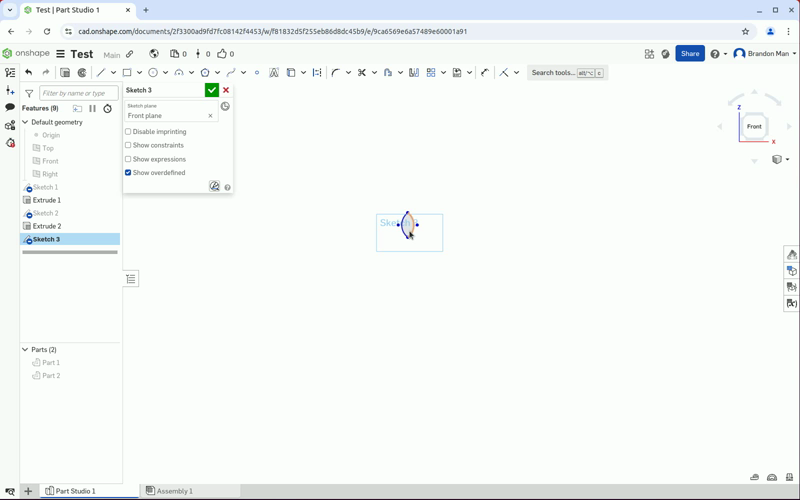
scroll(6)
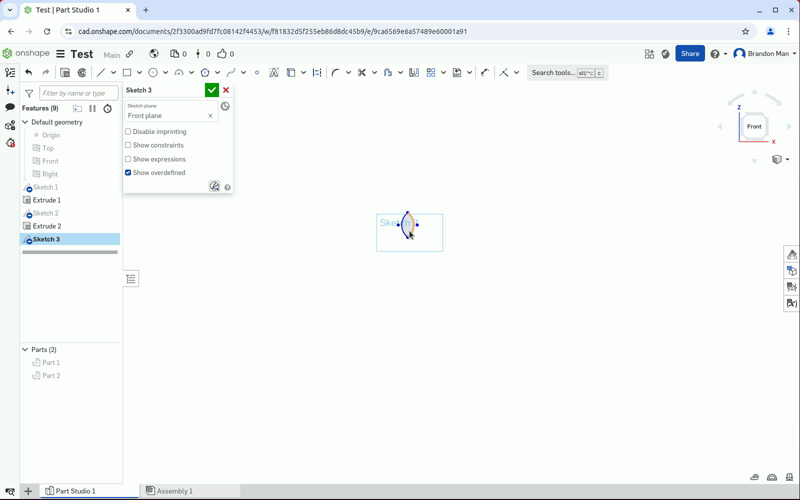
scroll(6)
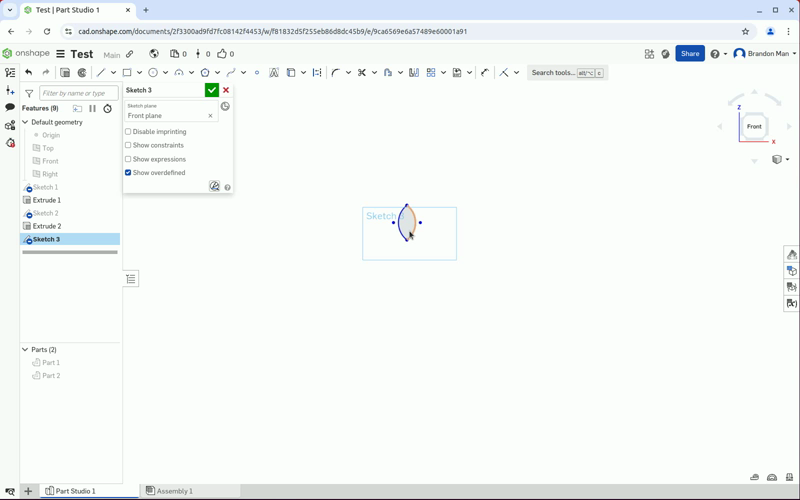
scroll(6)
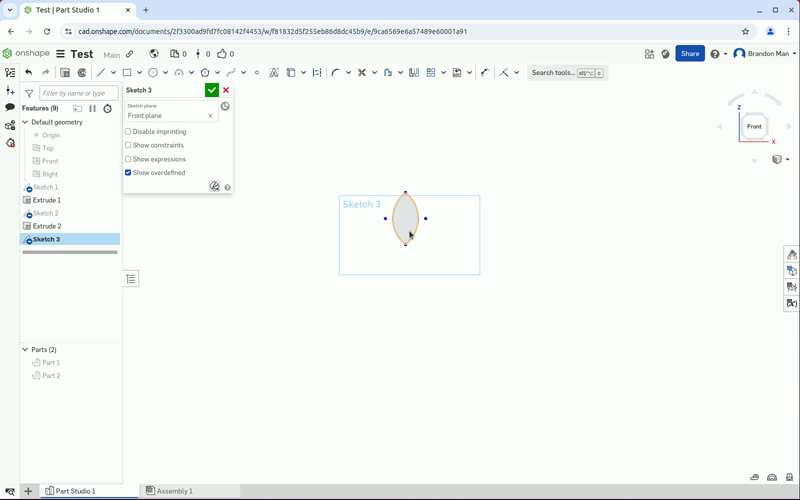
scroll(6)
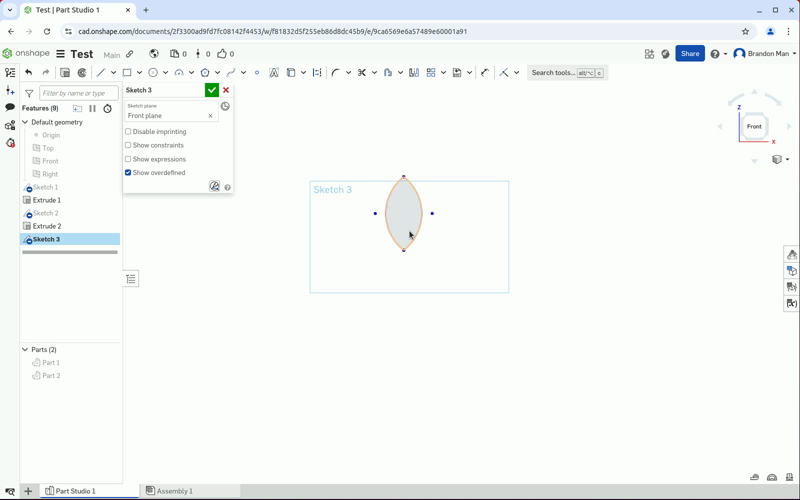
scroll(6)
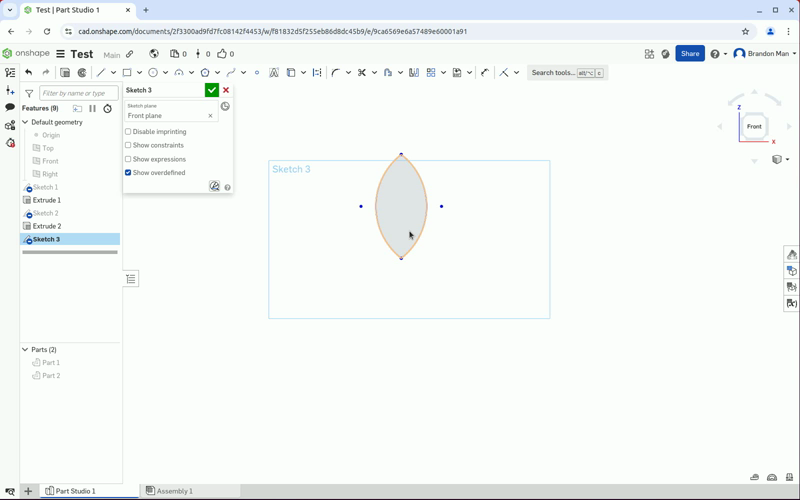
scroll(6)
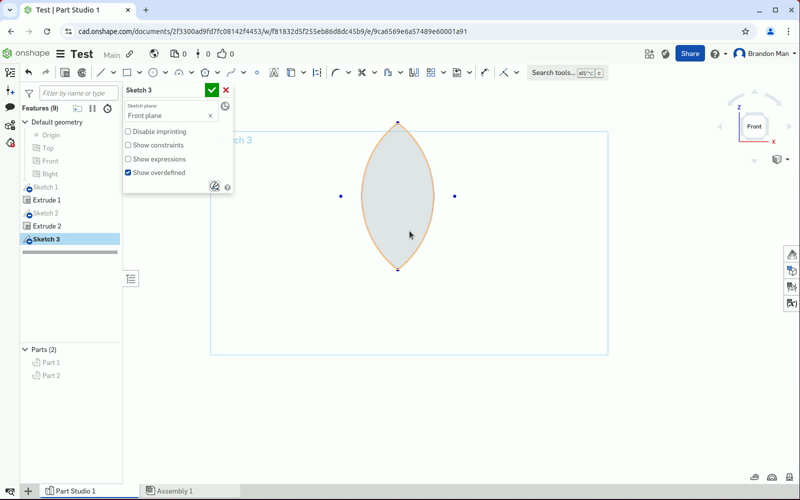
scroll(6)
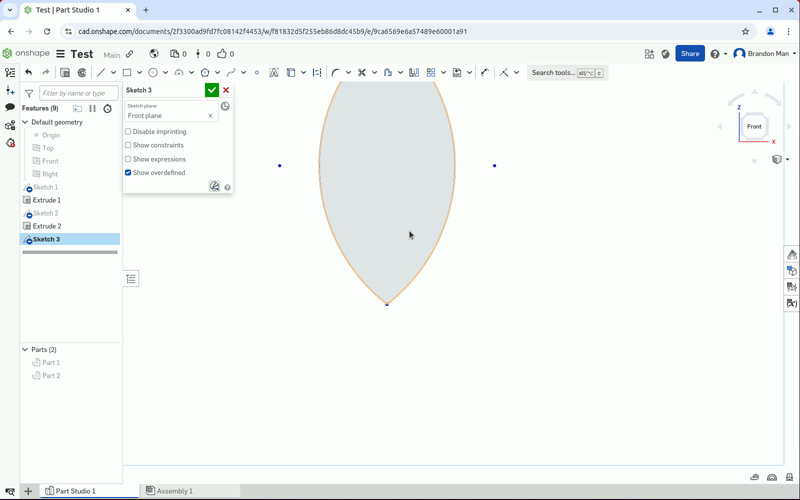
click(409, 230)
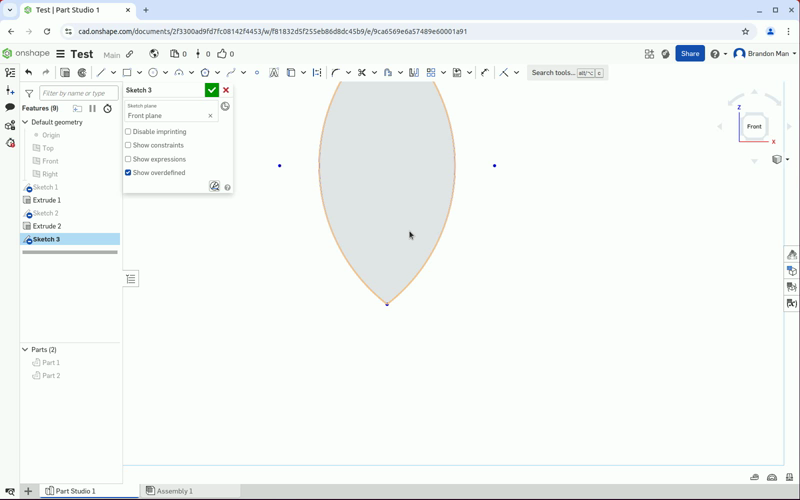
scroll(-6)
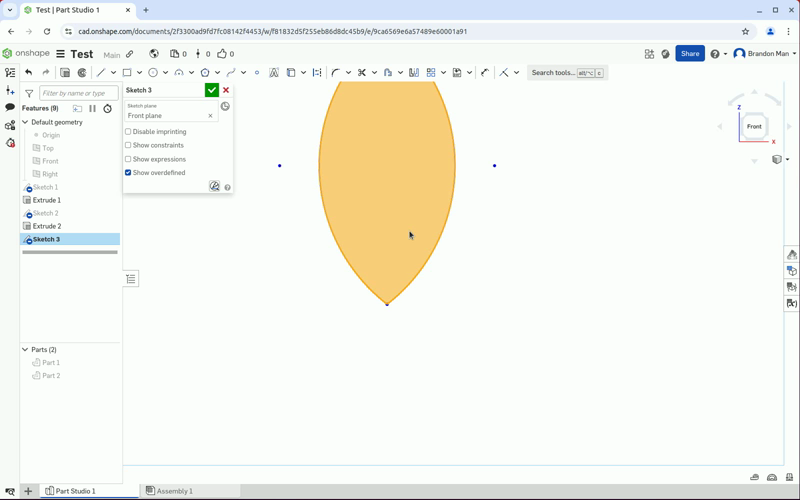
scroll(-6)
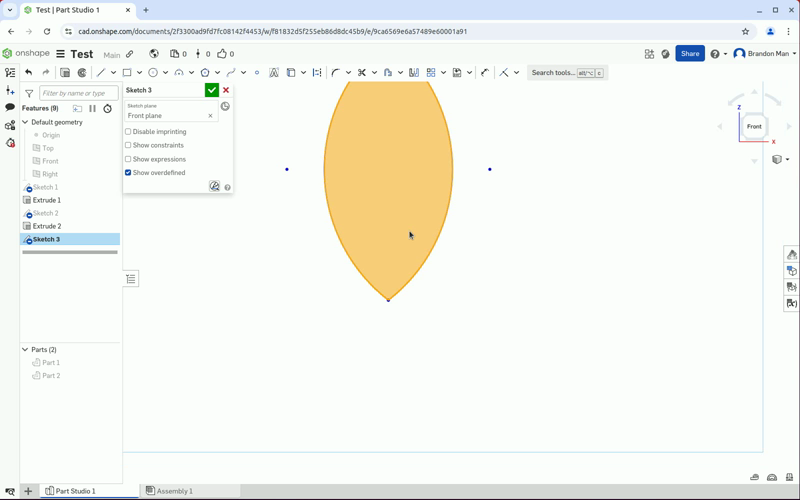
scroll(-6)
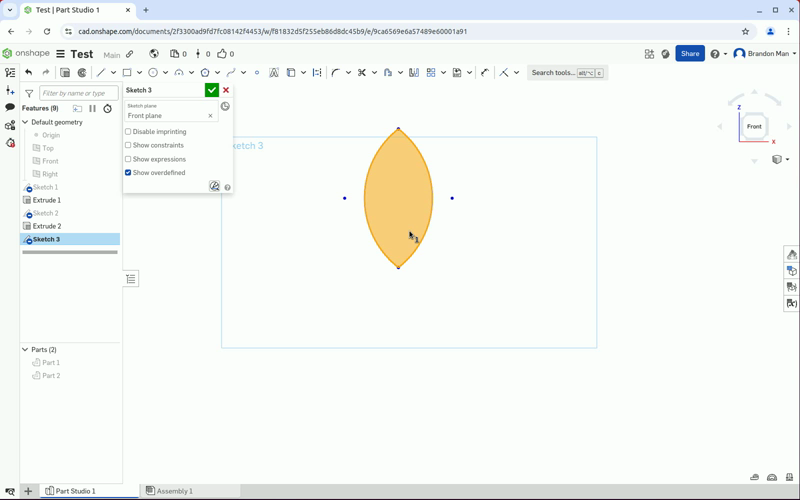
scroll(-6)
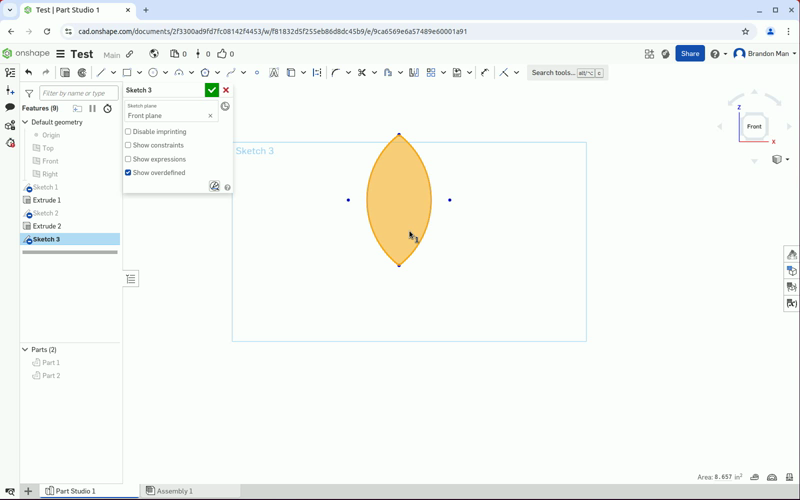
scroll(-6)
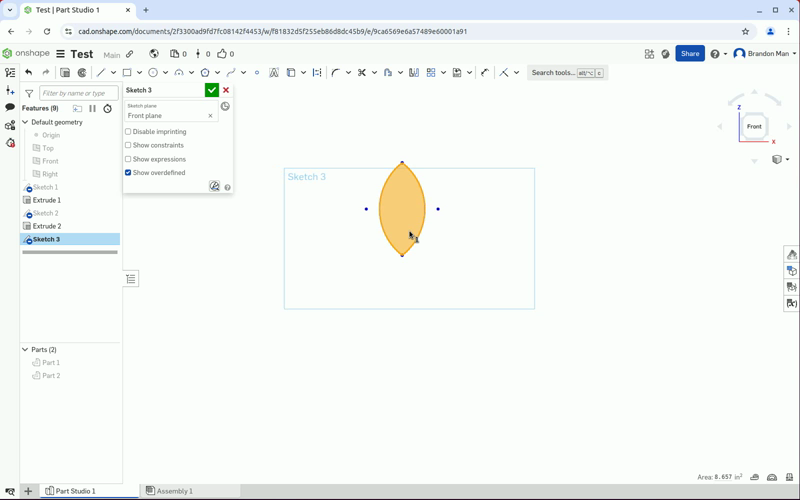
scroll(-6)
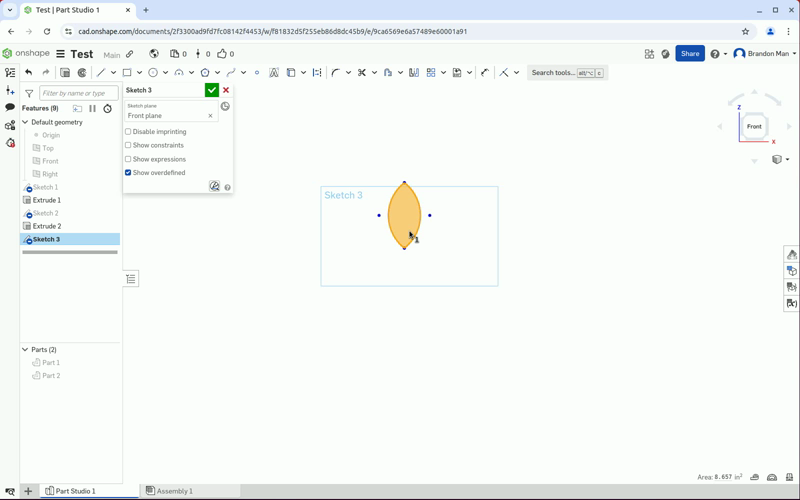
scroll(-6)
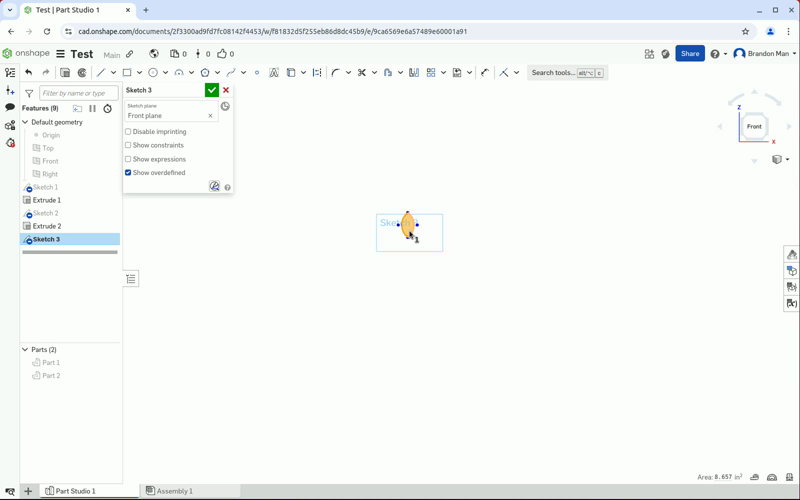
mouse_move(73, 352)
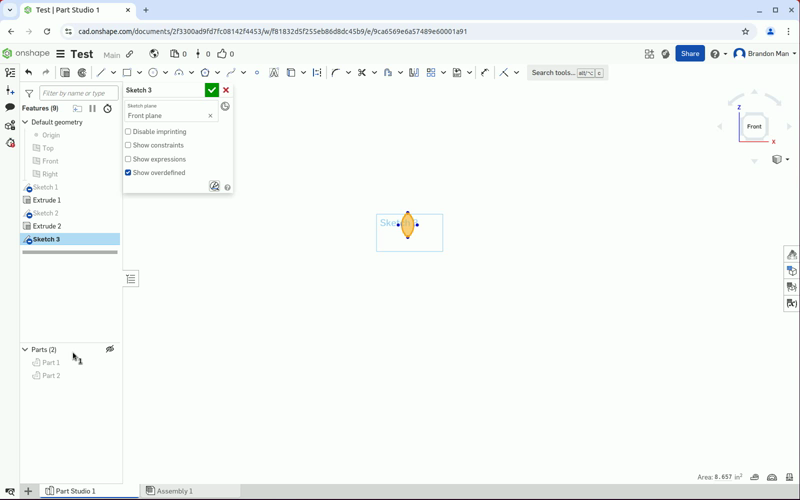
key(shift+y)
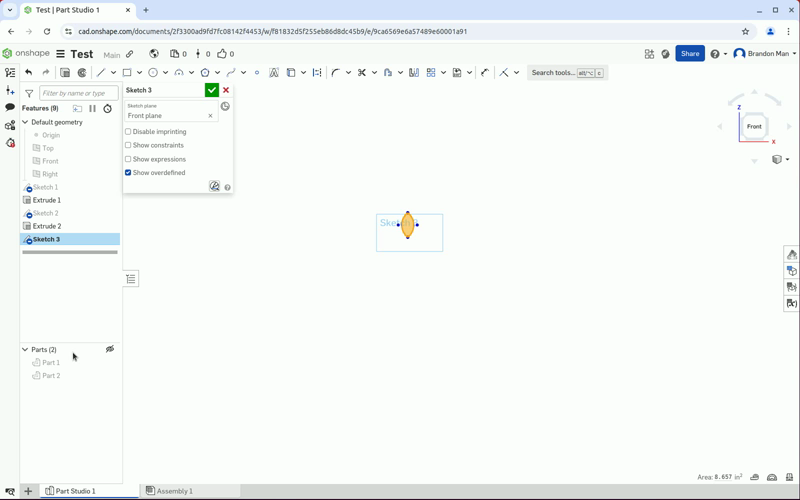
key(shift+e)
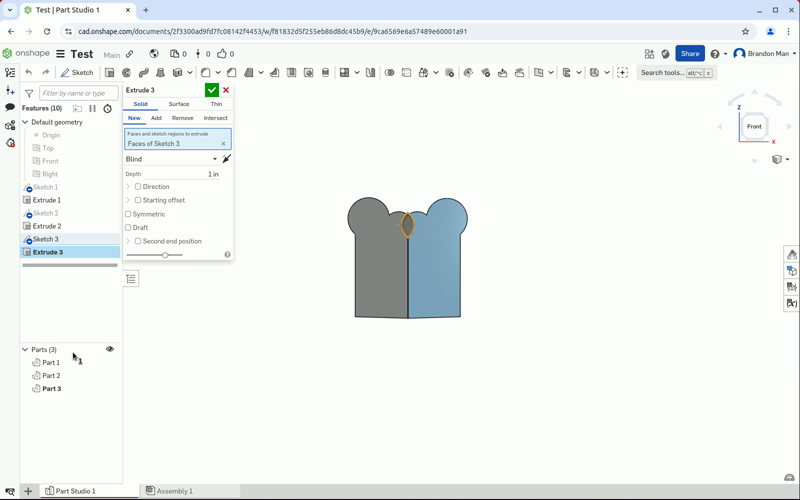
mouse_move(143, 106)
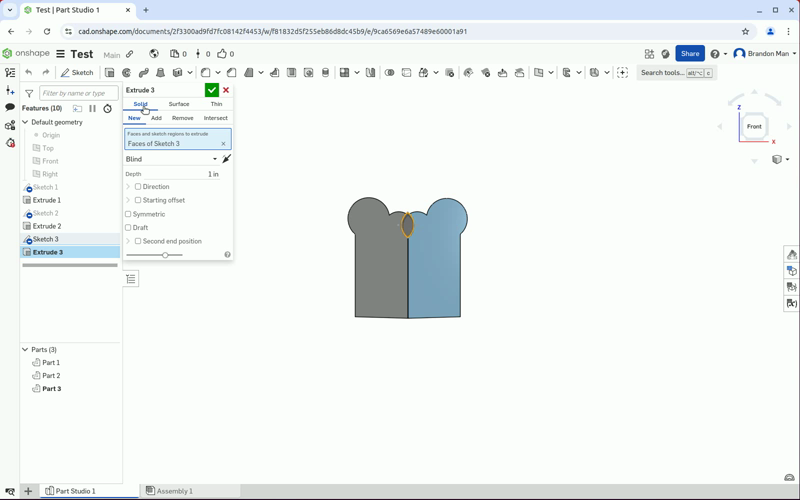
click(143, 106)
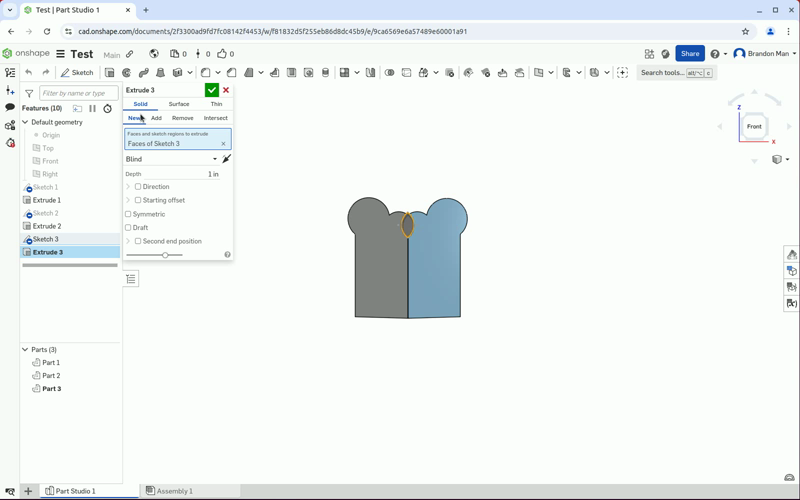
mouse_move(137, 120)
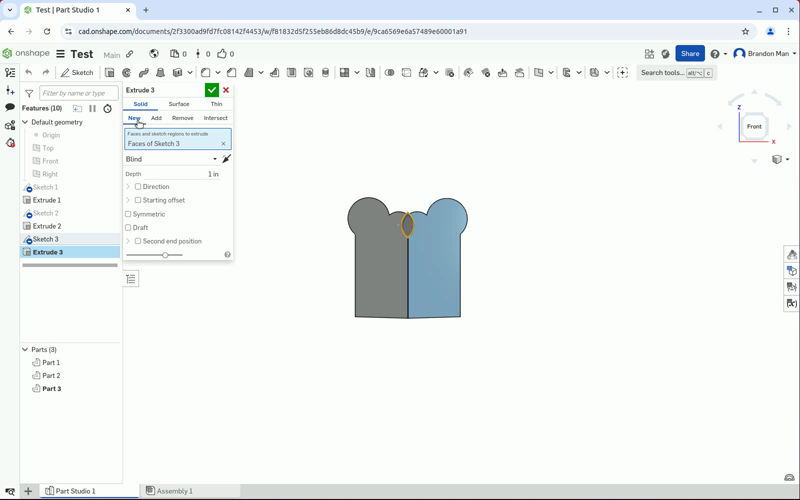
click(137, 120)
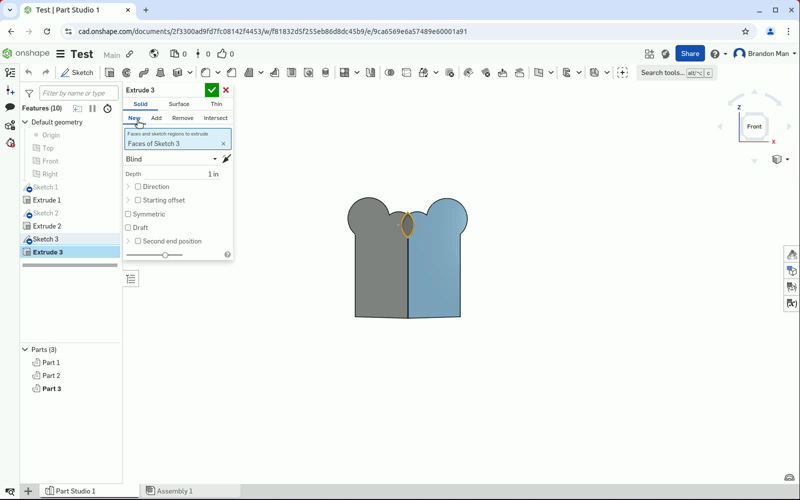
key(tab, 4)
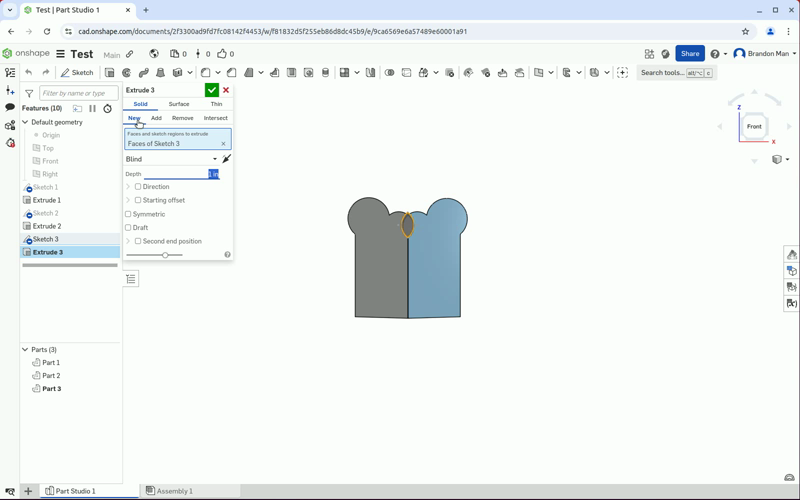
text(0.481)
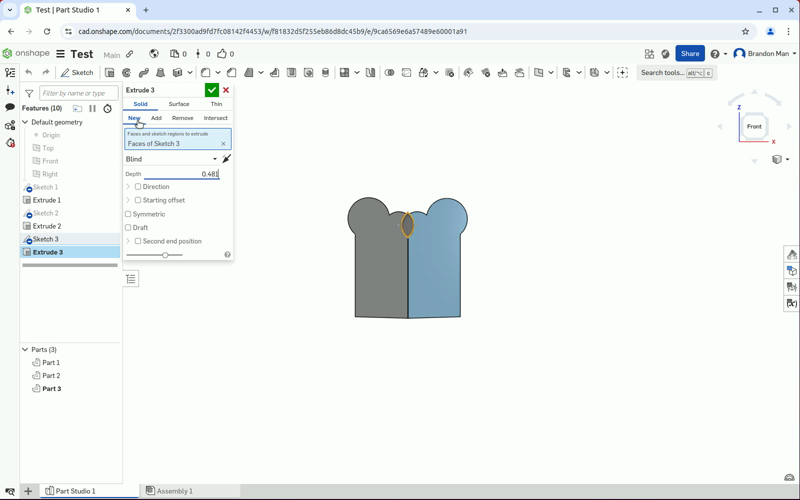
key(enter)
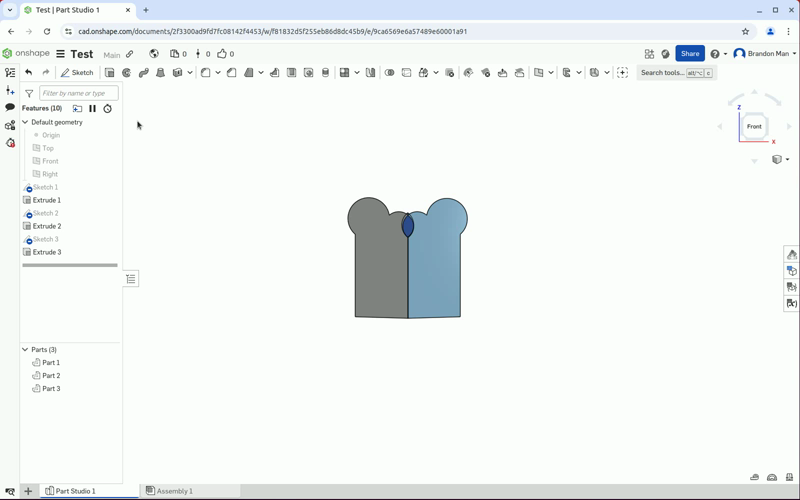
key(shift+h)
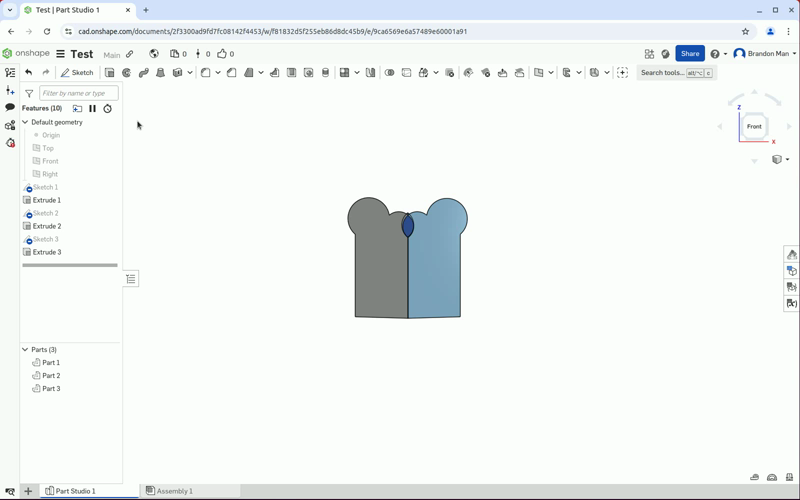
key(shift+h)
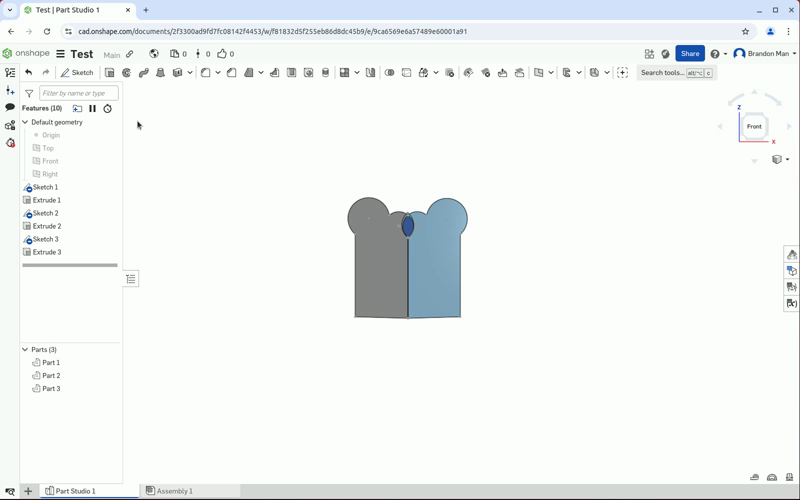
key(shift+7)
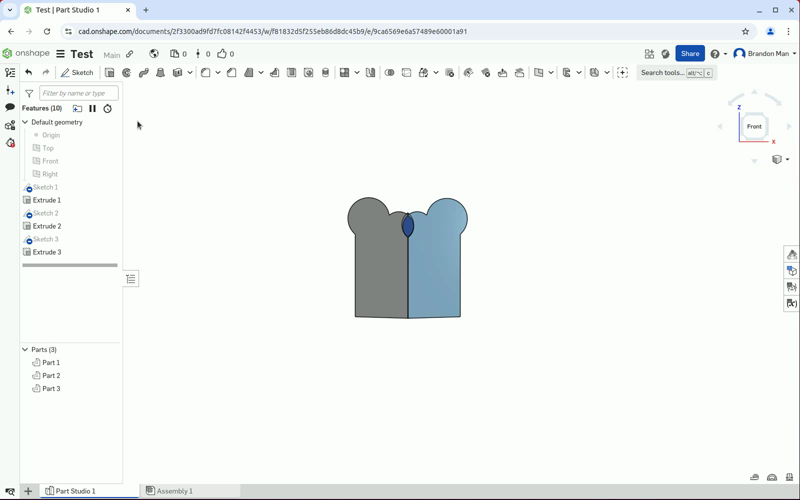
key(left, 2)
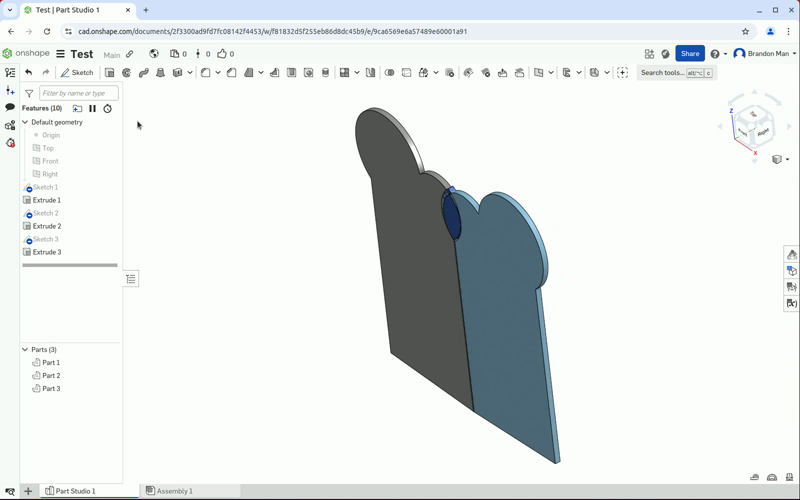
key(down, 2)
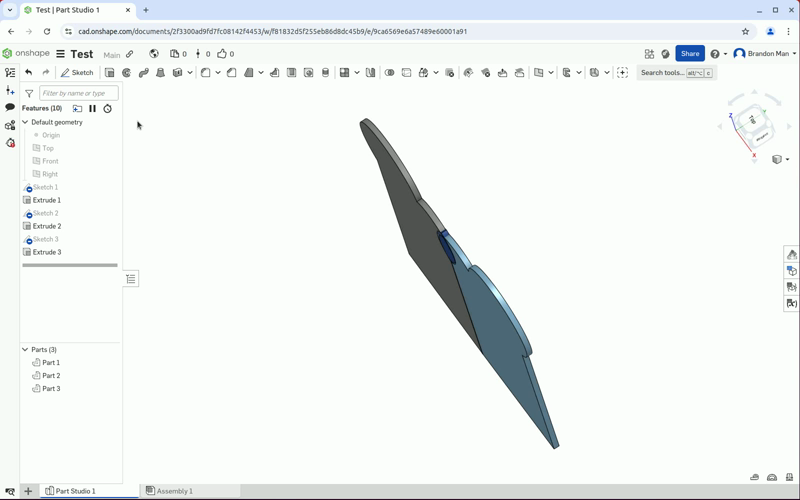
key(up, 2)
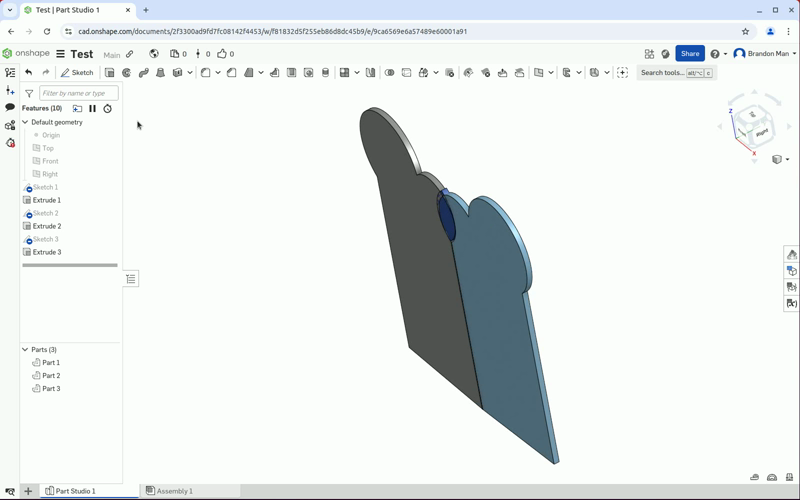
key(right, 2)
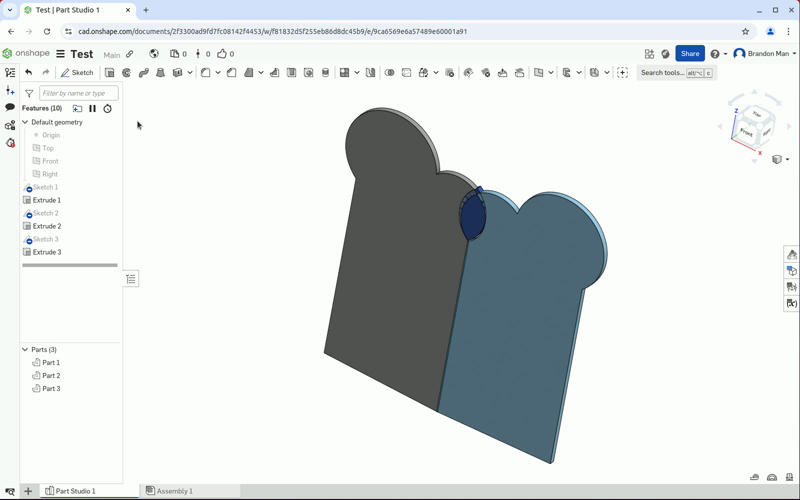
mouse_move(73, 189)
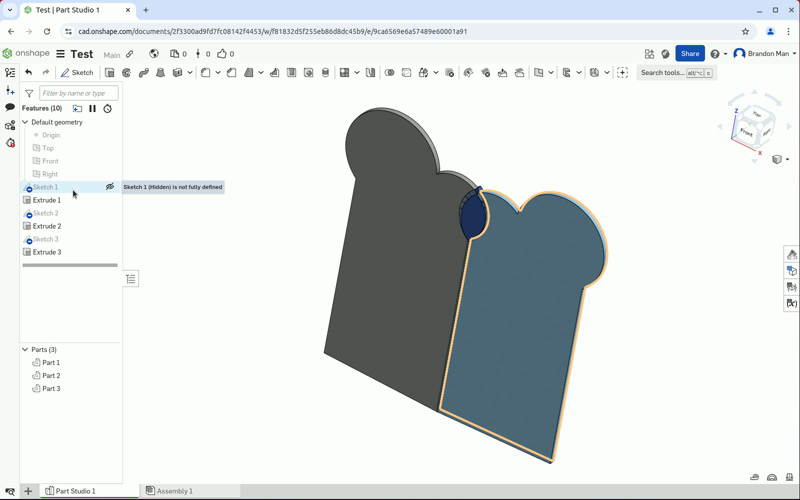
click(73, 189)